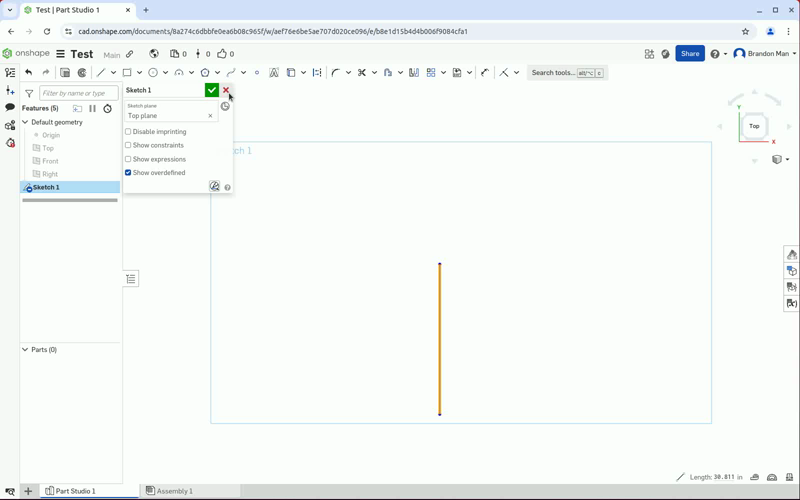
key(shift+h)
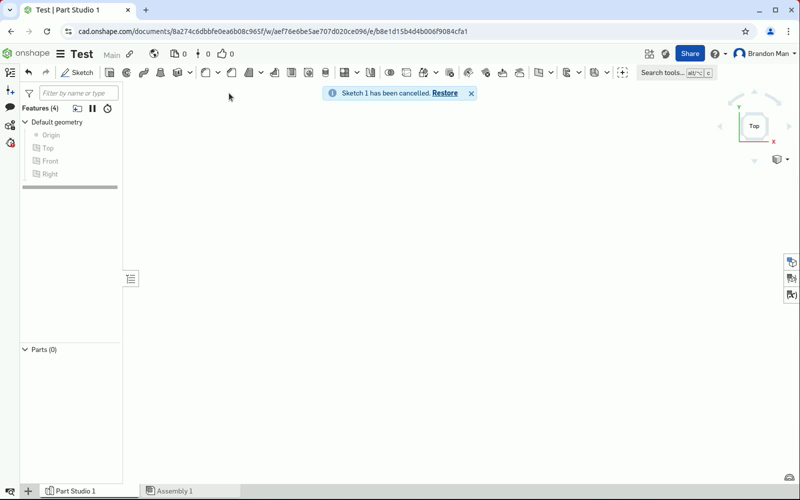
mouse_move(73, 352)
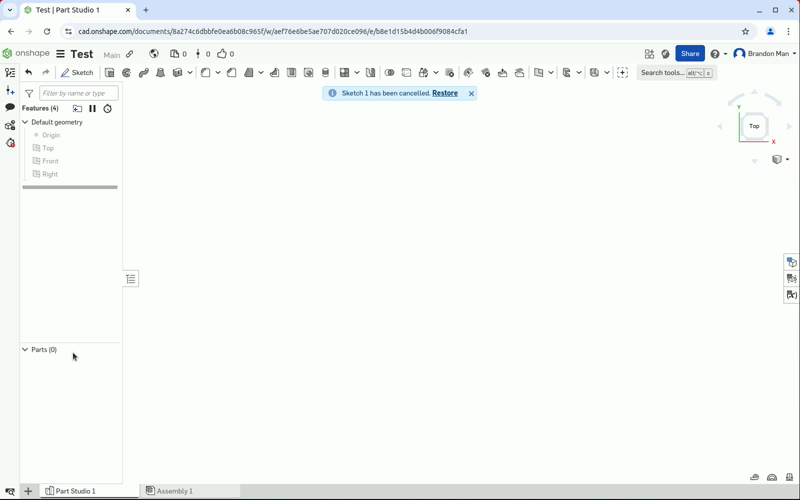
key(y)
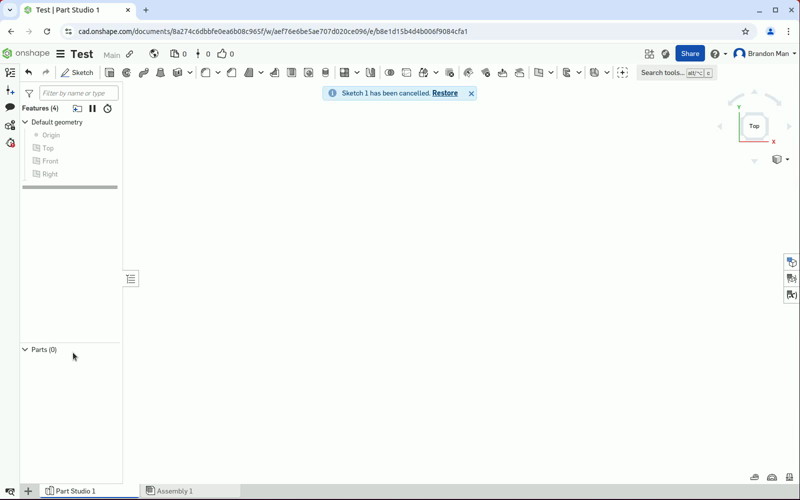
key(shift+p)
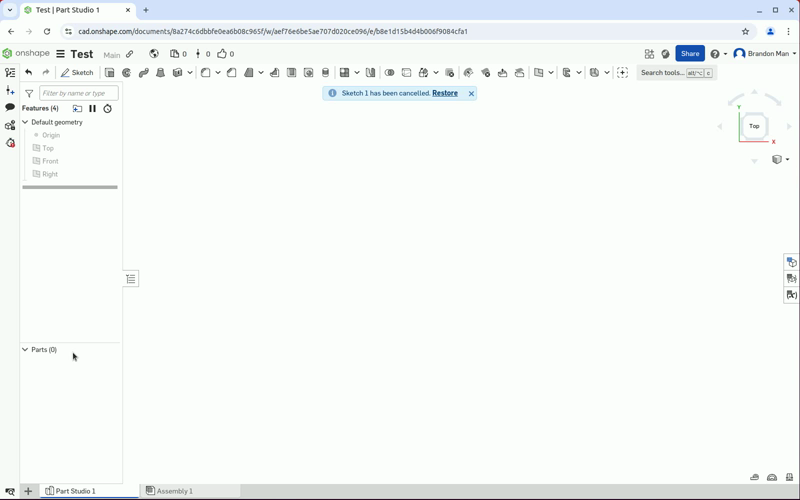
key(space)
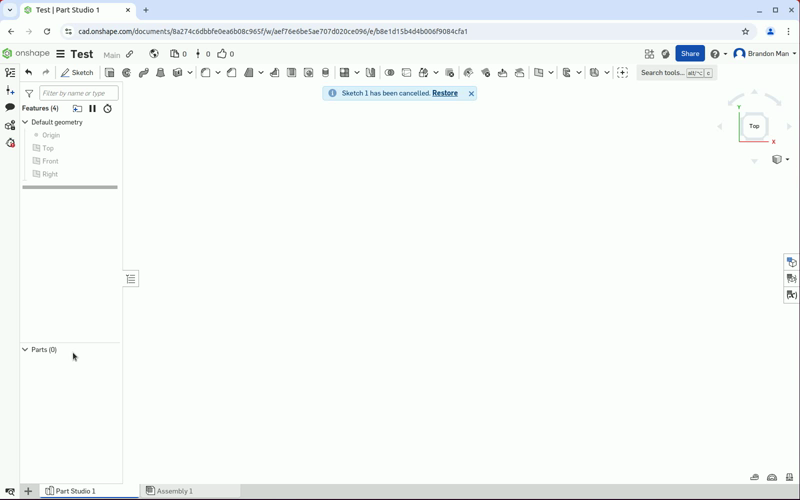
key_down(shift)
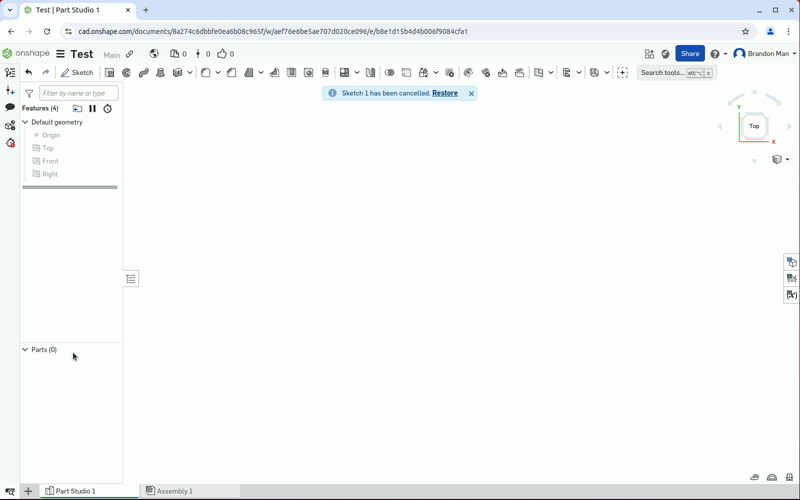
key(up)
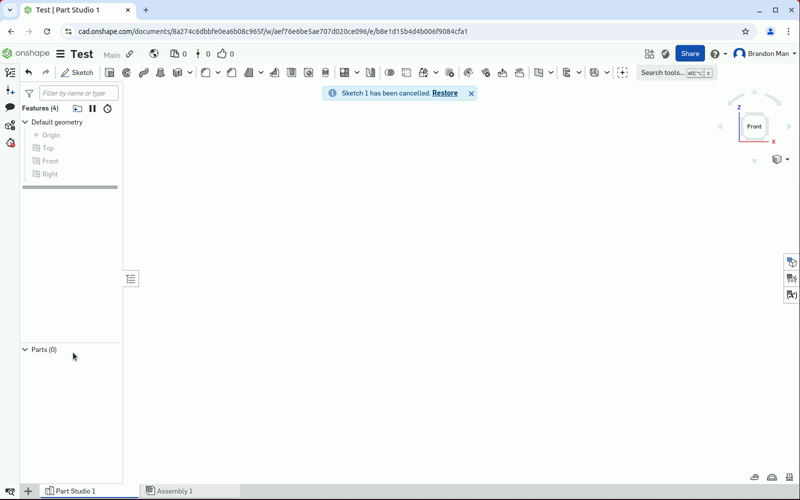
key_up(shift)
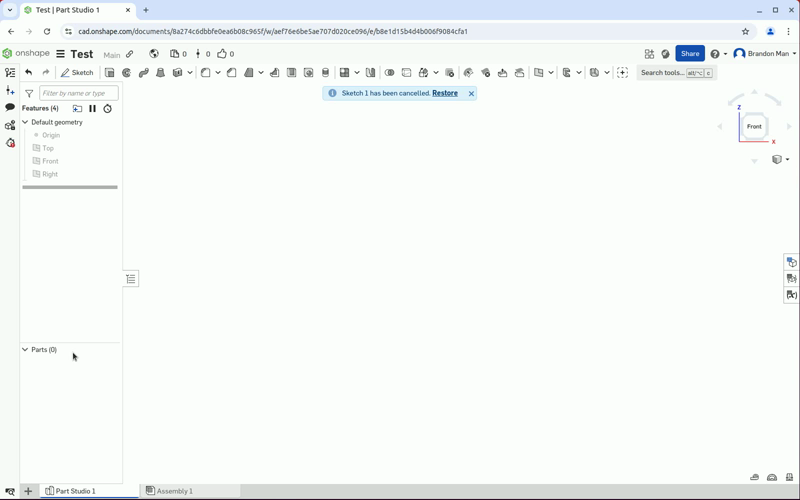
mouse_move(73, 352)
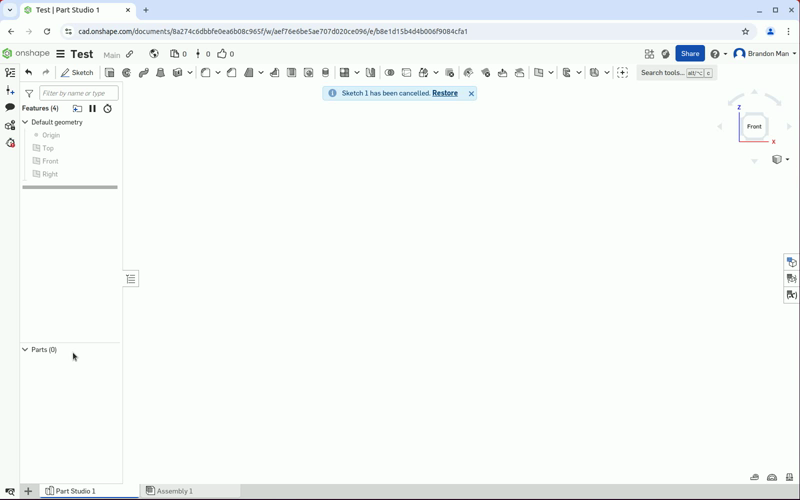
key(shift+y)
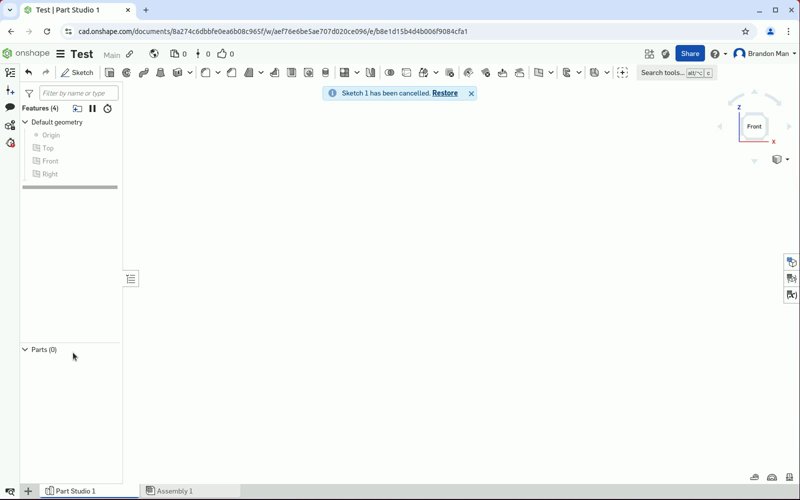
key(shift+s)
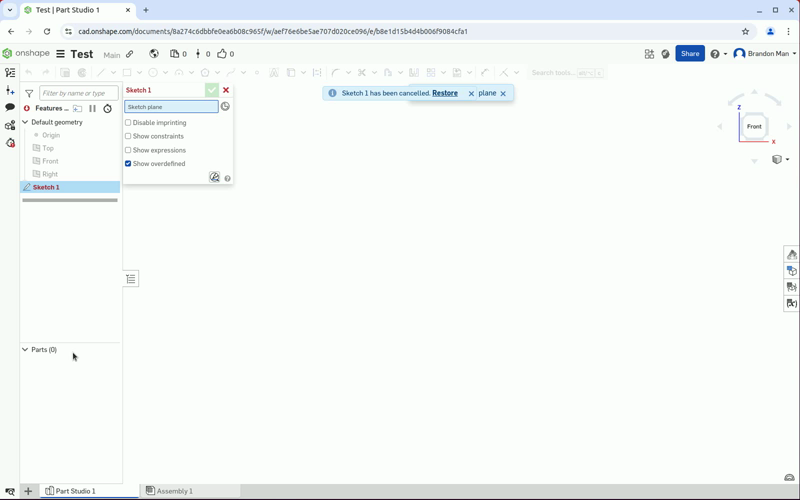
mouse_move(73, 163)
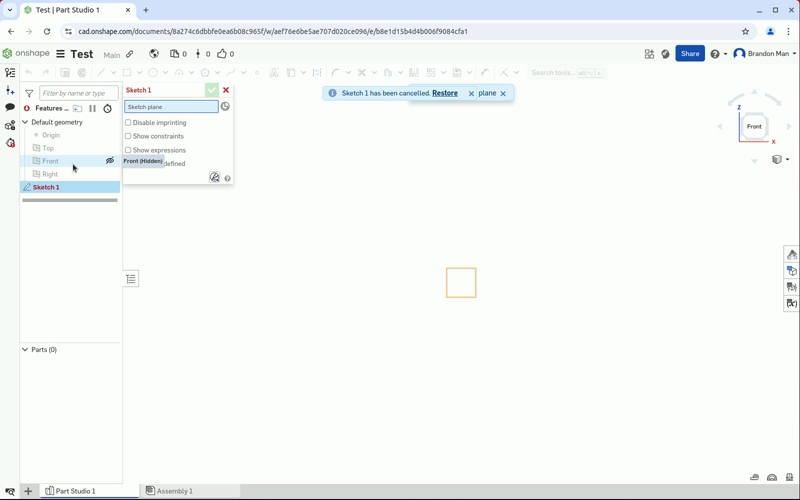
click(73, 163)
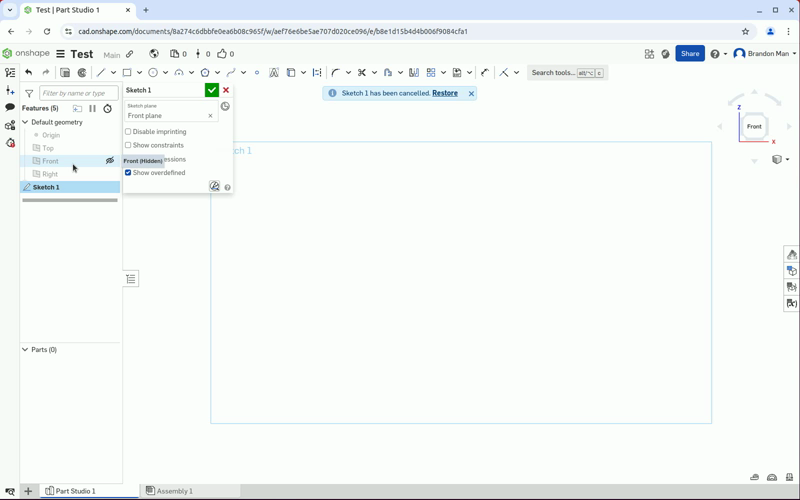
mouse_move(73, 352)
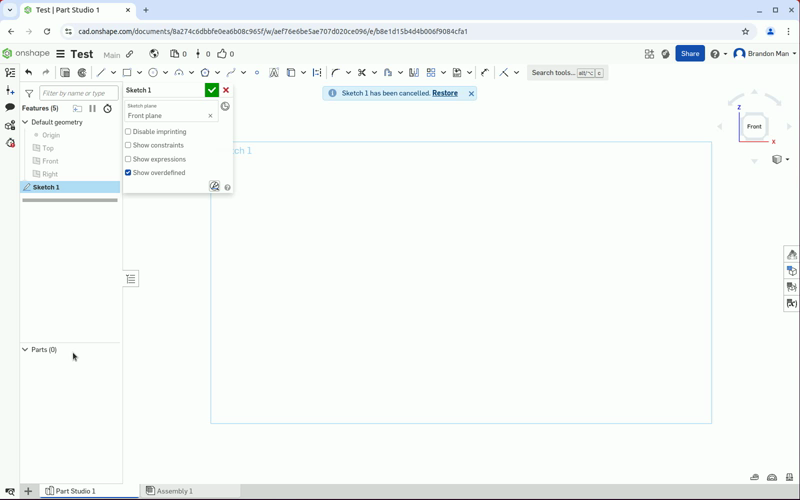
key(y)
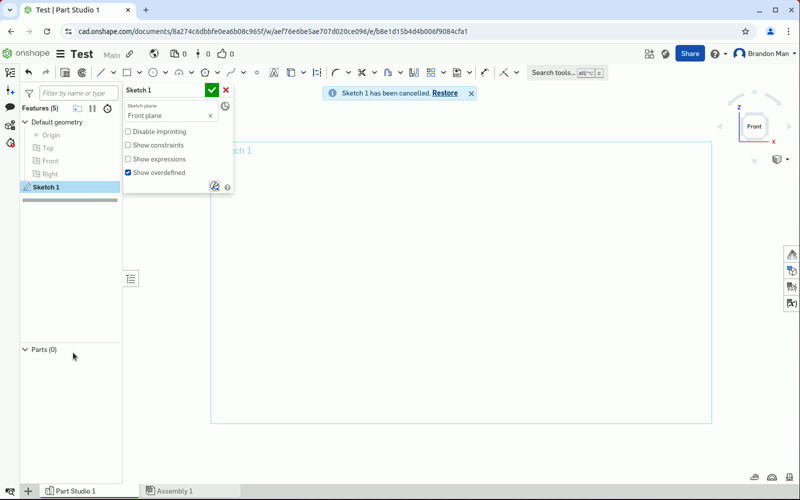
key(l)
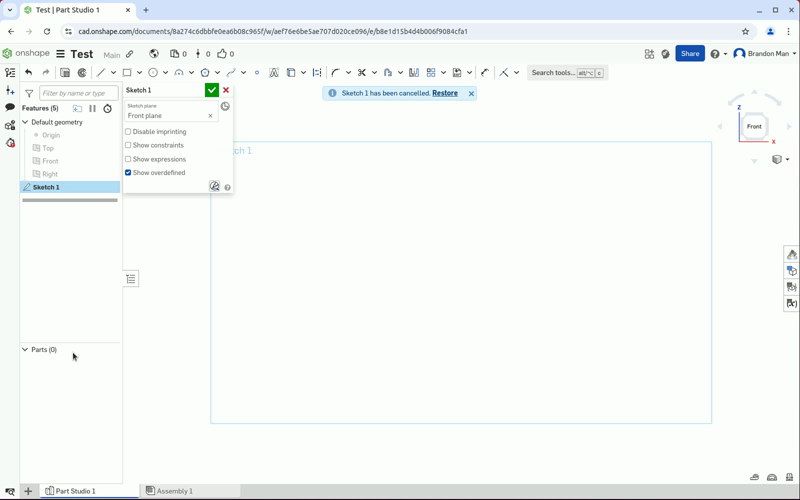
key_down(shift)
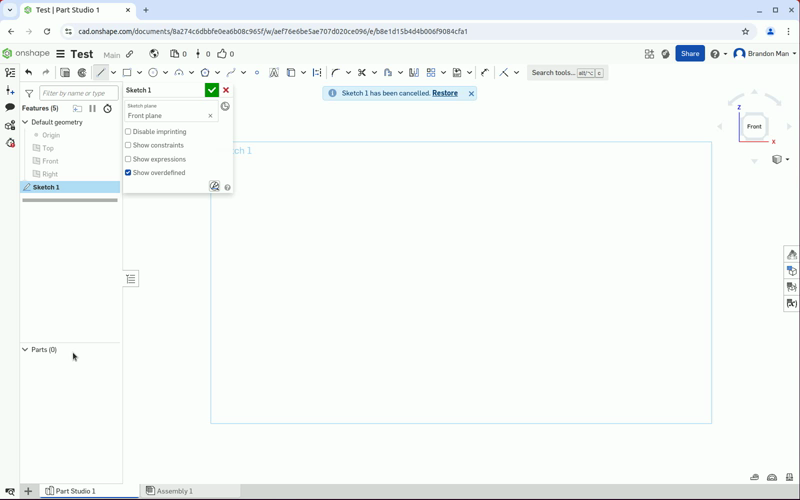
mouse_move(460, 282)
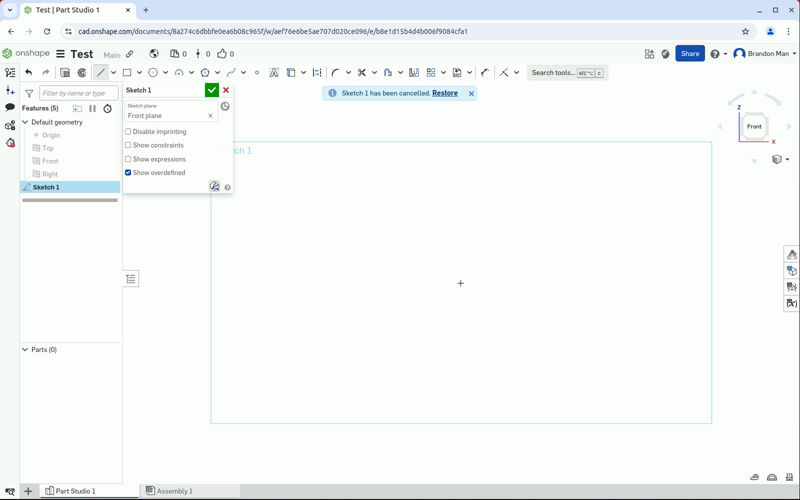
click(460, 282)
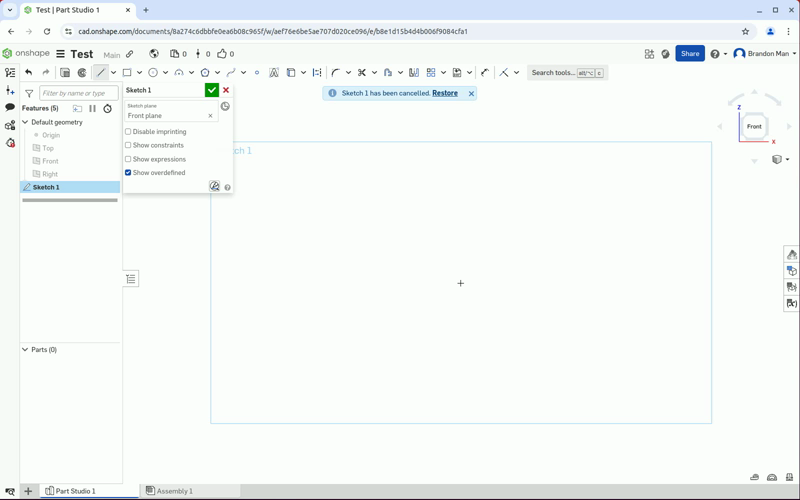
key_up(shift)
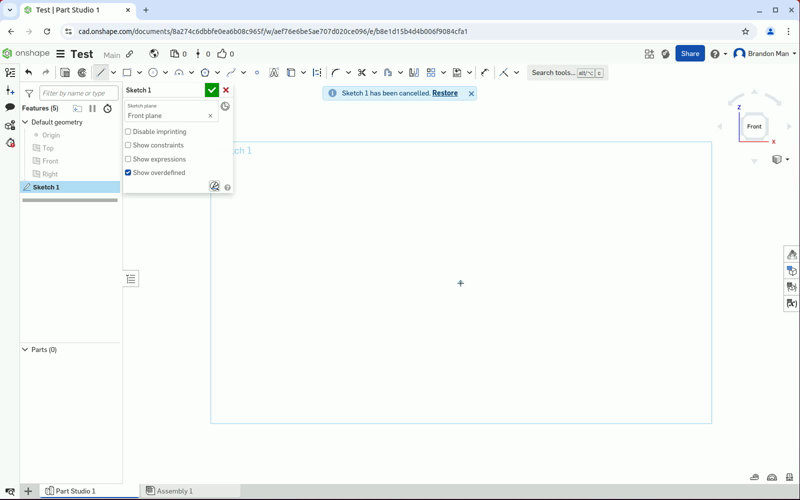
key_down(shift)
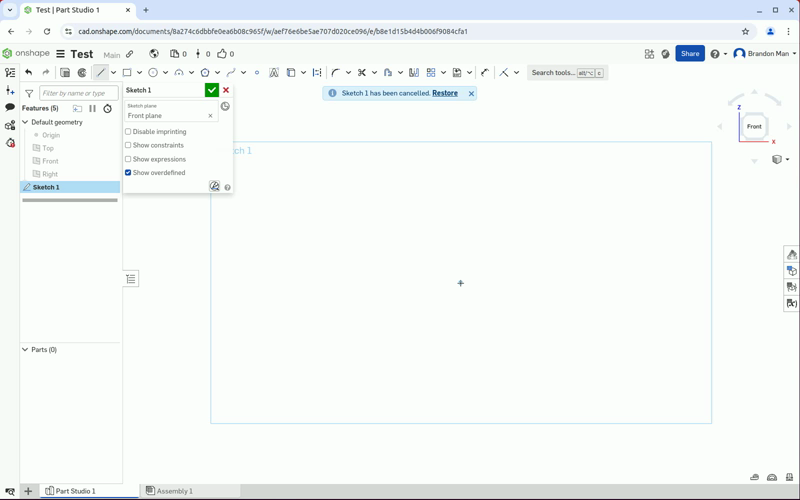
mouse_move(573, 282)
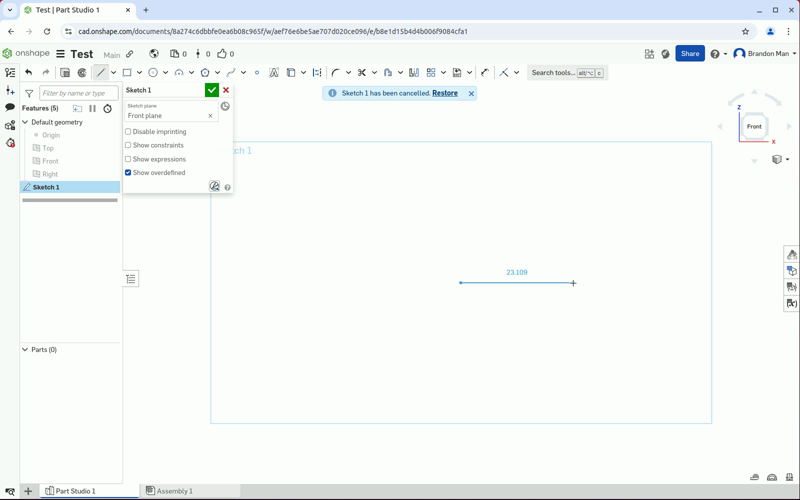
click(573, 282)
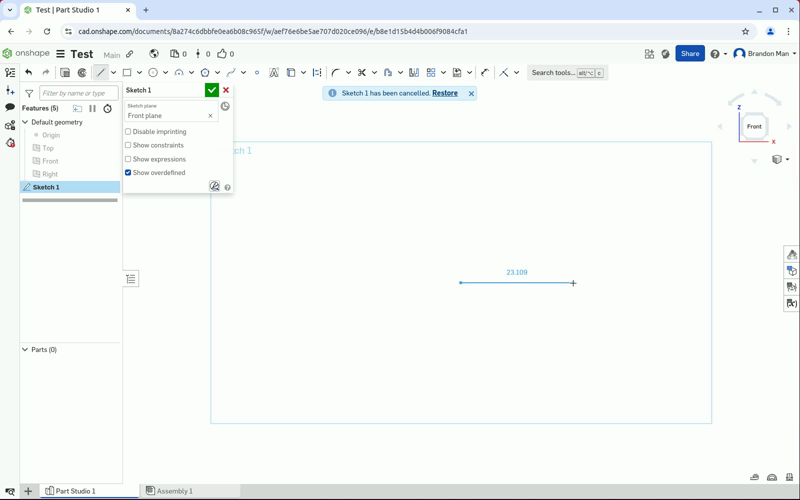
key_up(shift)
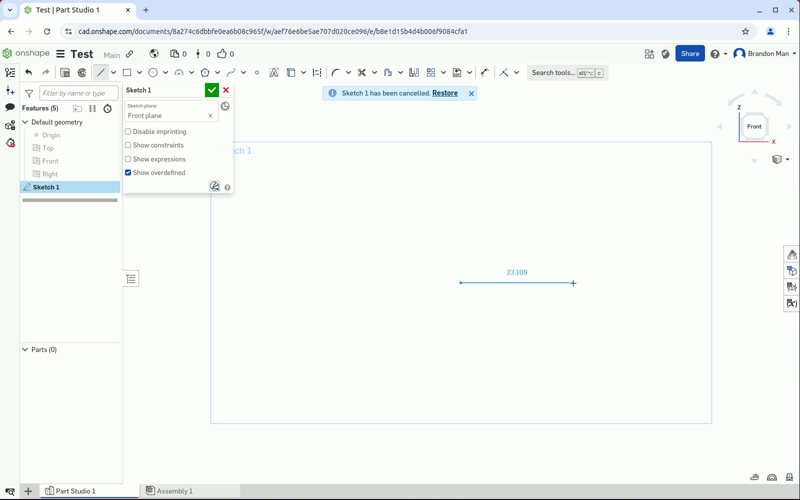
key_down(shift)
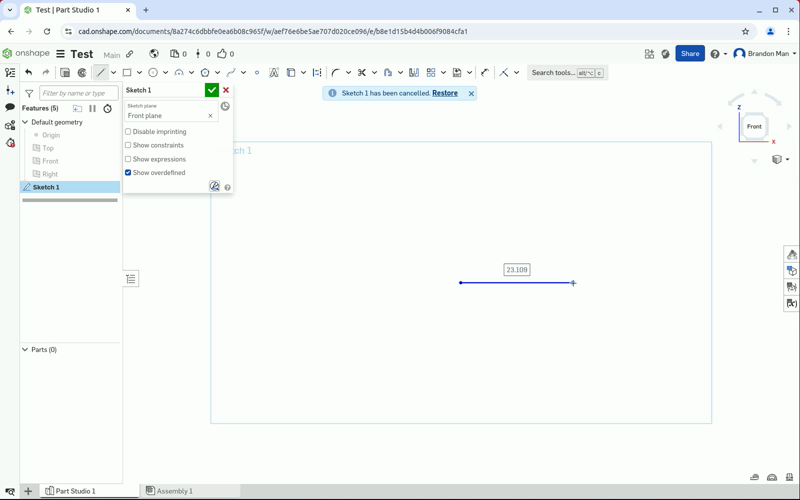
mouse_move(573, 189)
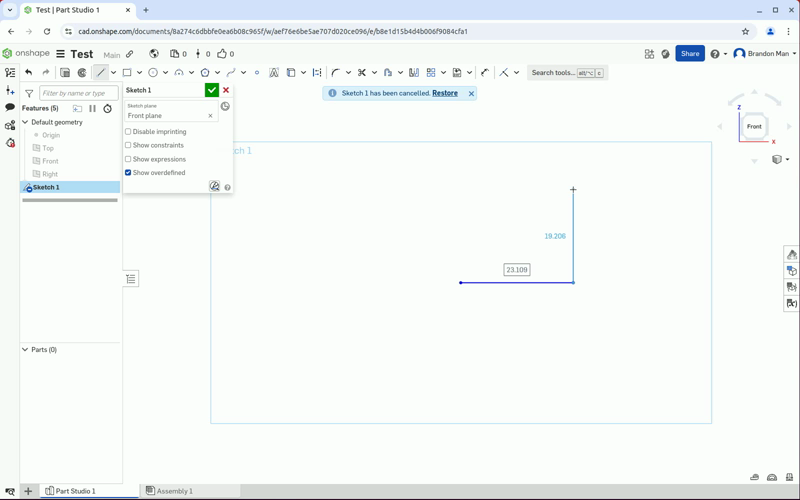
click(573, 189)
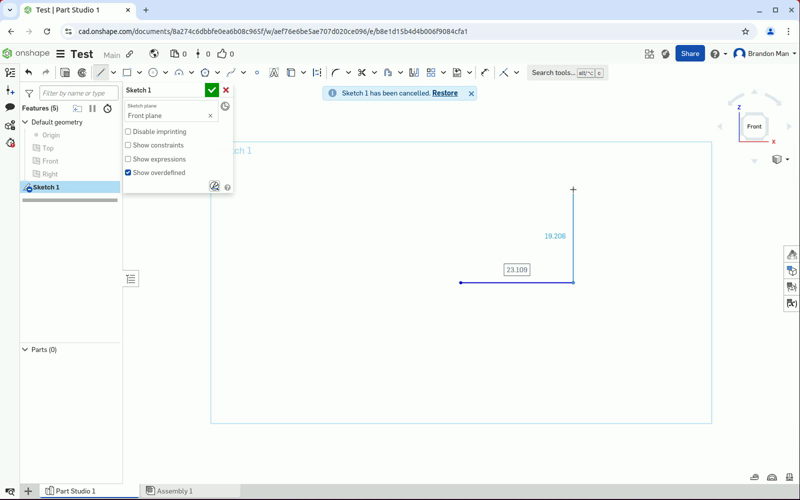
key_up(shift)
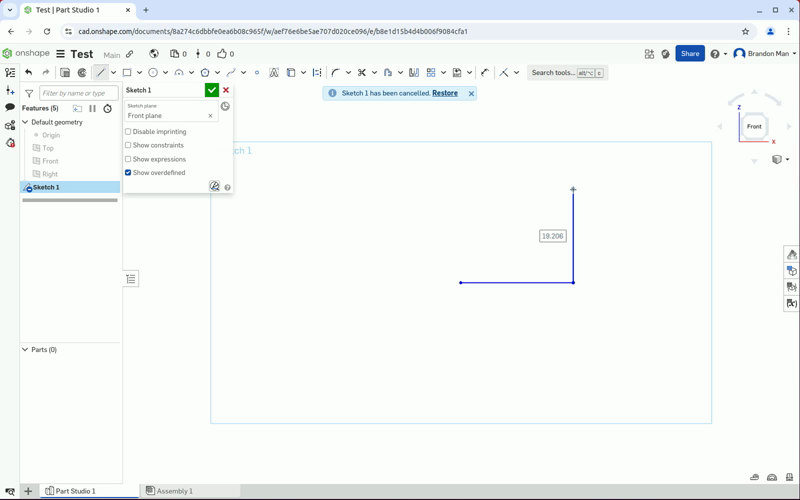
key_down(shift)
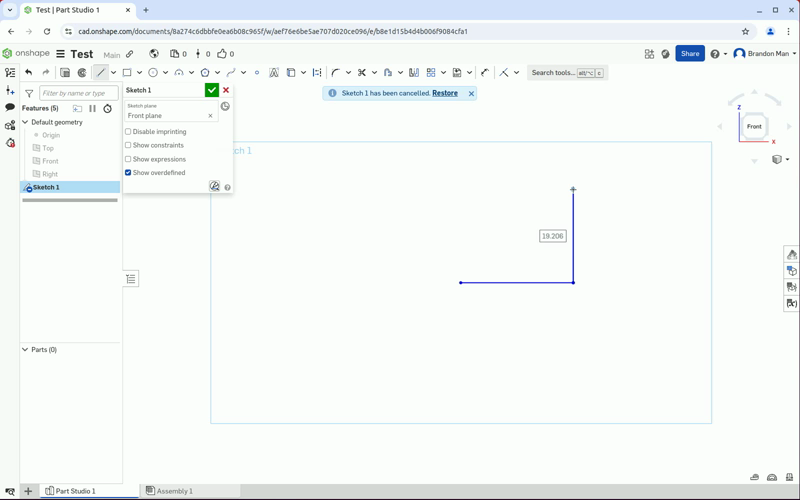
mouse_move(460, 189)
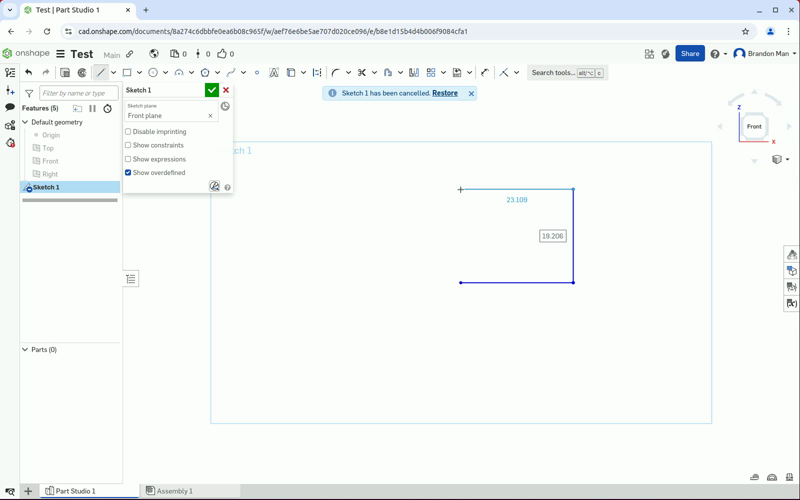
click(460, 189)
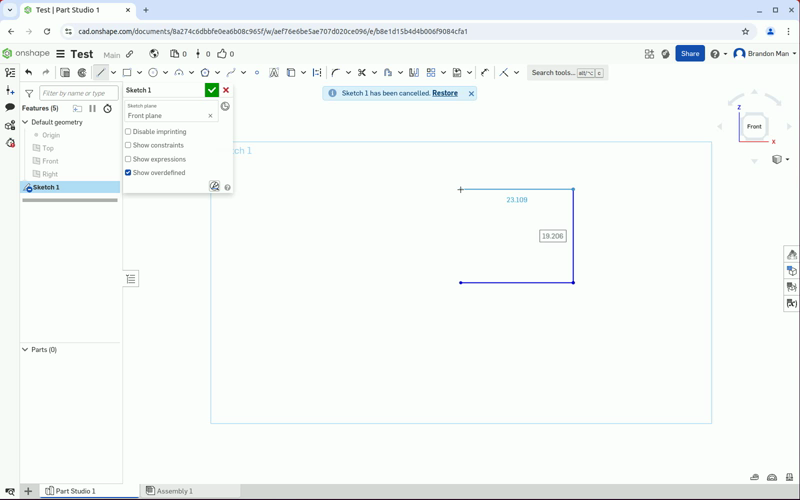
key_up(shift)
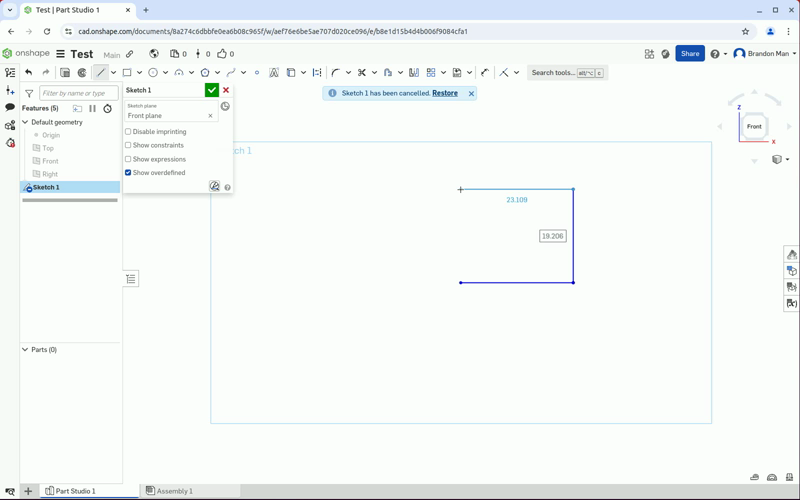
key_down(shift)
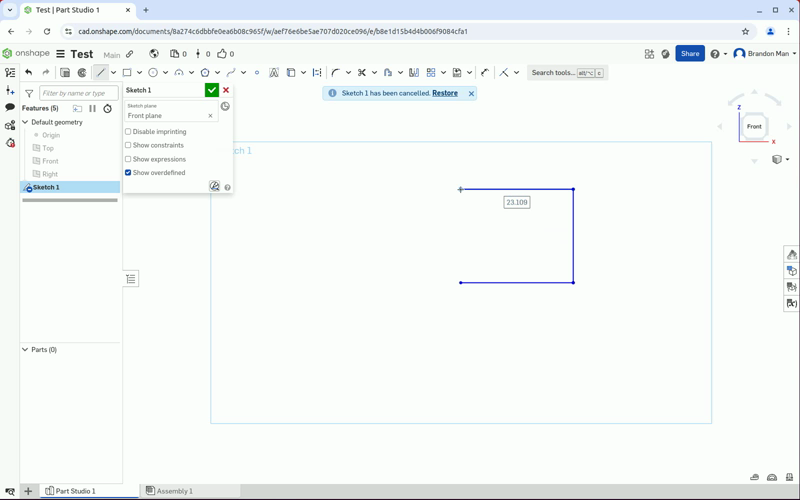
mouse_move(460, 282)
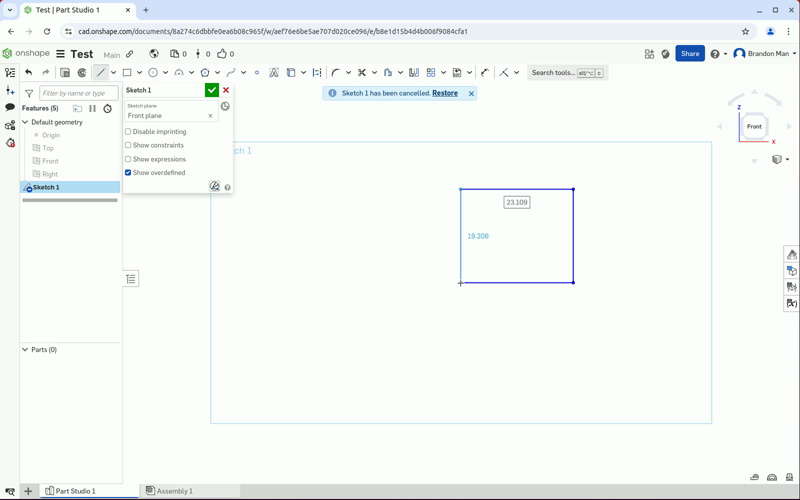
key_up(shift)
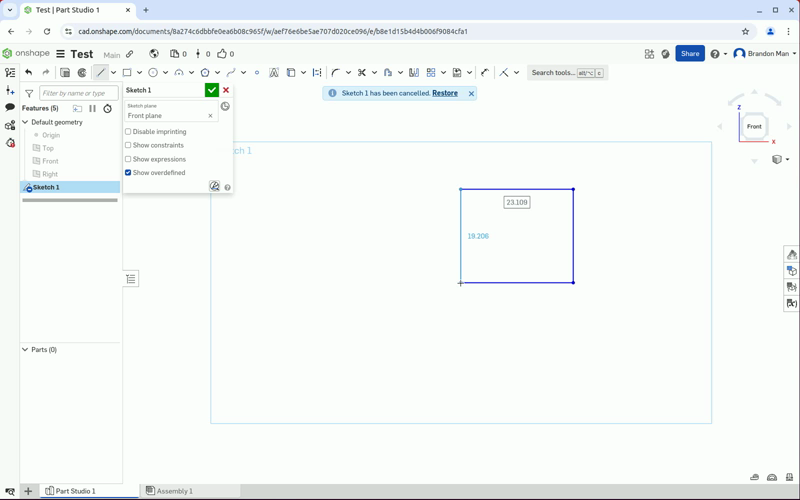
click(460, 282)
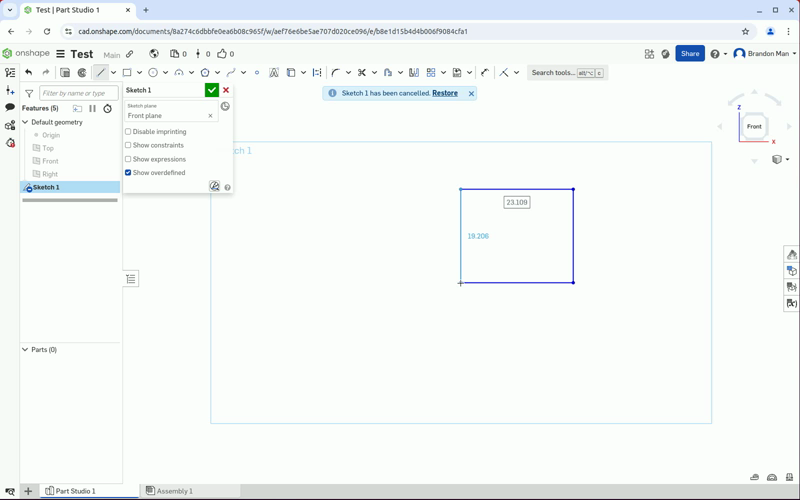
key(esc)
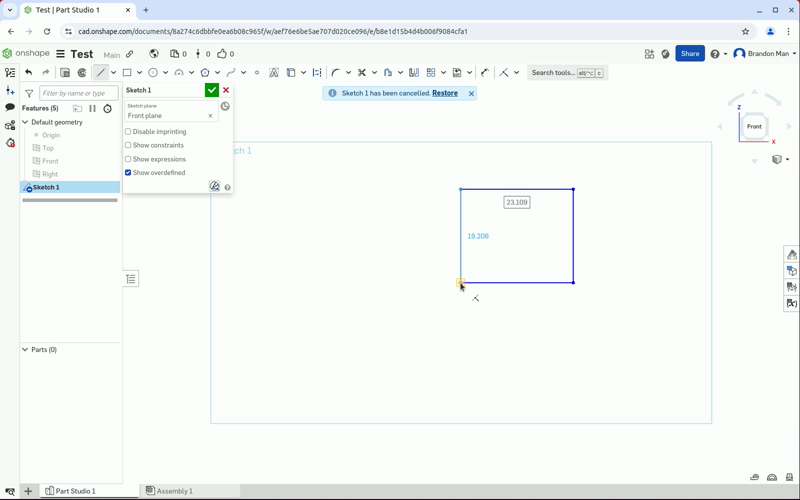
mouse_move(478, 213)
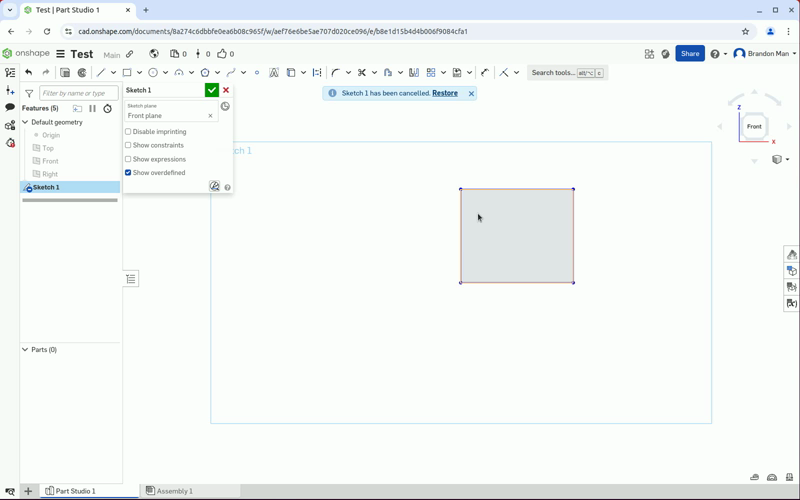
click(478, 213)
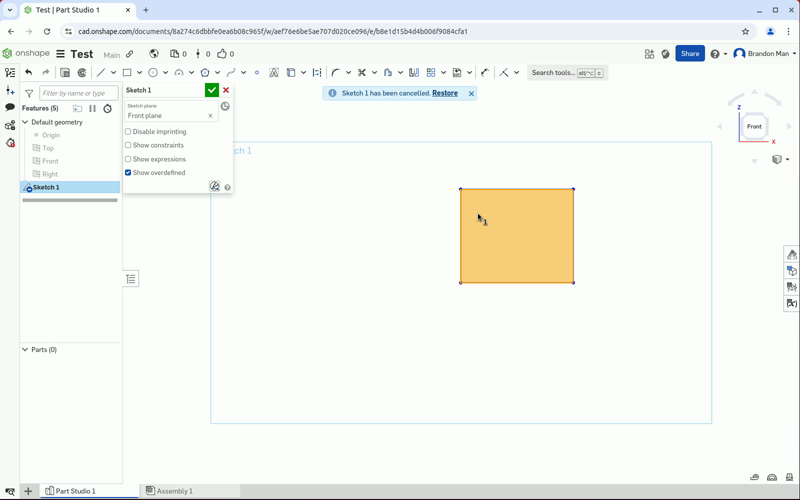
mouse_move(73, 352)
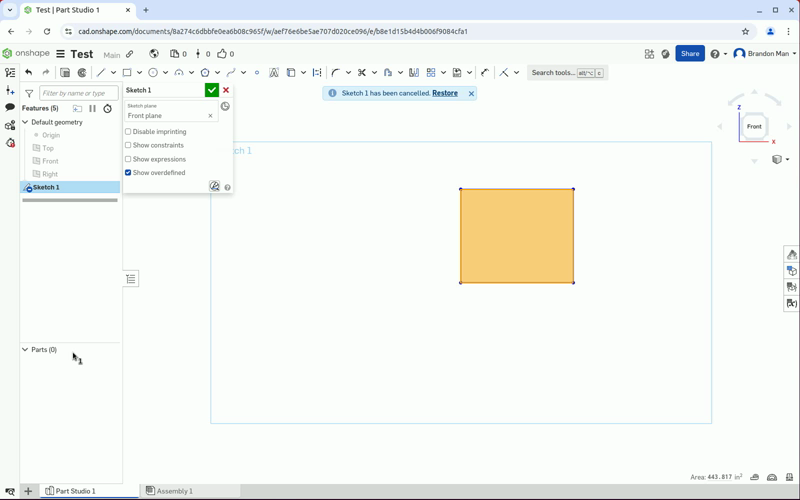
key(shift+y)
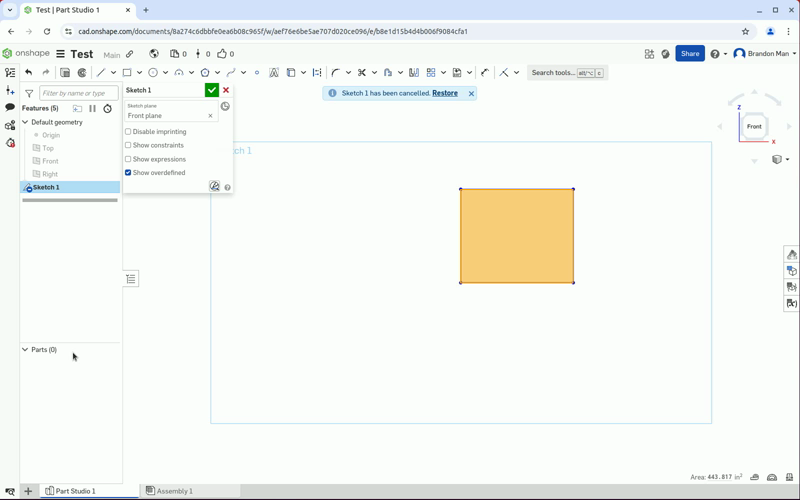
key(shift+e)
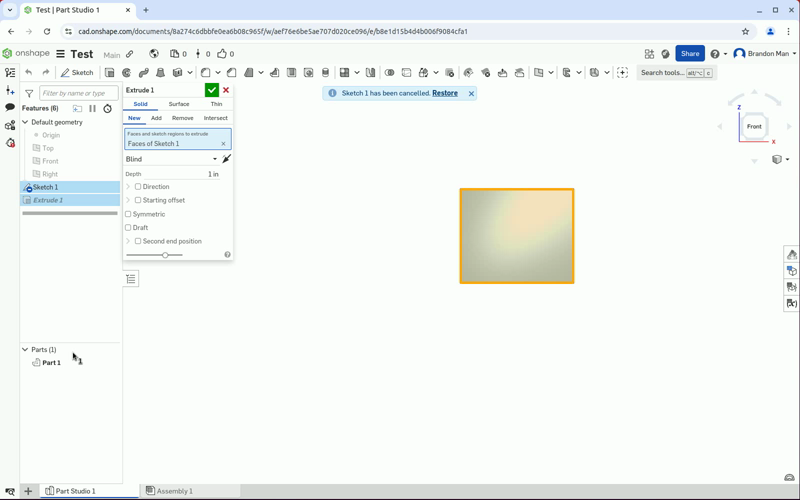
mouse_move(143, 106)
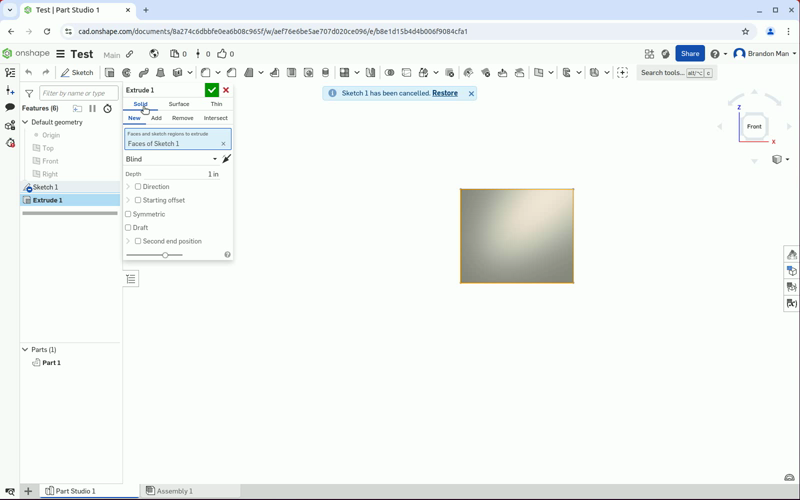
click(143, 106)
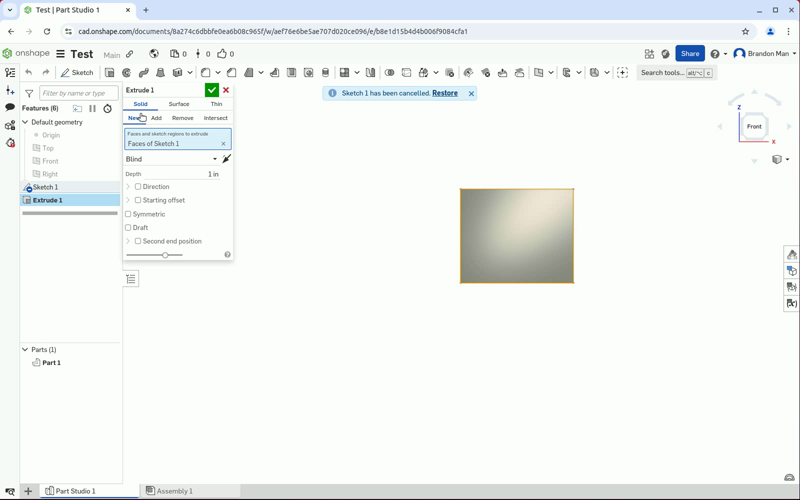
mouse_move(137, 120)
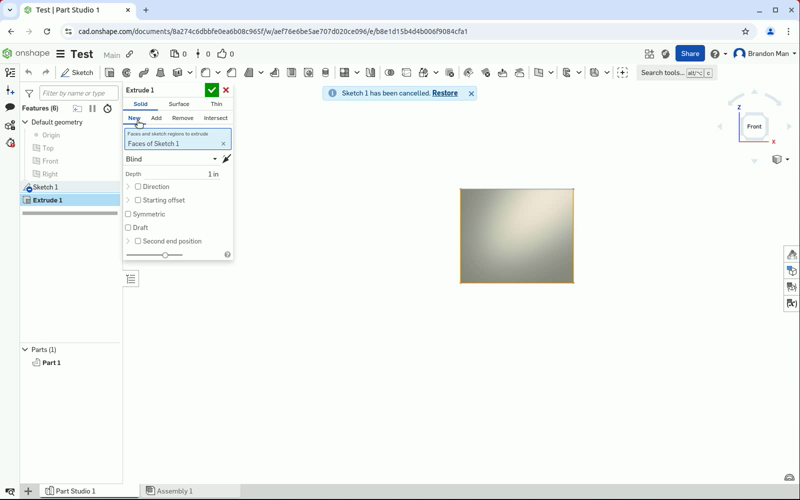
click(137, 120)
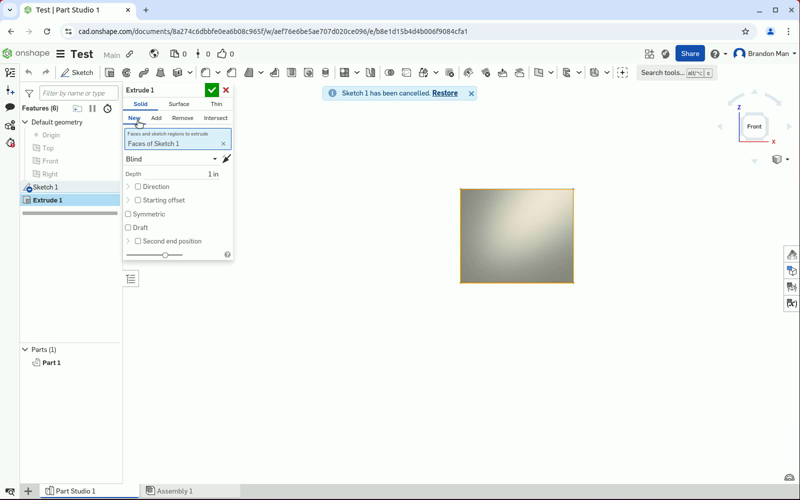
key(tab, 4)
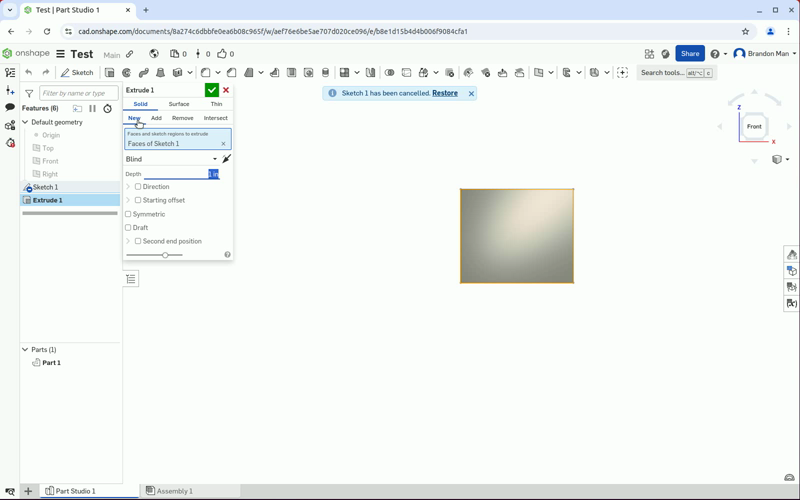
text(15.405)
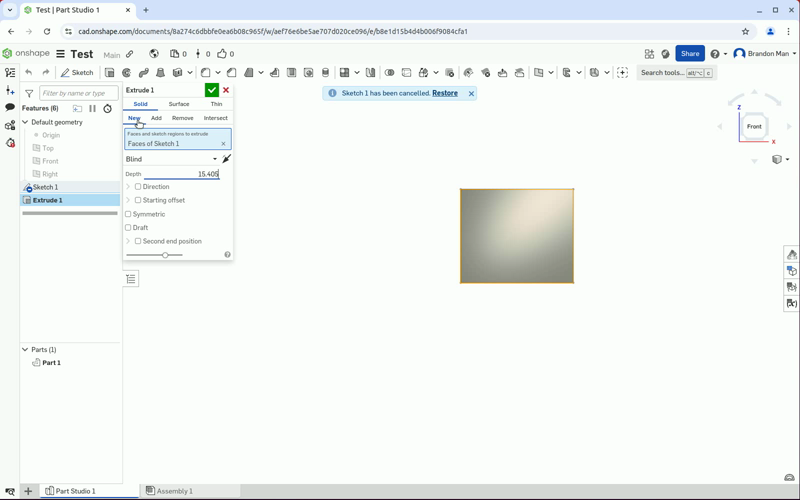
key(enter)
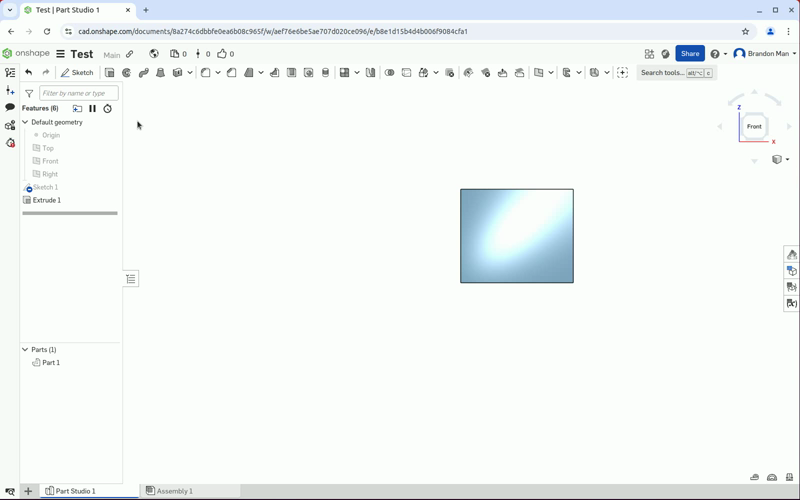
key(shift+h)
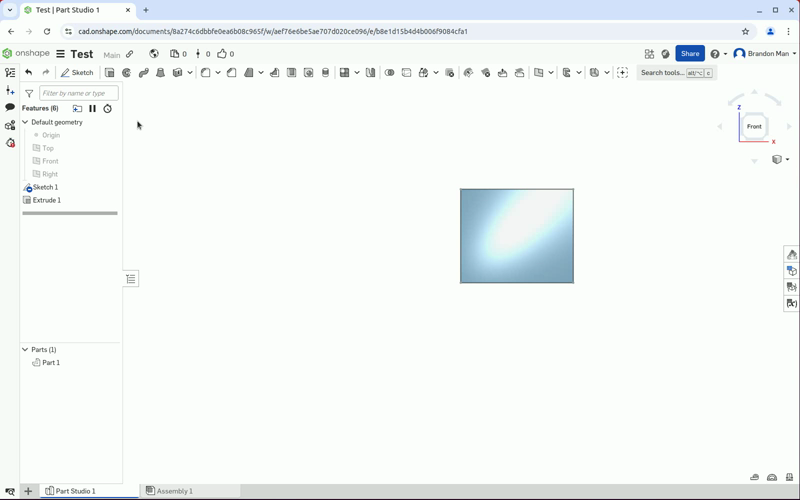
key(shift+h)
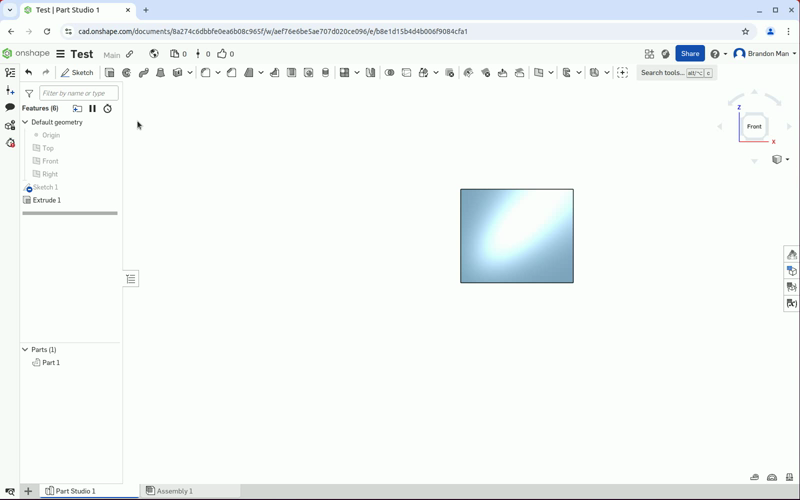
mouse_move(73, 189)
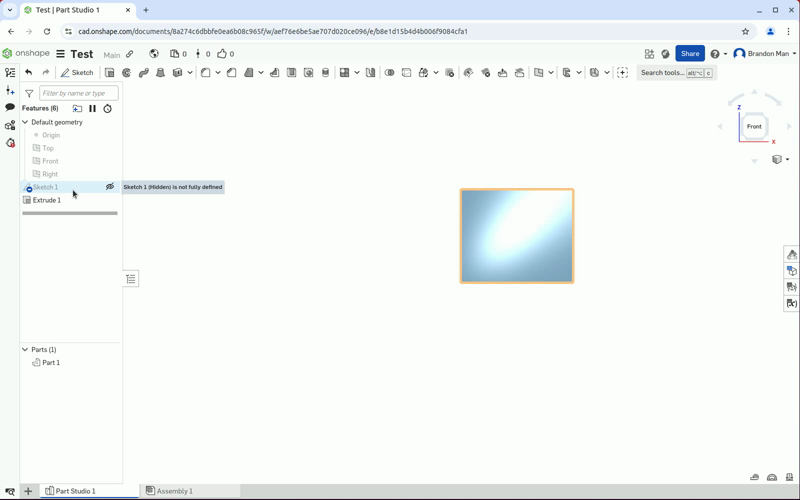
click(73, 189)
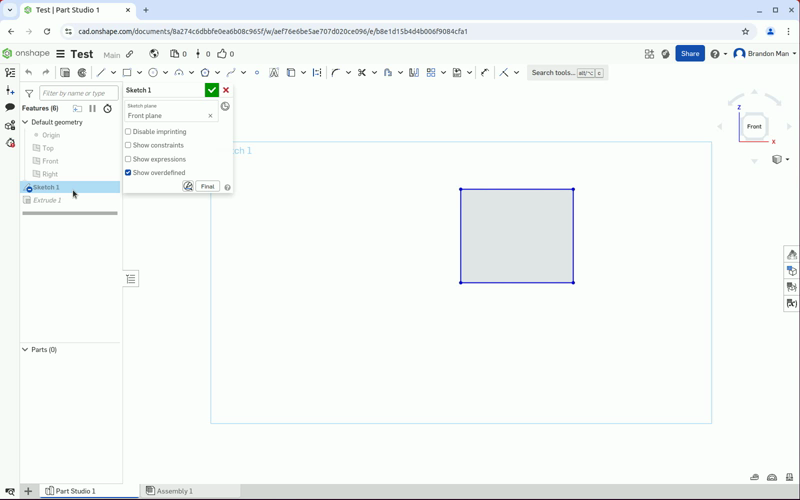
mouse_move(229, 92)
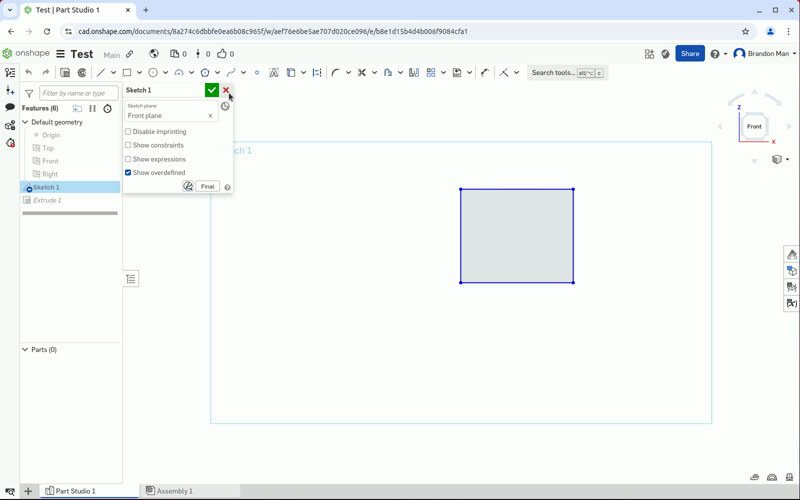
click(229, 92)
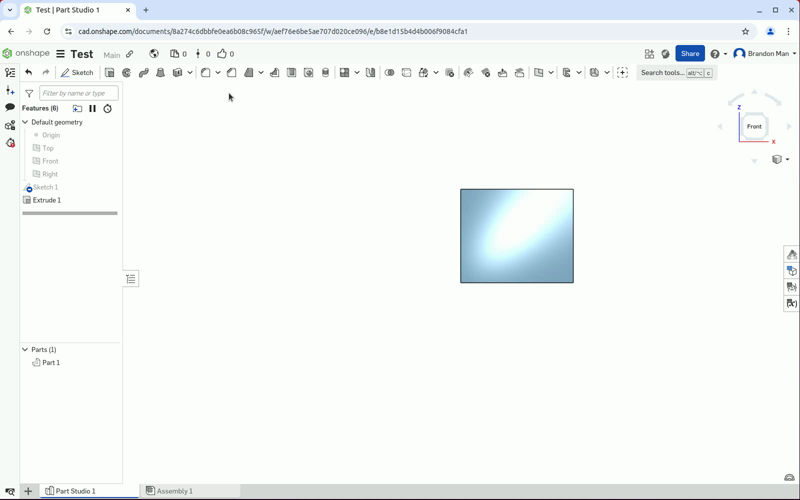
mouse_move(541, 75)
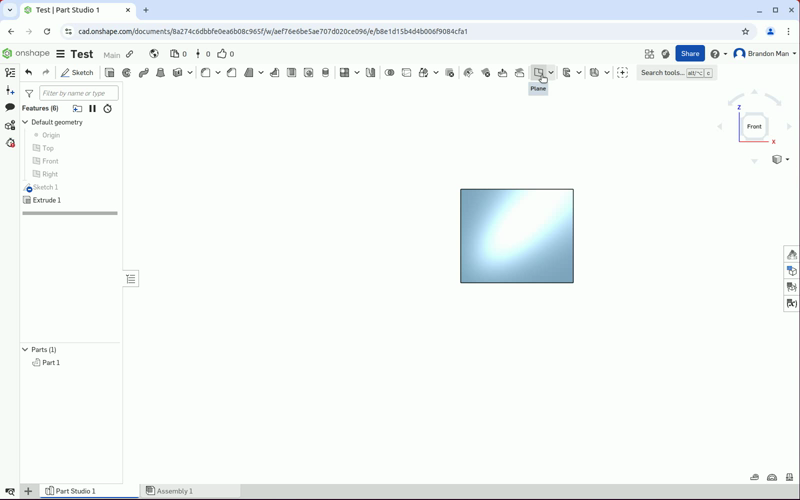
click(541, 75)
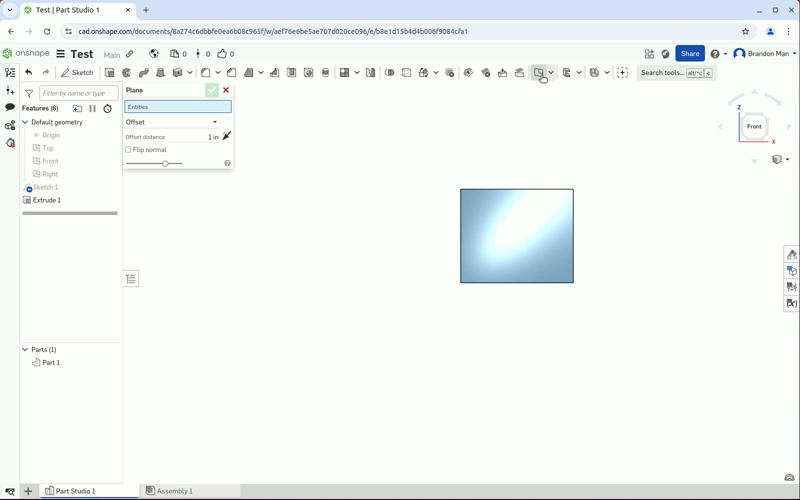
mouse_move(73, 163)
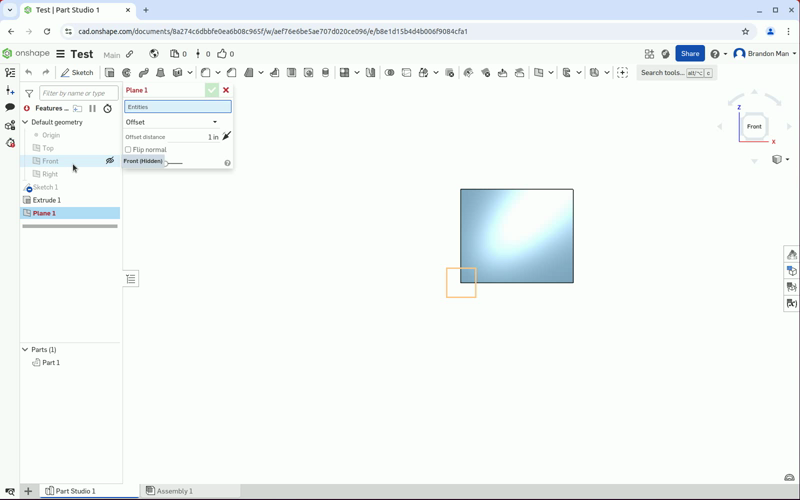
click(73, 163)
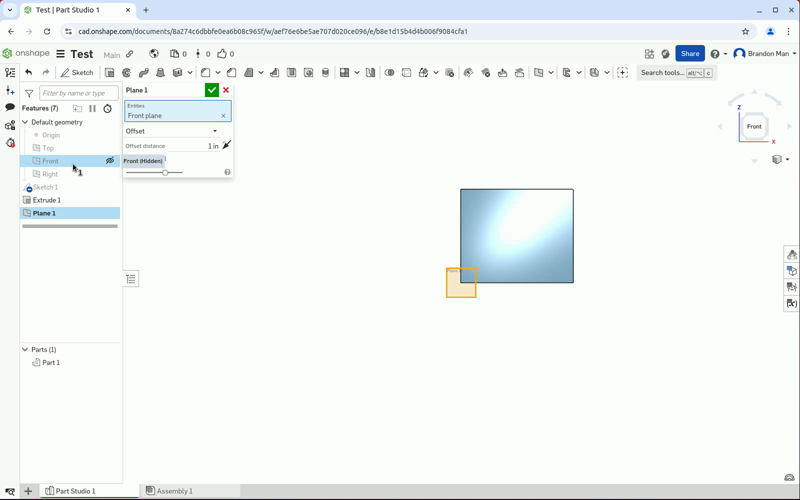
key(tab, 2)
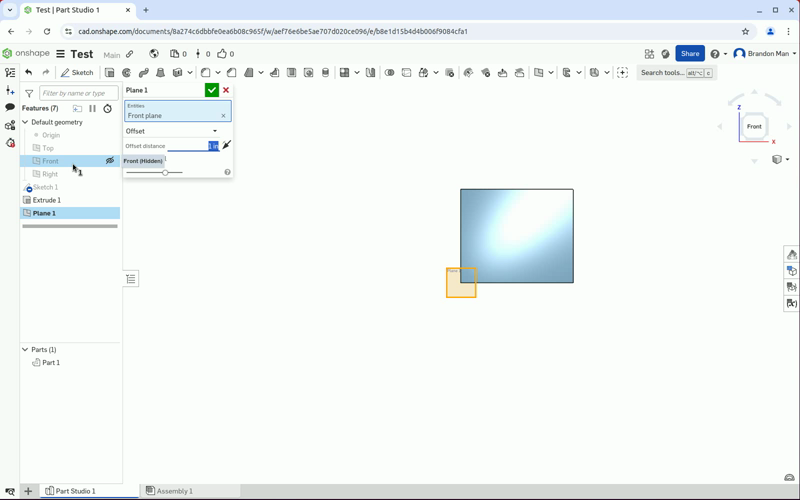
text(15.405)
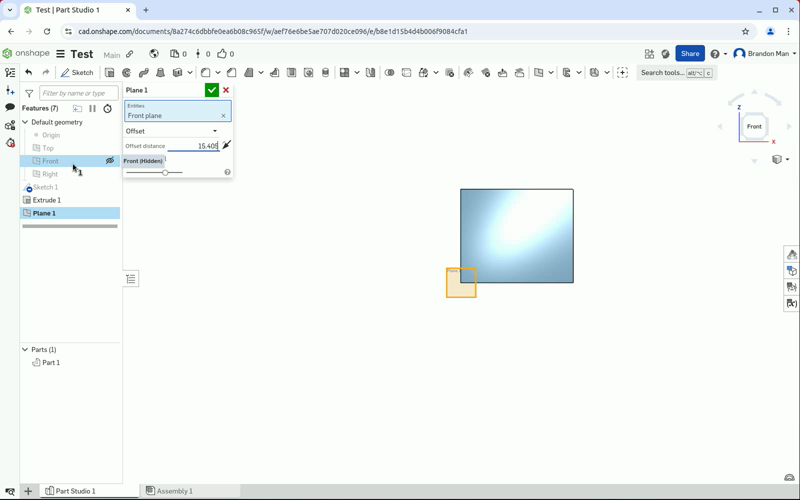
key(enter, 2)
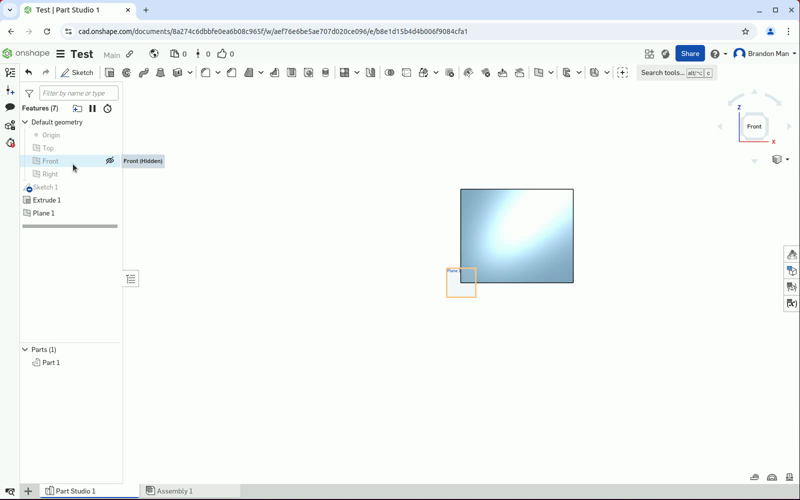
key(shift+s)
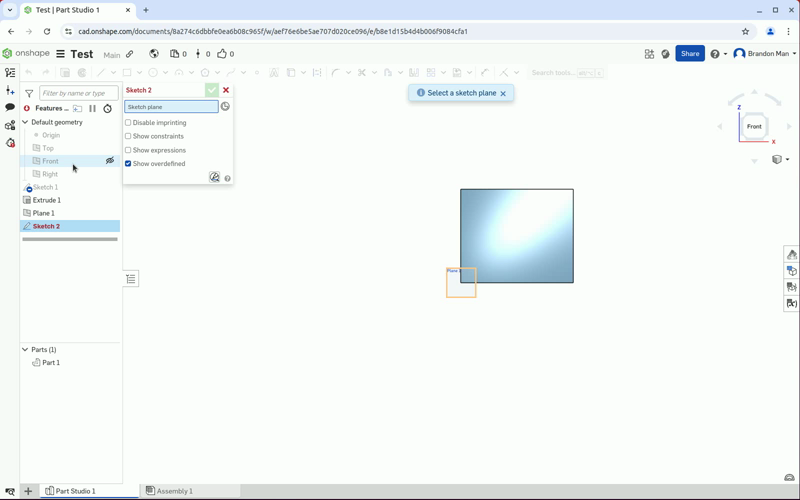
mouse_move(73, 215)
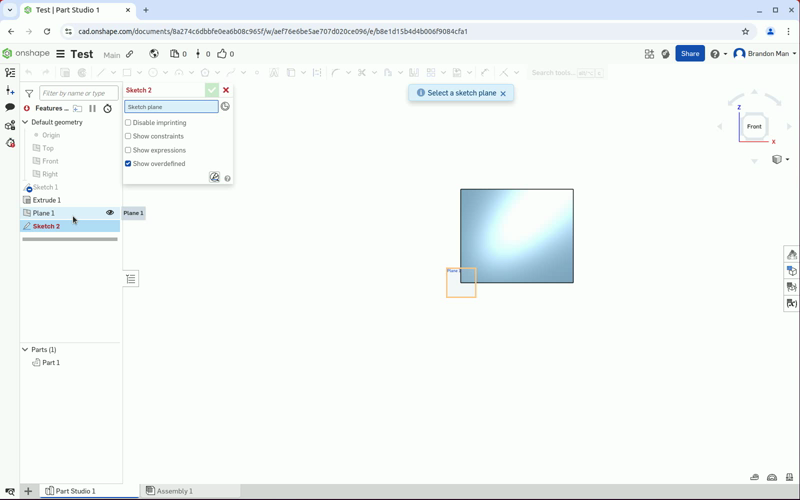
click(73, 215)
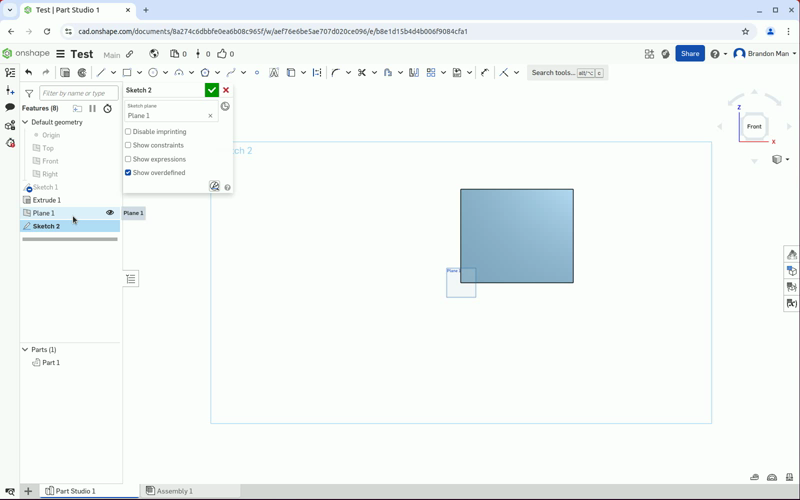
mouse_move(73, 352)
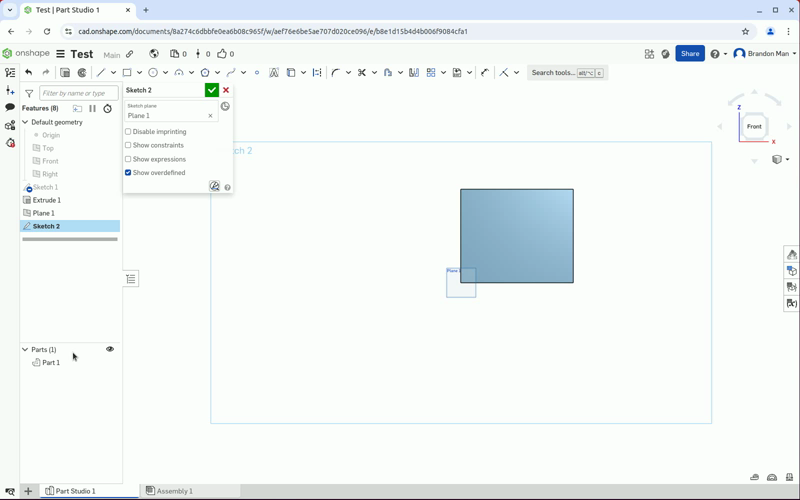
key(y)
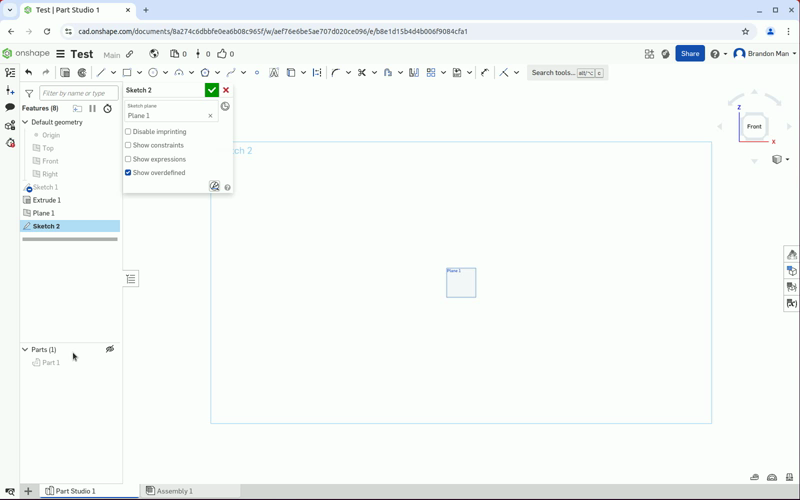
key(l)
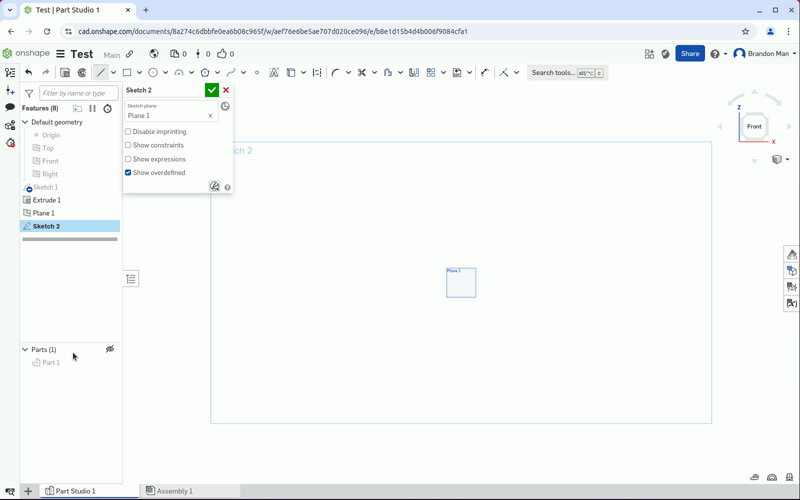
key_down(shift)
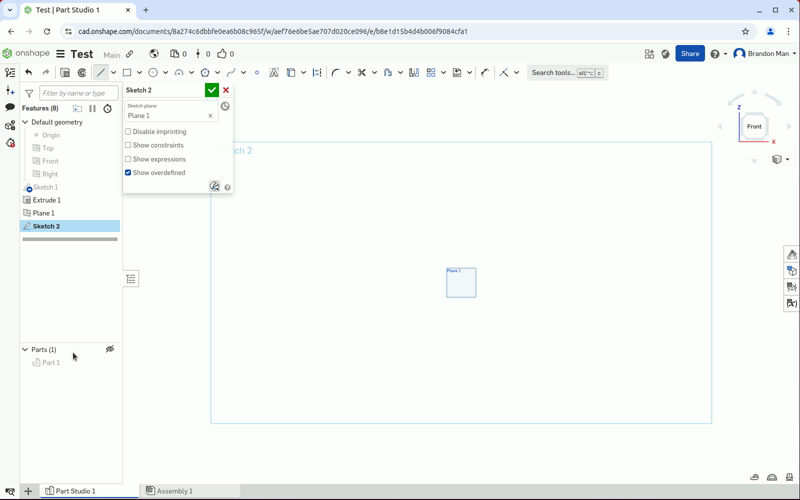
mouse_move(498, 282)
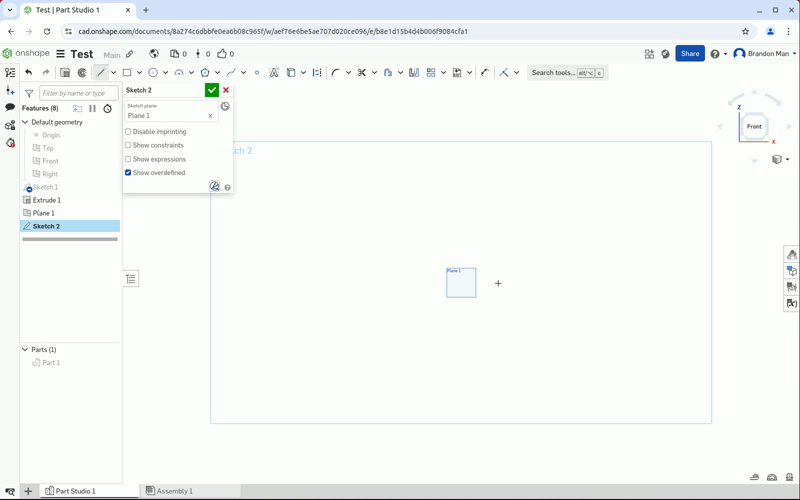
click(498, 282)
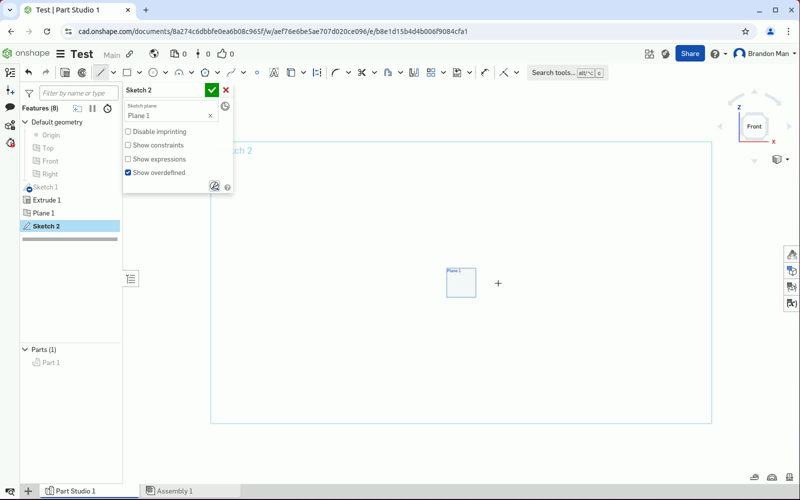
key_up(shift)
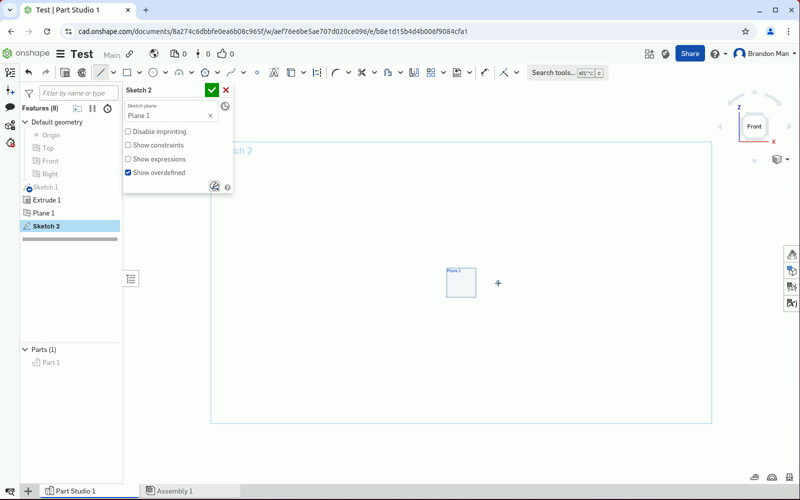
key_down(shift)
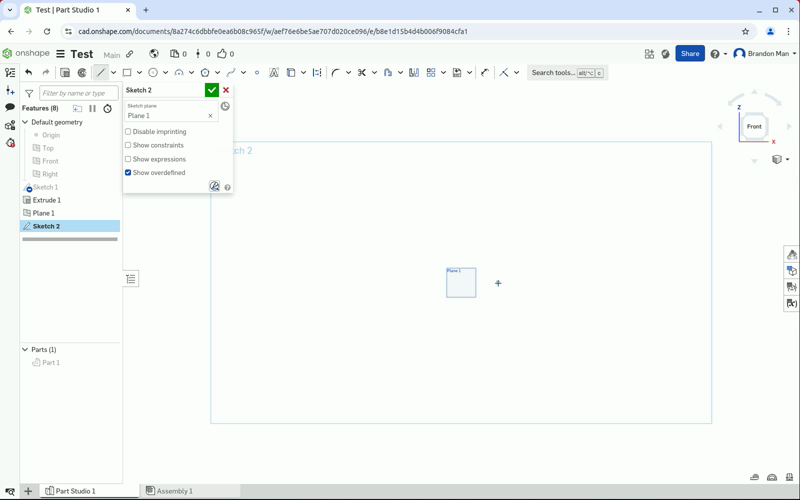
mouse_move(528, 282)
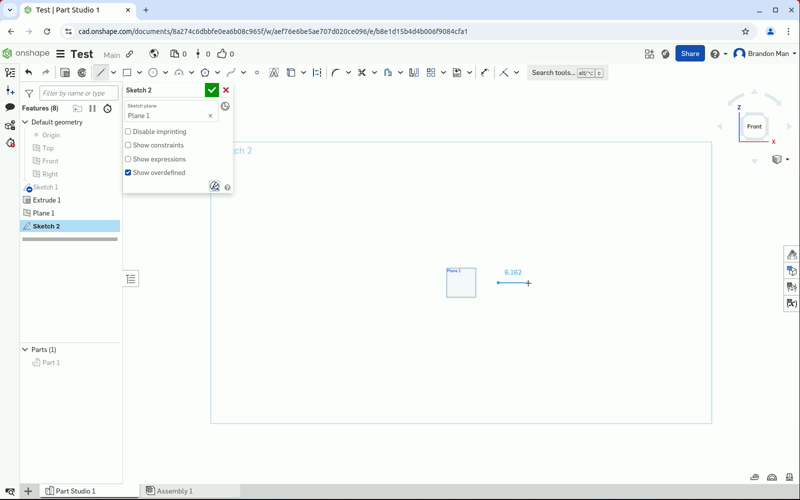
mouse_move(536, 282)
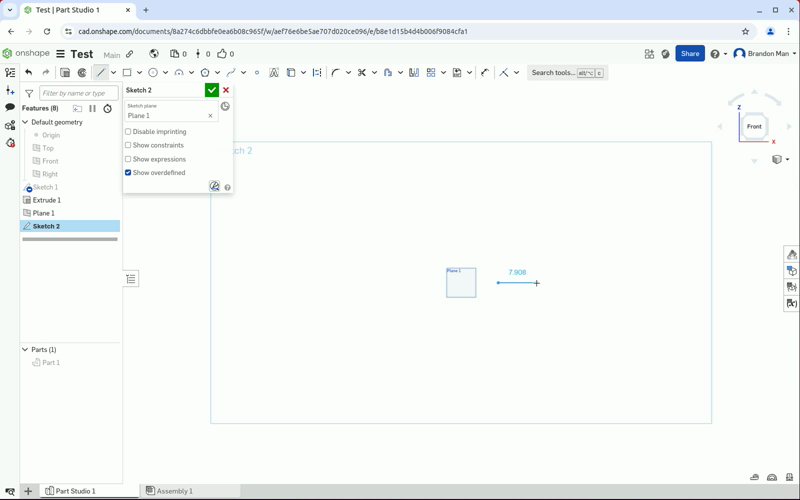
click(536, 282)
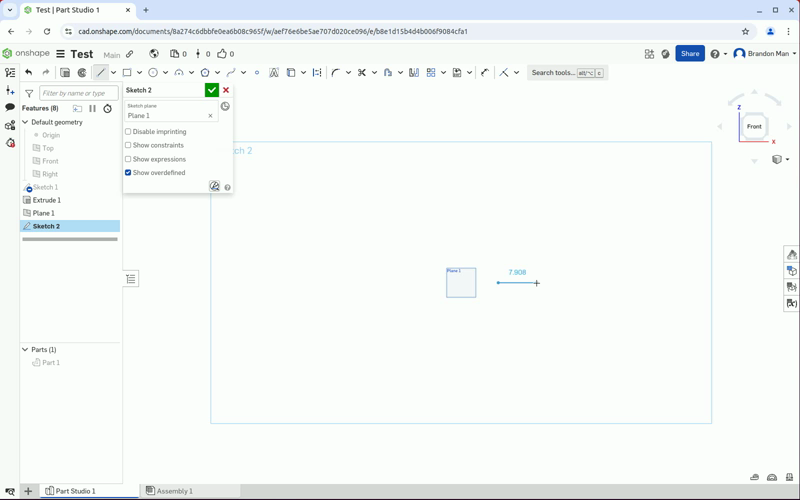
key_up(shift)
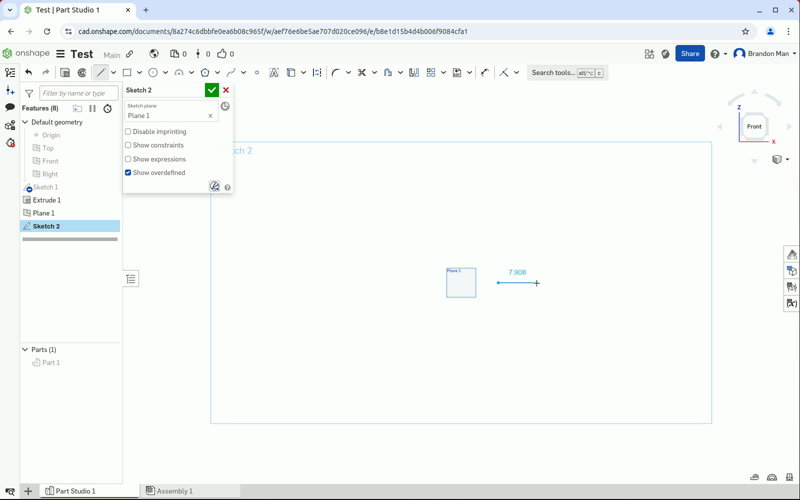
key_down(shift)
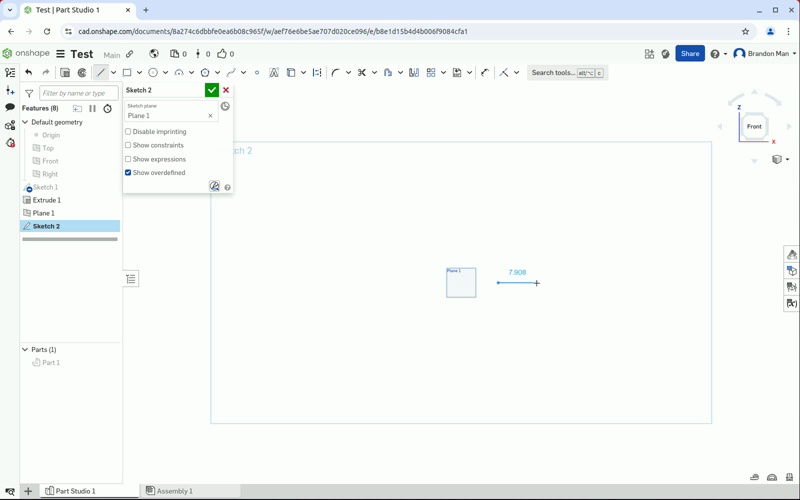
mouse_move(566, 282)
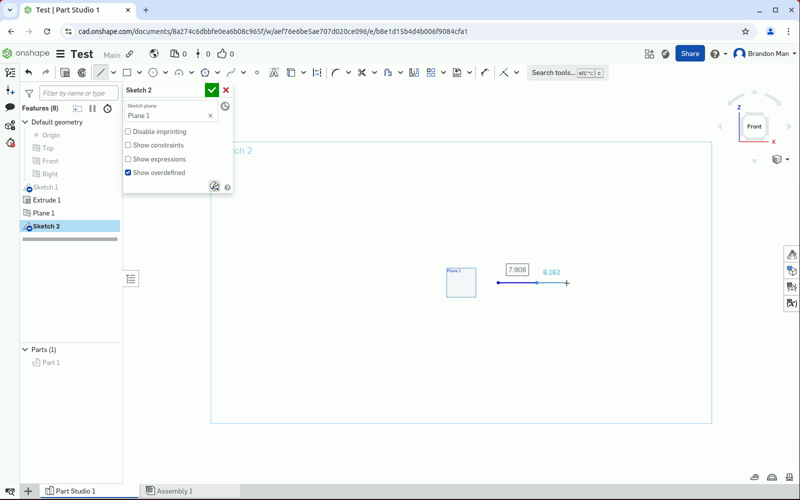
mouse_move(536, 263)
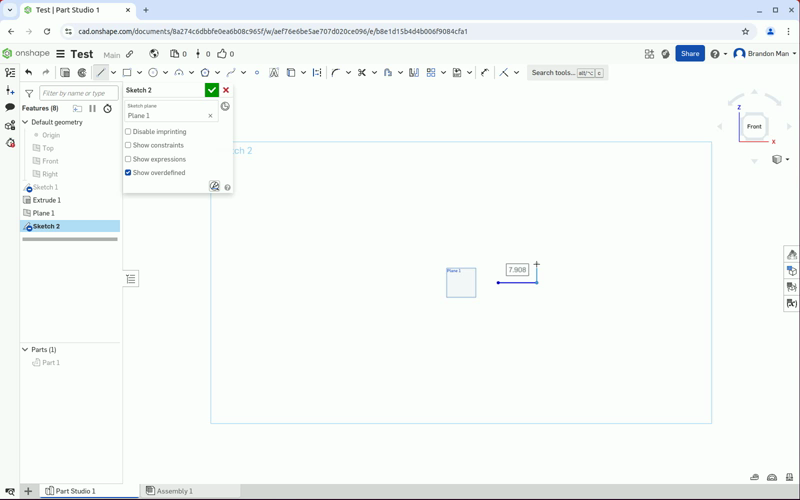
click(536, 263)
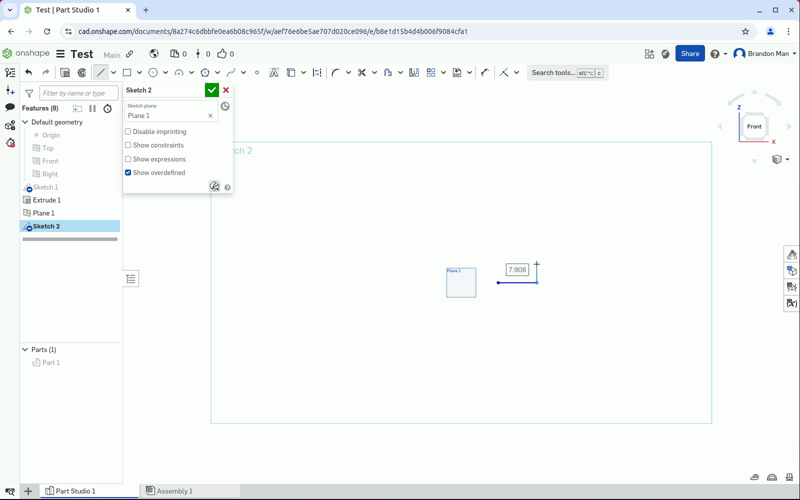
key_up(shift)
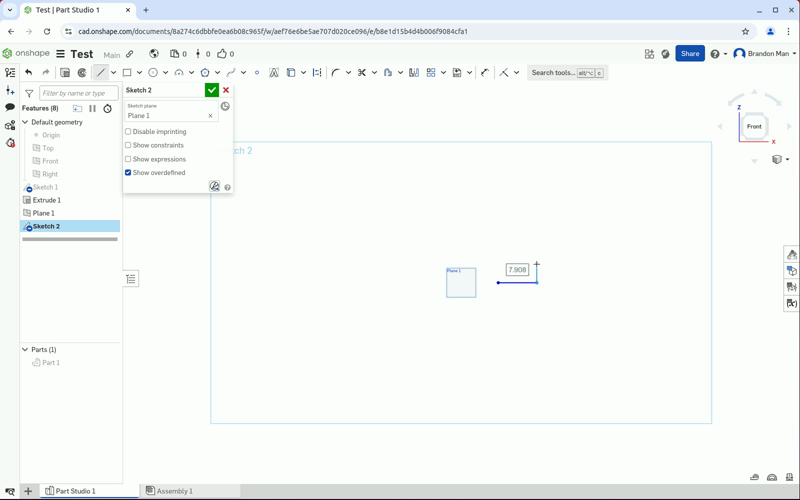
key_down(shift)
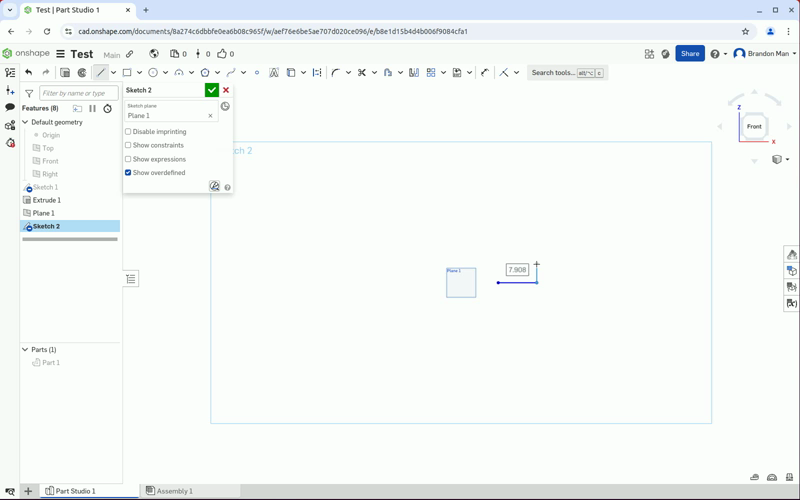
mouse_move(566, 263)
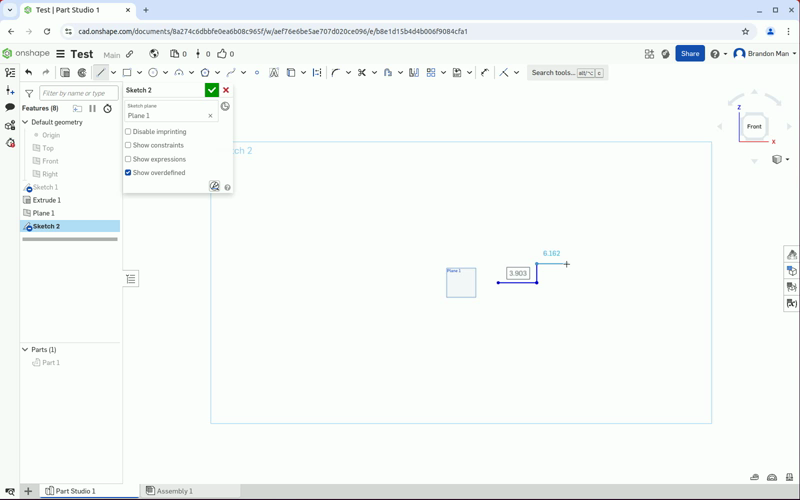
mouse_move(498, 263)
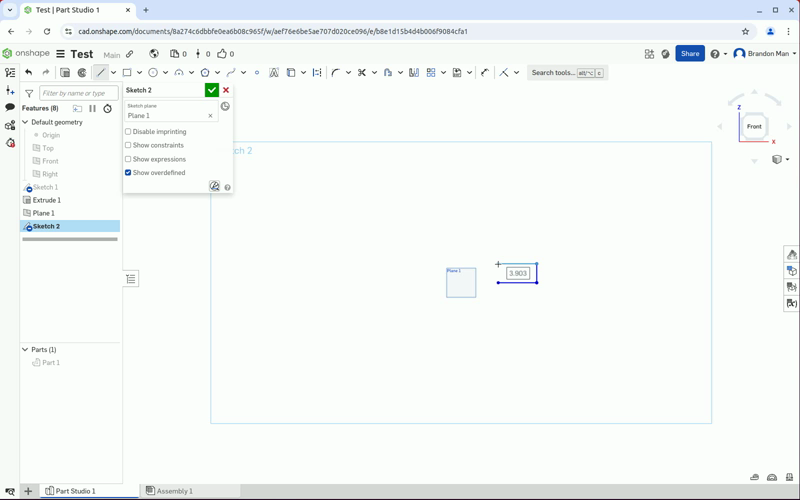
click(498, 263)
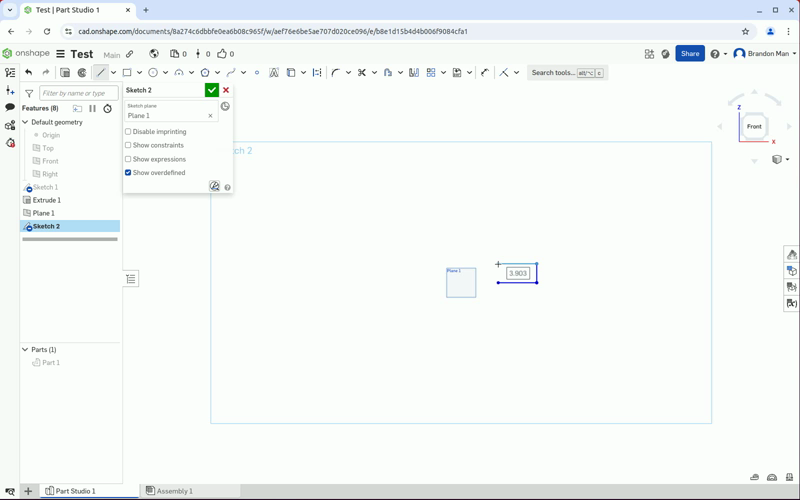
key_up(shift)
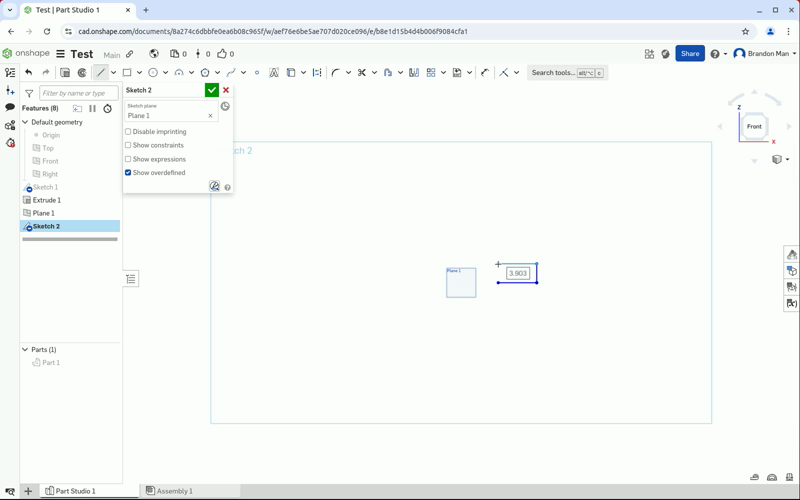
mouse_move(528, 263)
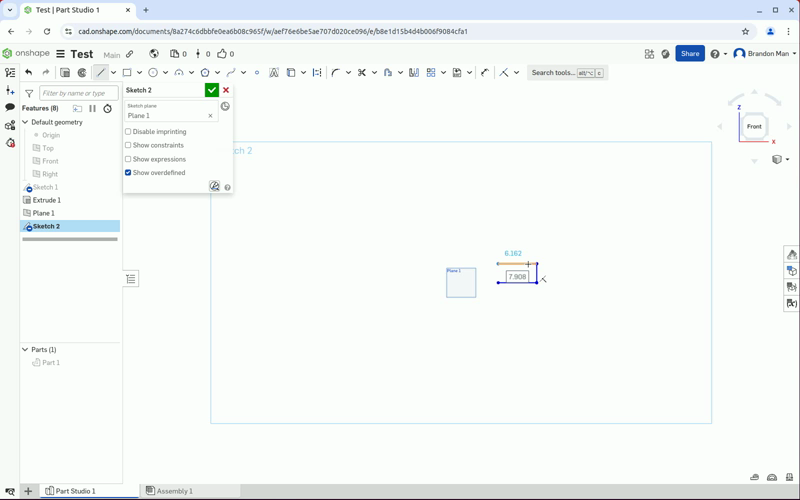
key_down(shift)
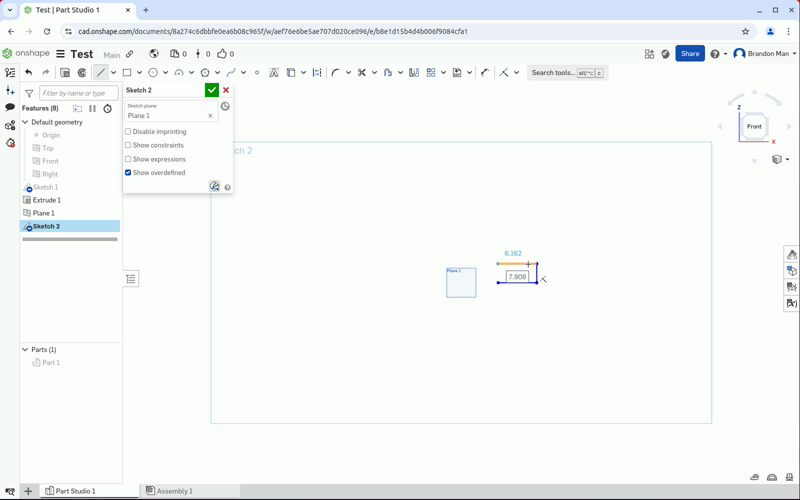
mouse_move(498, 282)
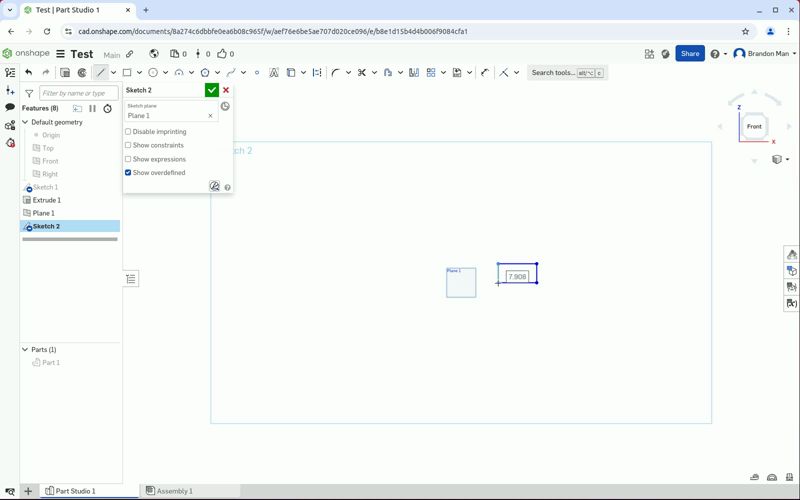
key_up(shift)
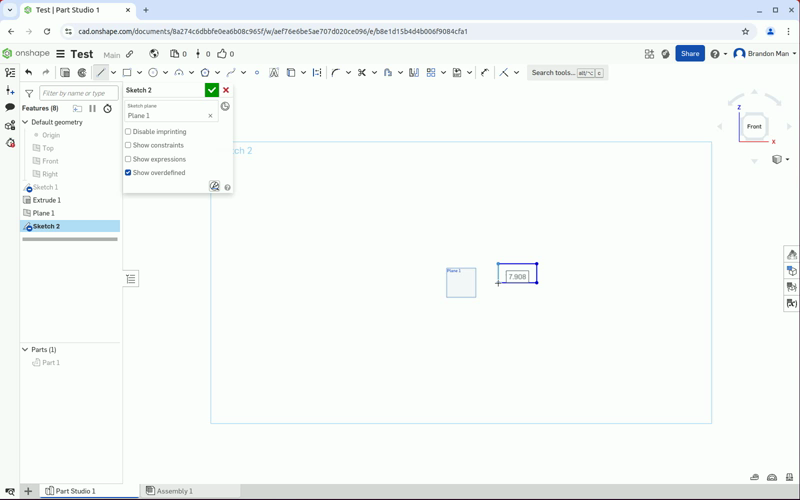
click(498, 282)
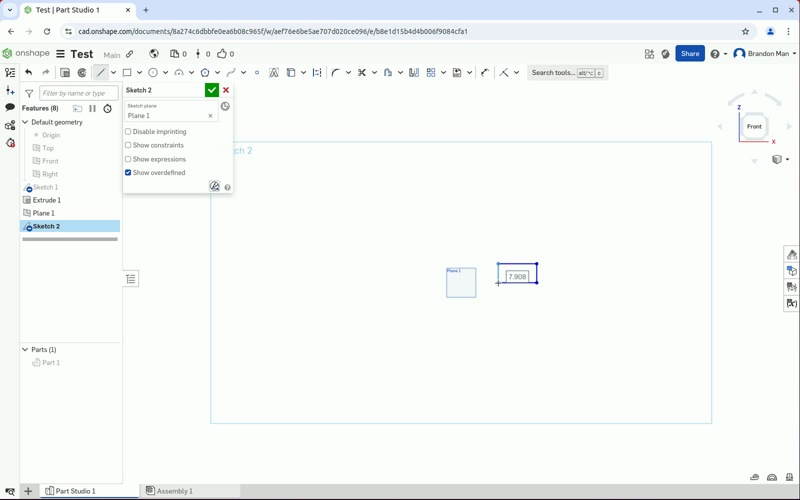
key(esc)
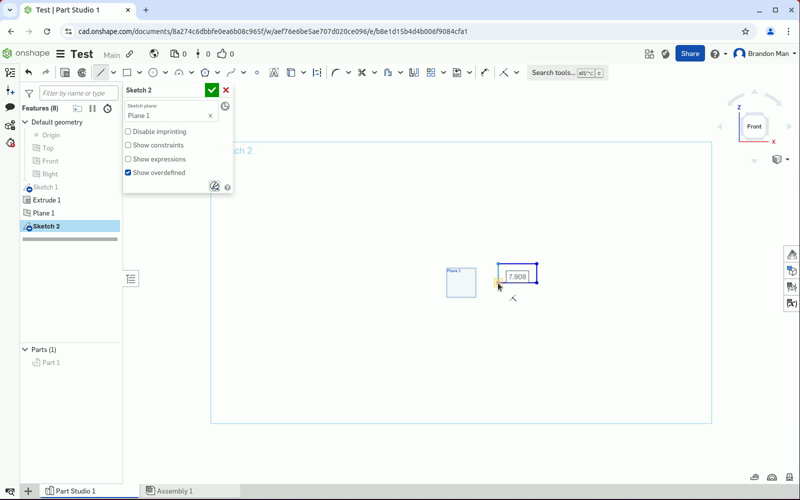
mouse_move(535, 277)
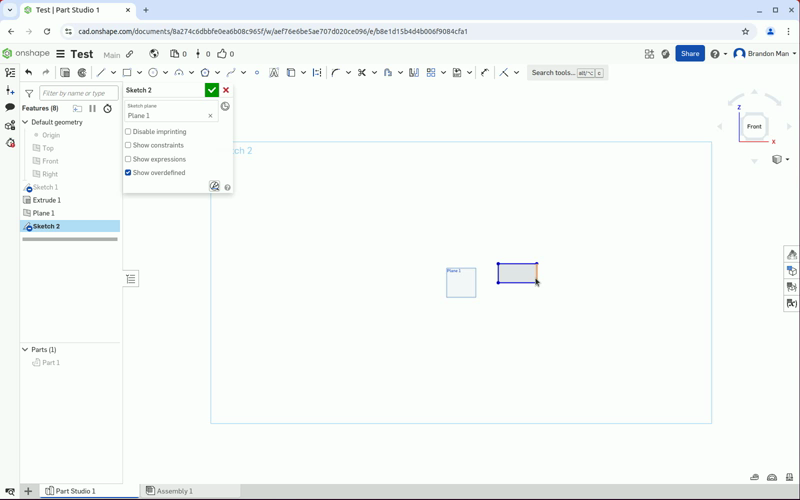
scroll(6)
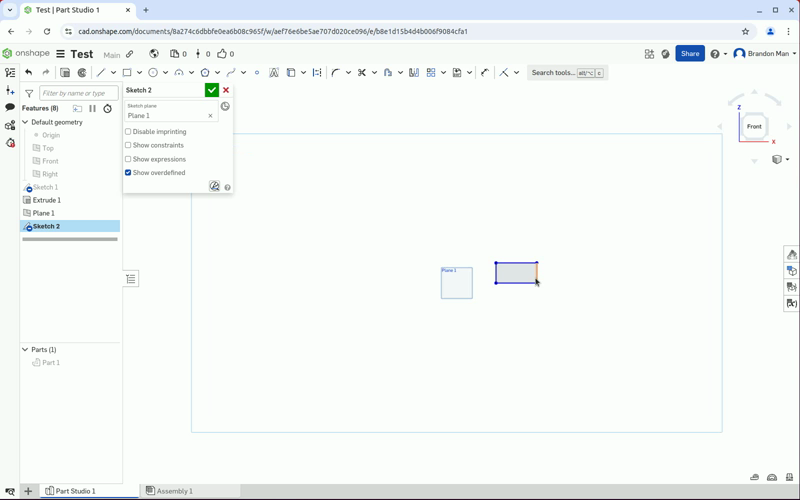
scroll(6)
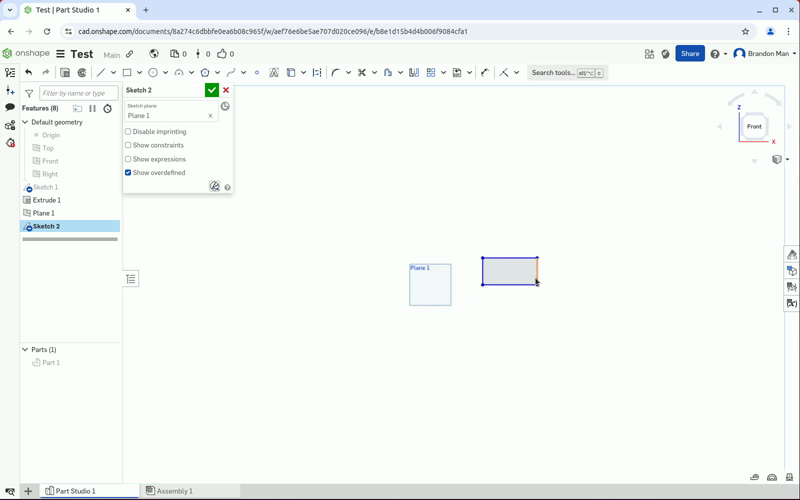
scroll(6)
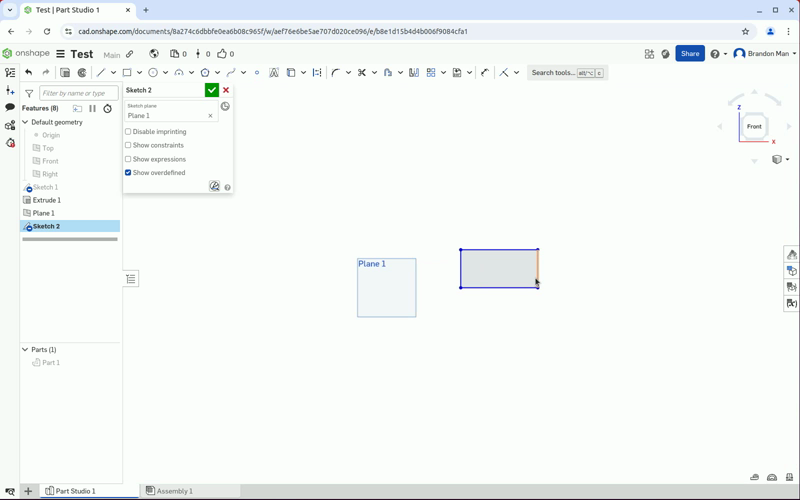
scroll(6)
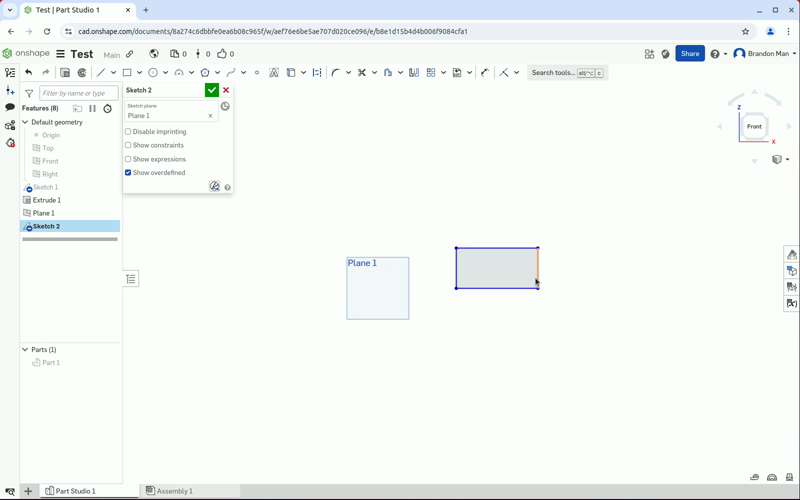
scroll(6)
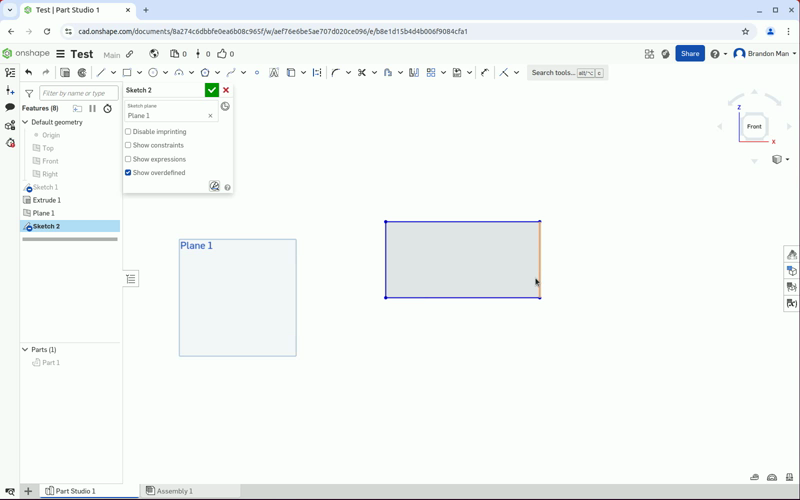
scroll(6)
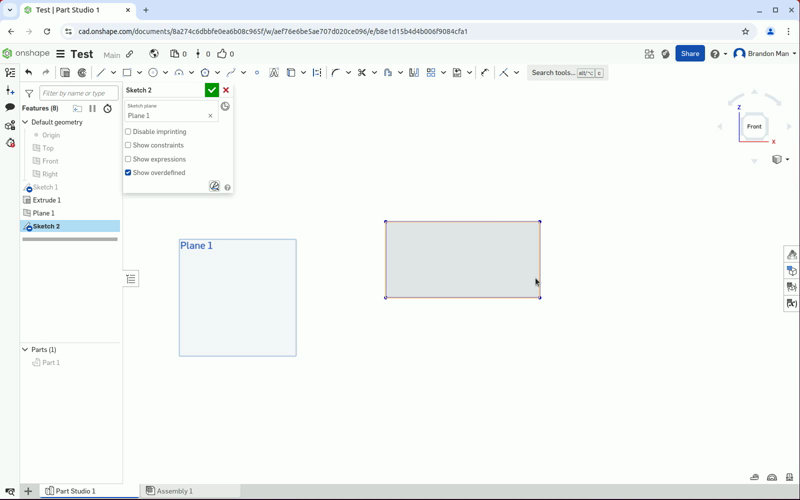
scroll(6)
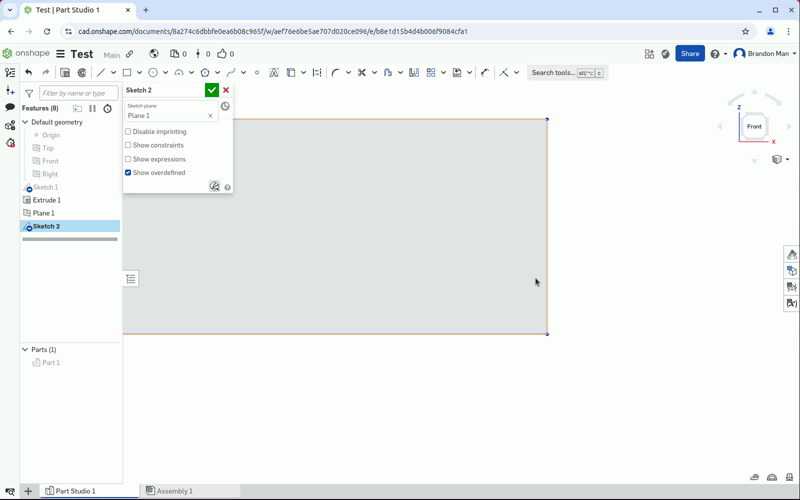
click(535, 277)
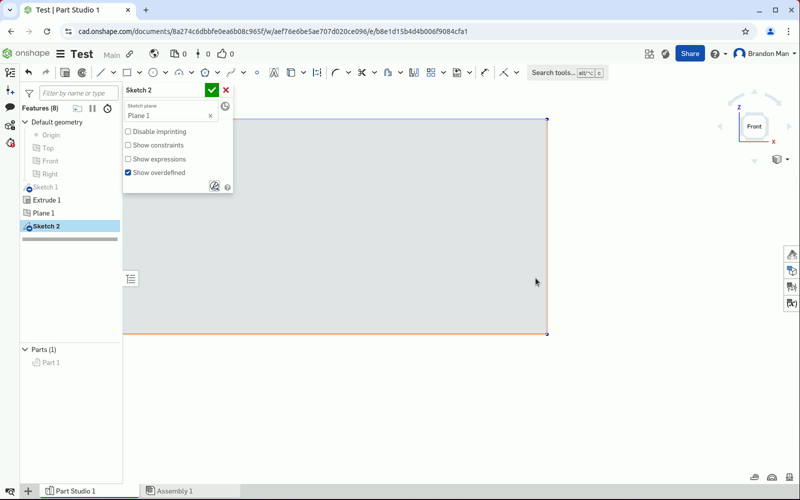
scroll(-6)
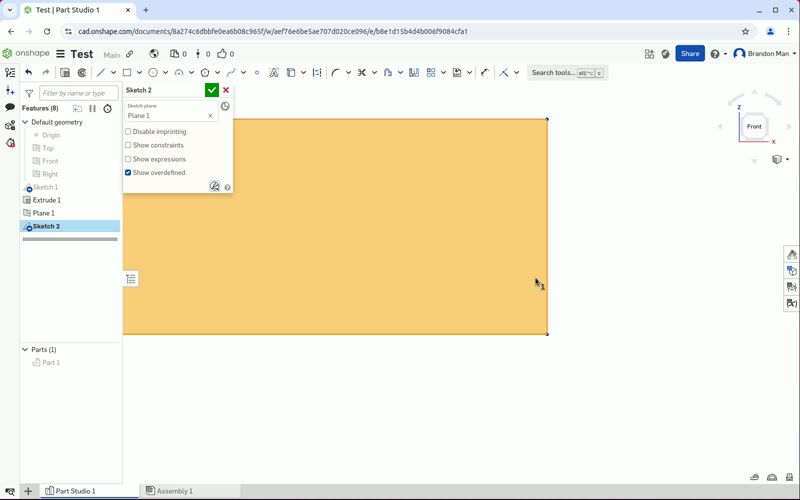
scroll(-6)
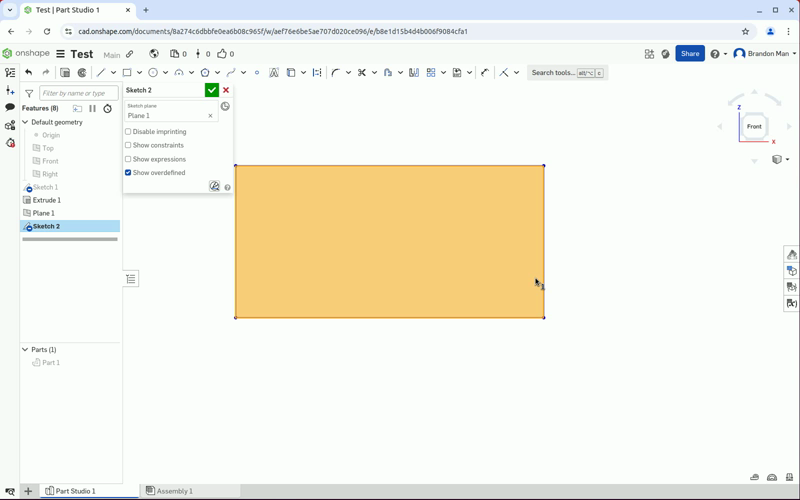
scroll(-6)
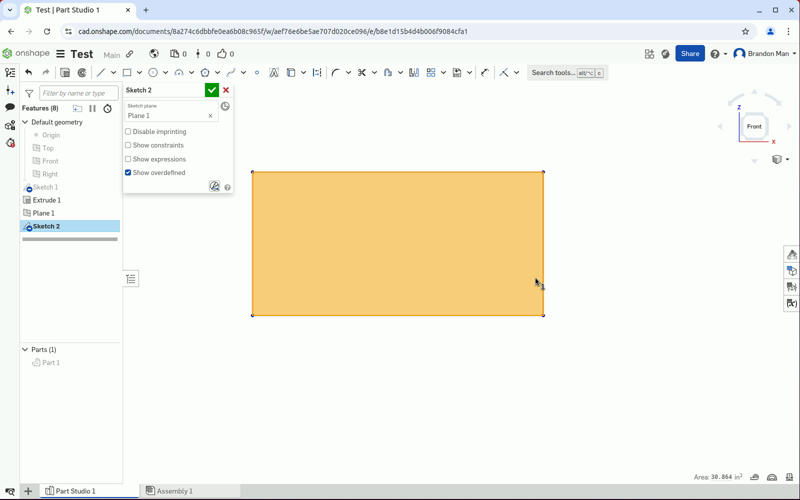
scroll(-6)
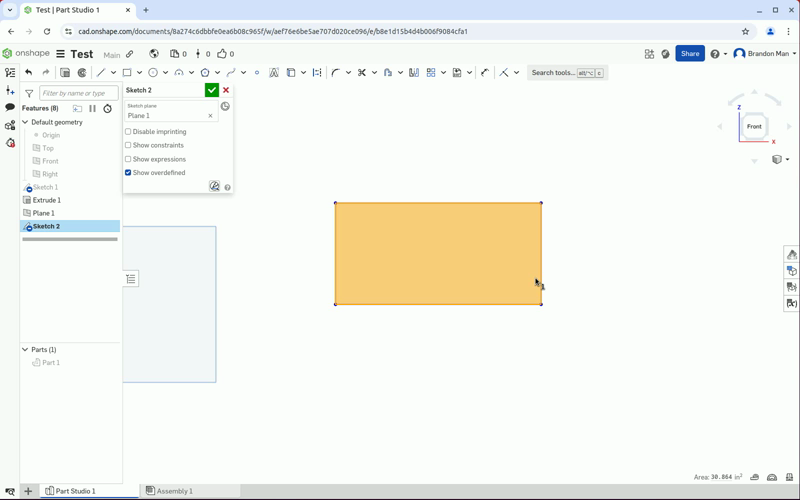
scroll(-6)
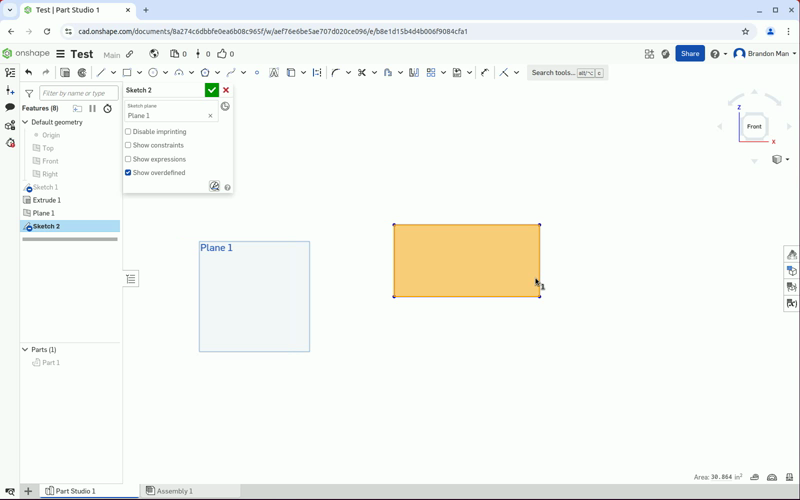
scroll(-6)
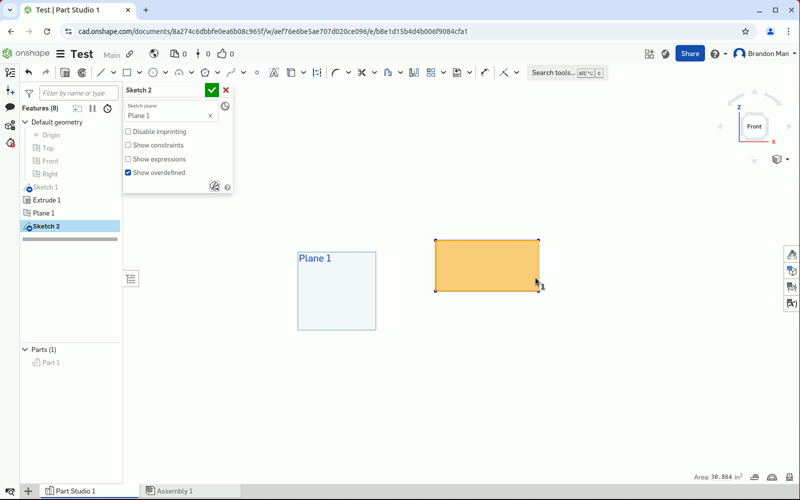
scroll(-6)
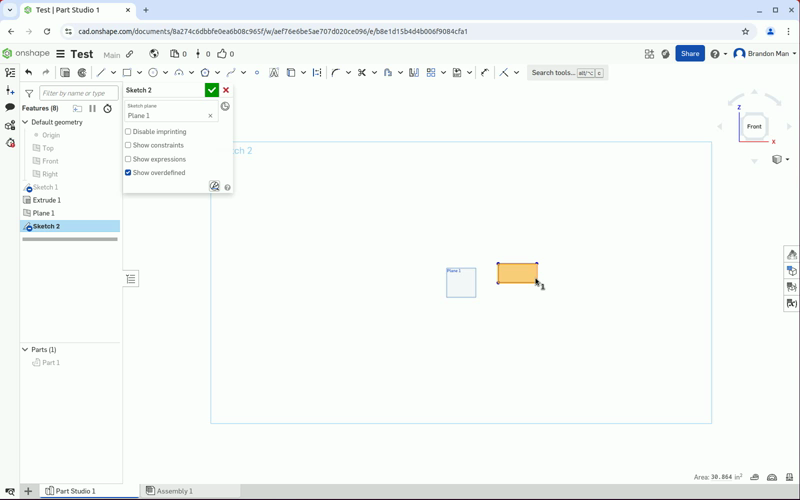
mouse_move(73, 352)
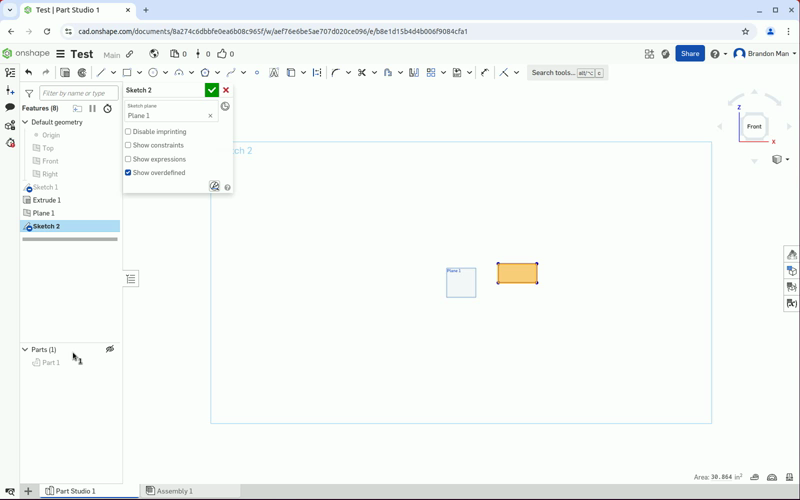
key(shift+y)
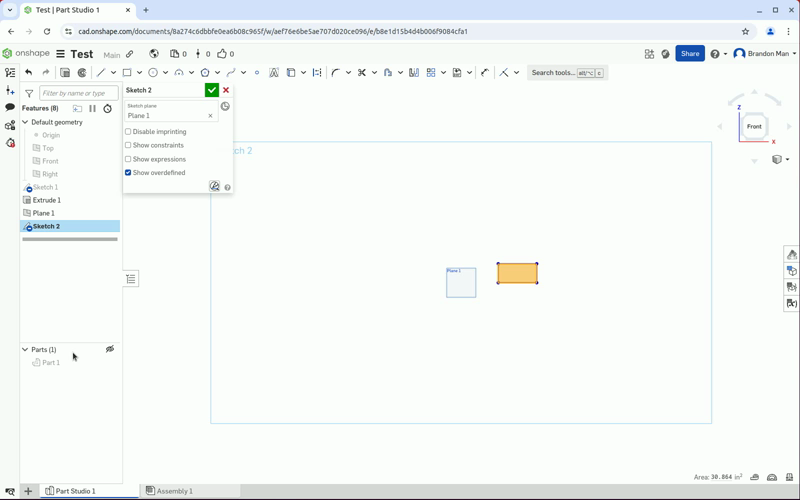
key(shift+e)
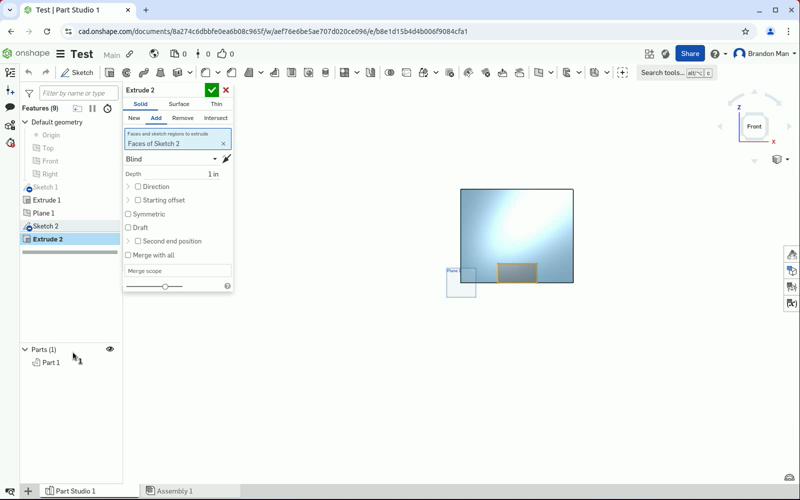
mouse_move(143, 106)
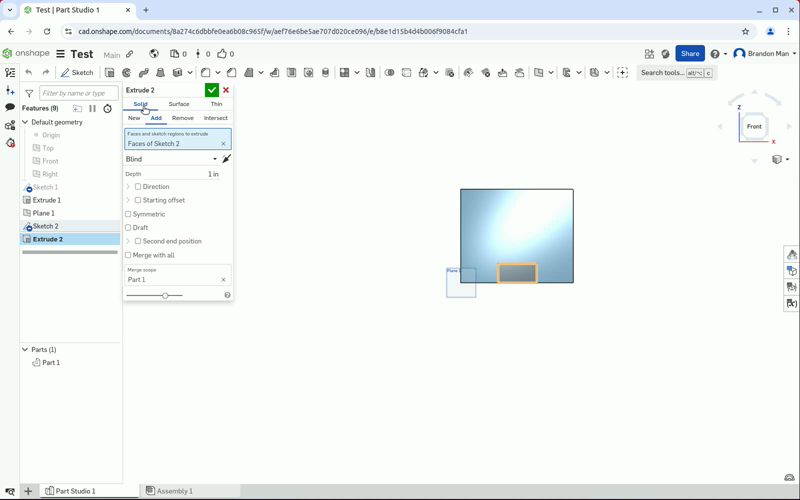
click(143, 106)
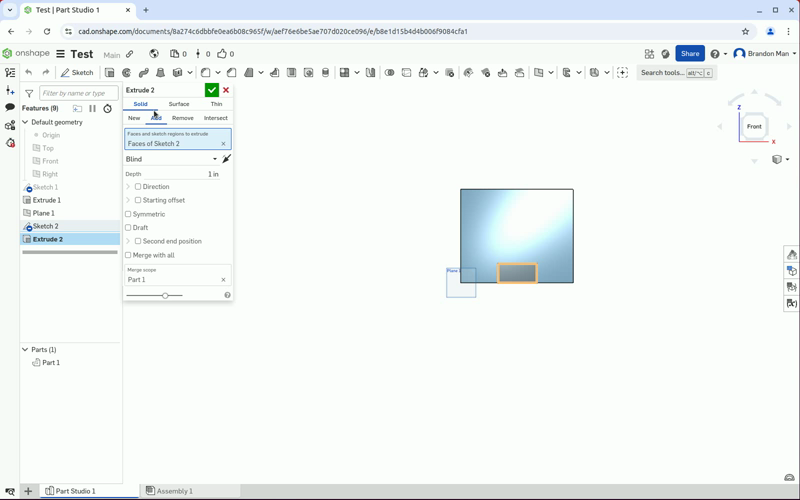
mouse_move(186, 120)
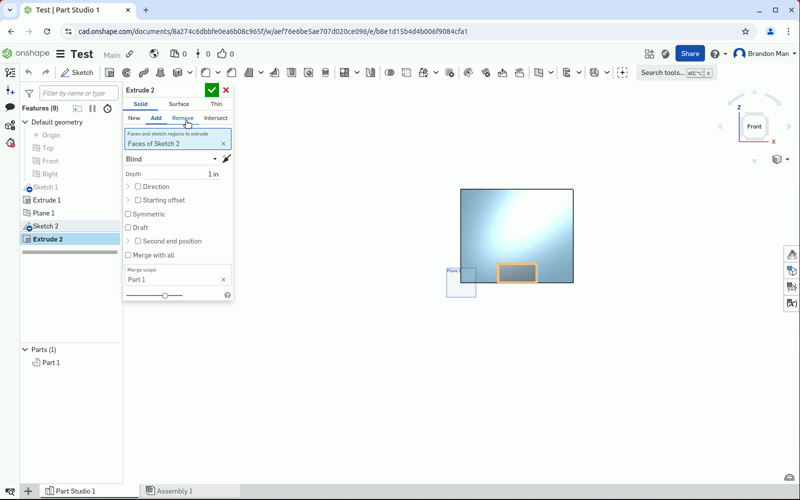
click(186, 120)
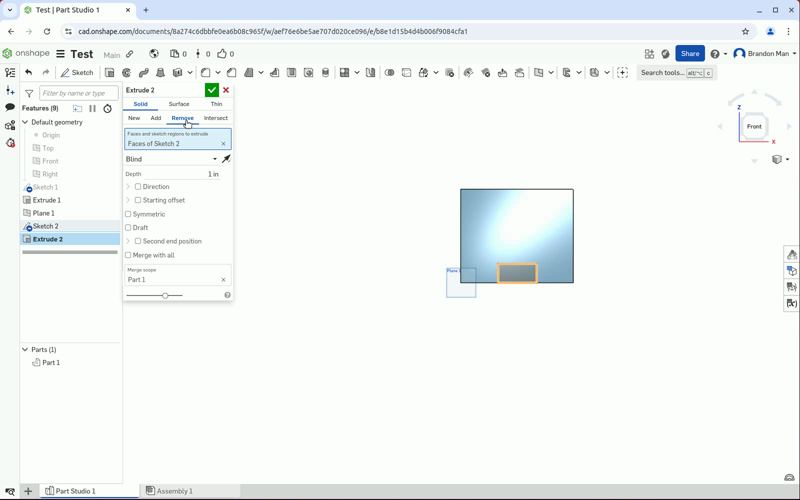
key(tab, 4)
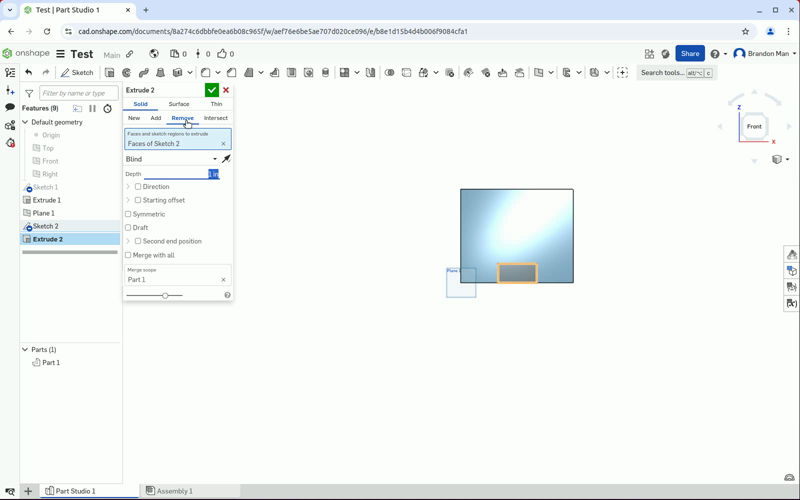
text(15.405)
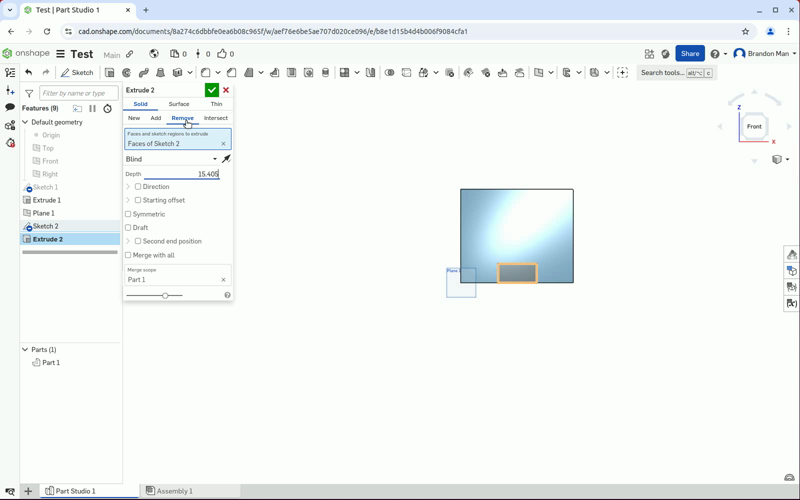
key(tab, 6)
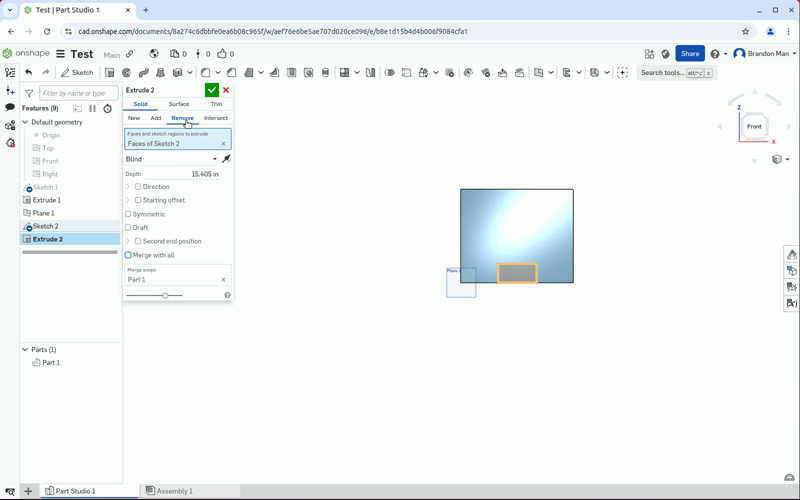
key(space)
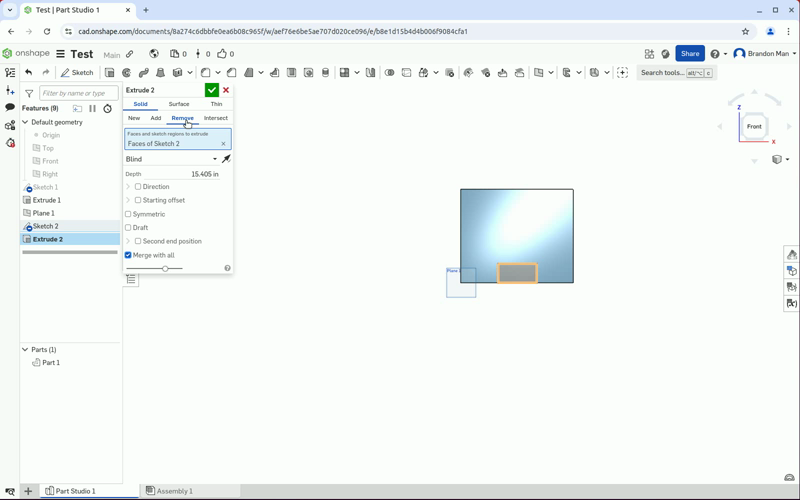
key(enter)
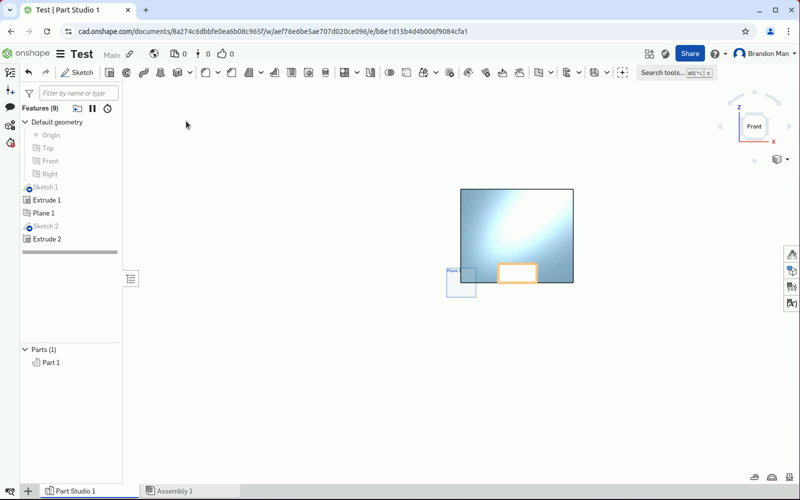
key(shift+h)
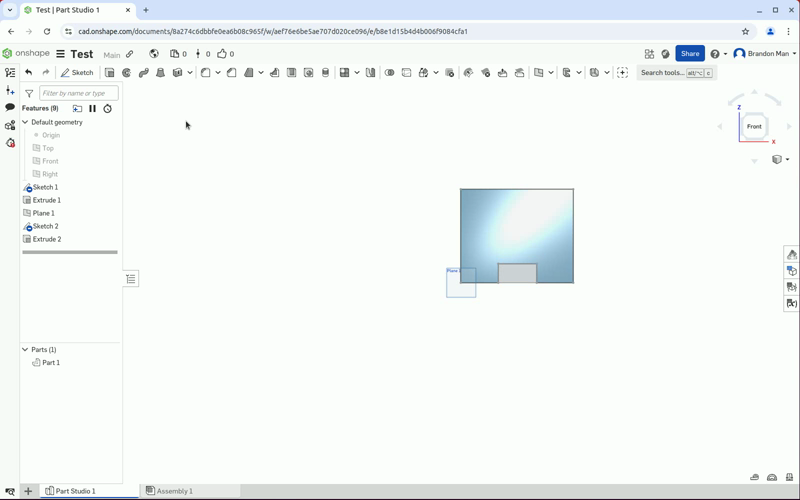
key(shift+h)
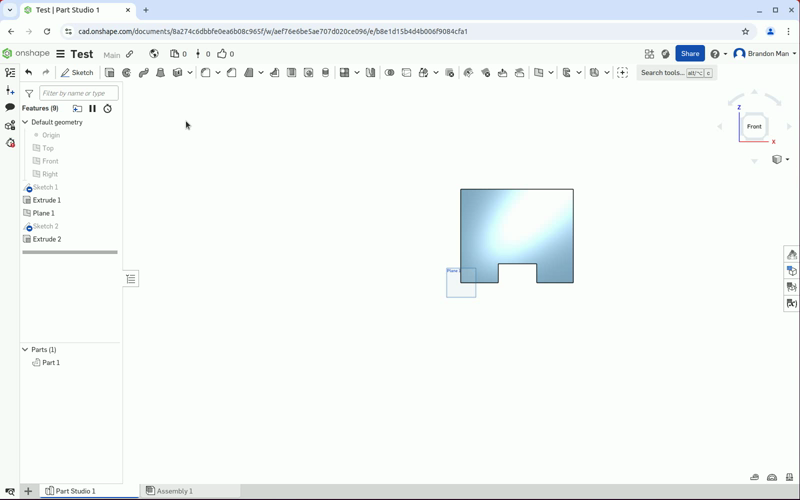
mouse_move(73, 189)
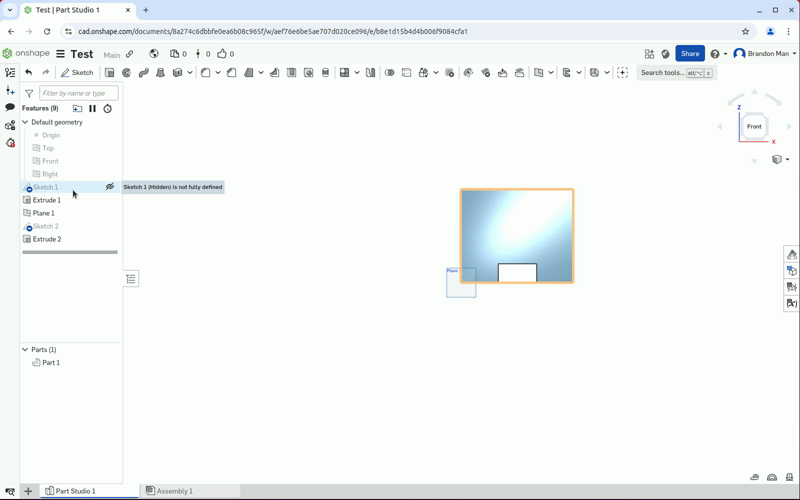
click(73, 189)
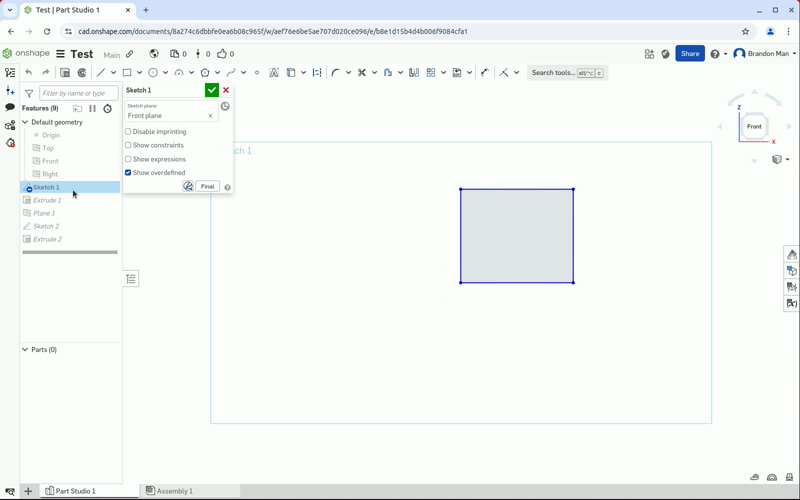
mouse_move(229, 92)
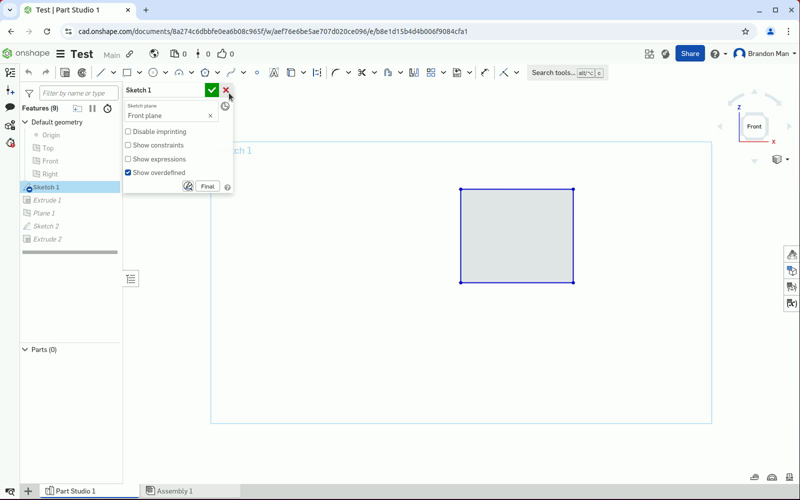
click(229, 92)
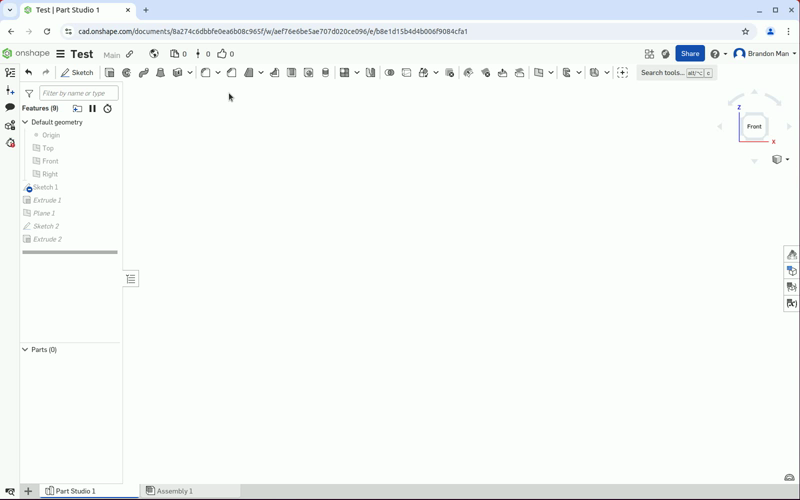
key(shift+s)
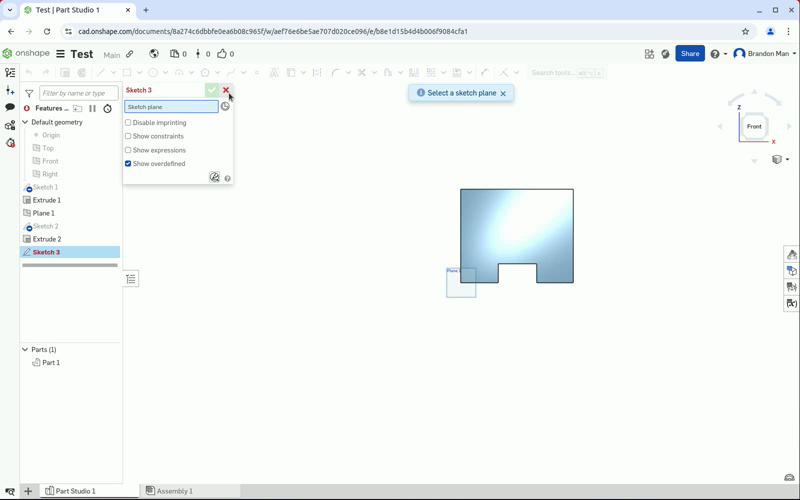
mouse_move(73, 215)
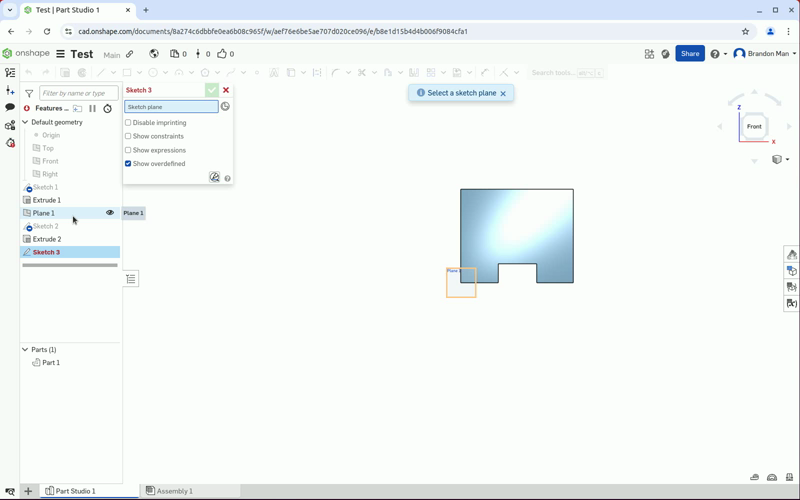
click(73, 215)
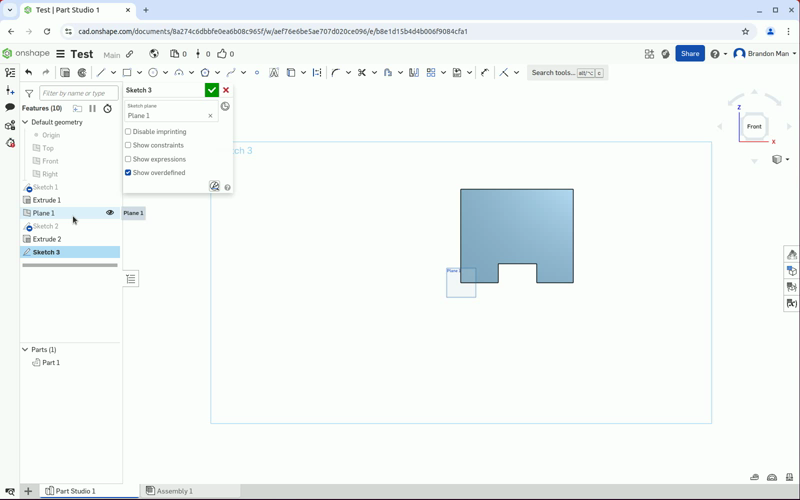
mouse_move(73, 352)
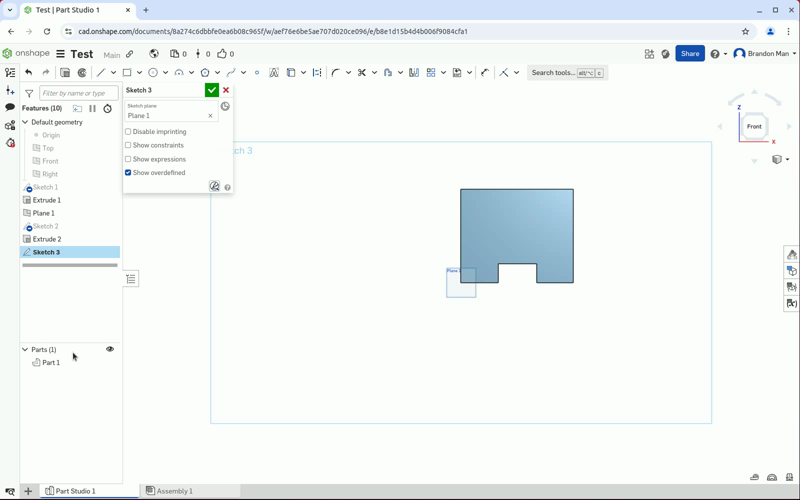
key(y)
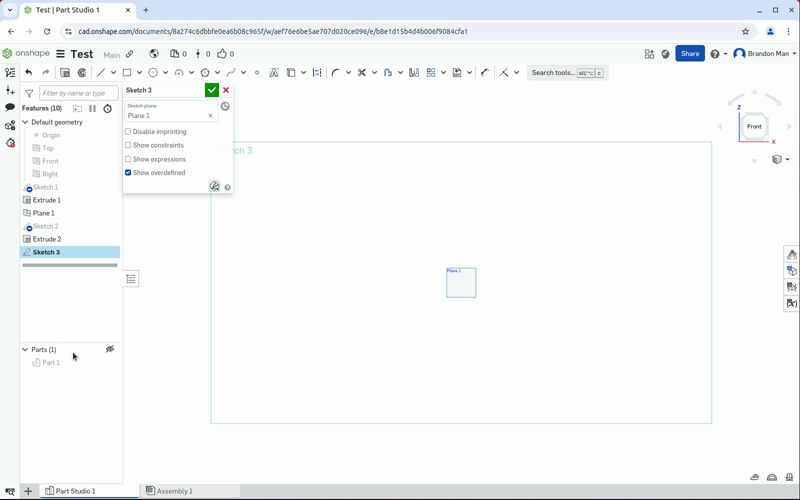
key(l)
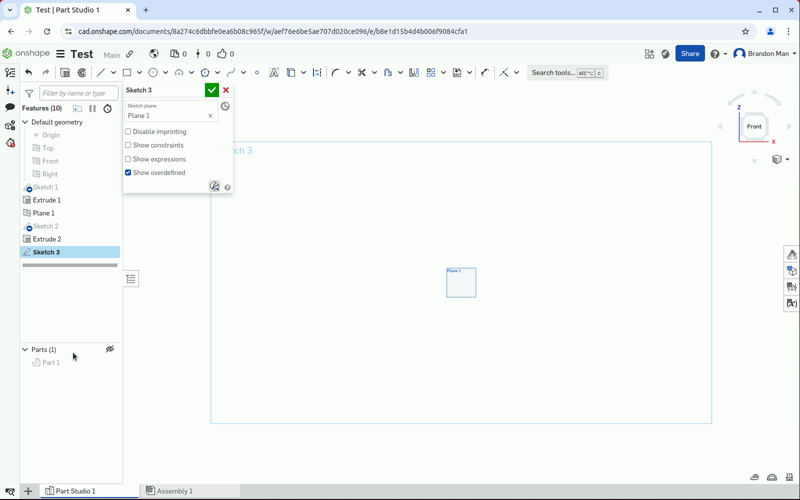
key_down(shift)
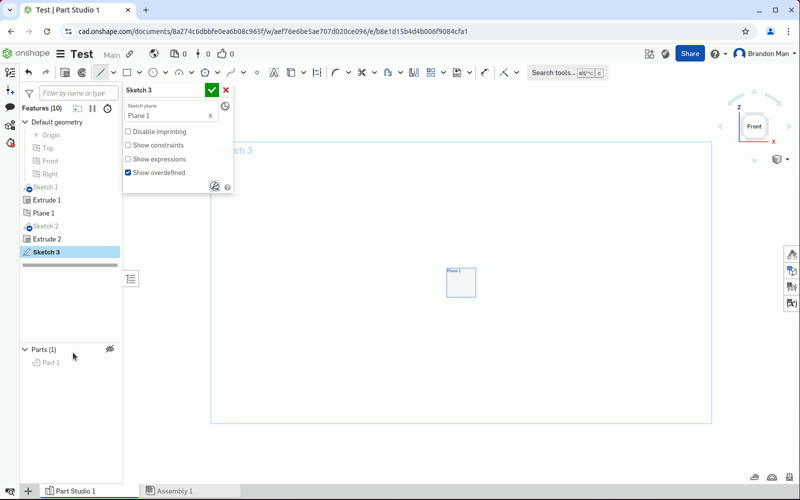
mouse_move(460, 282)
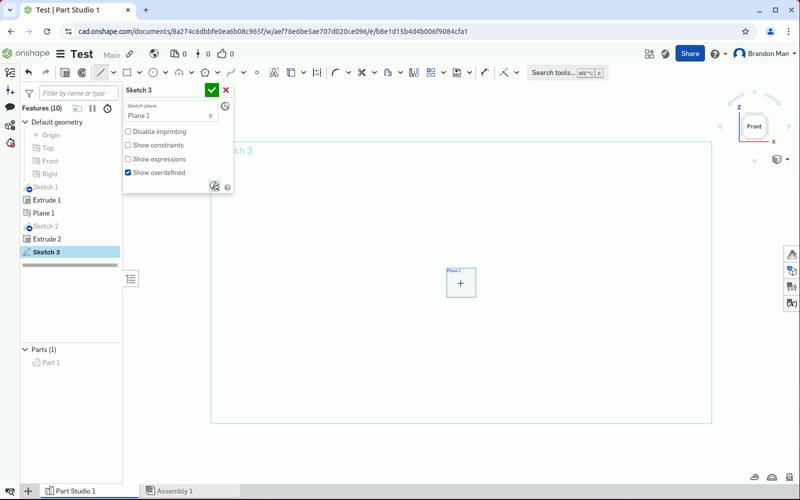
click(460, 282)
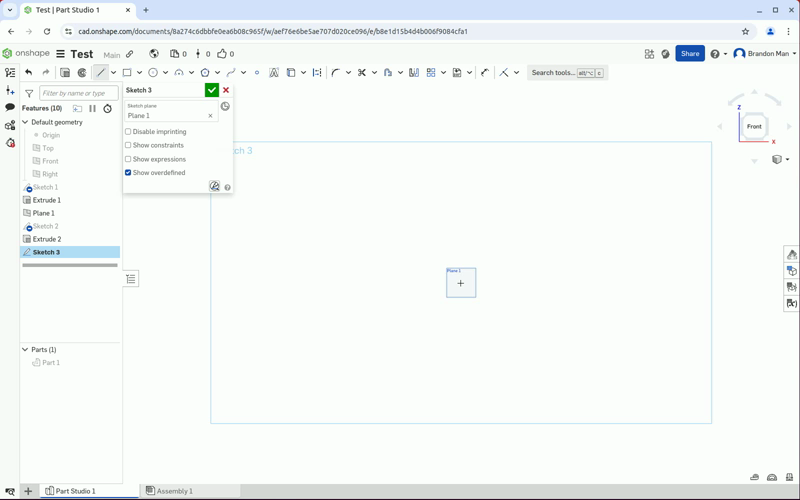
key_up(shift)
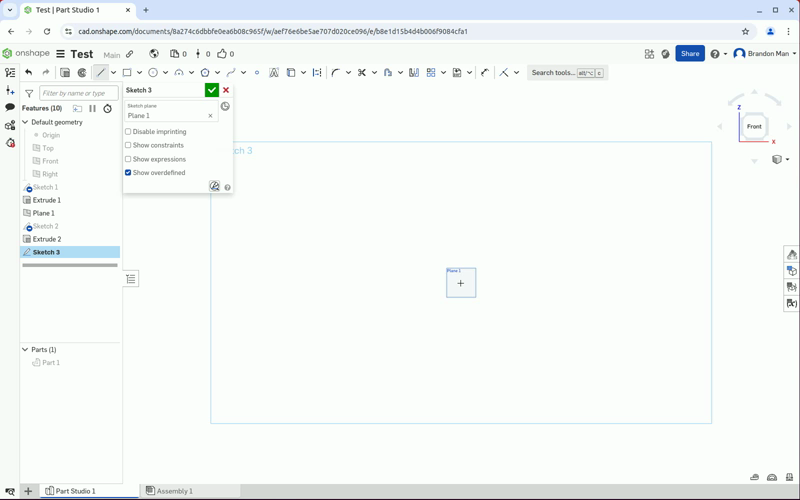
key_down(shift)
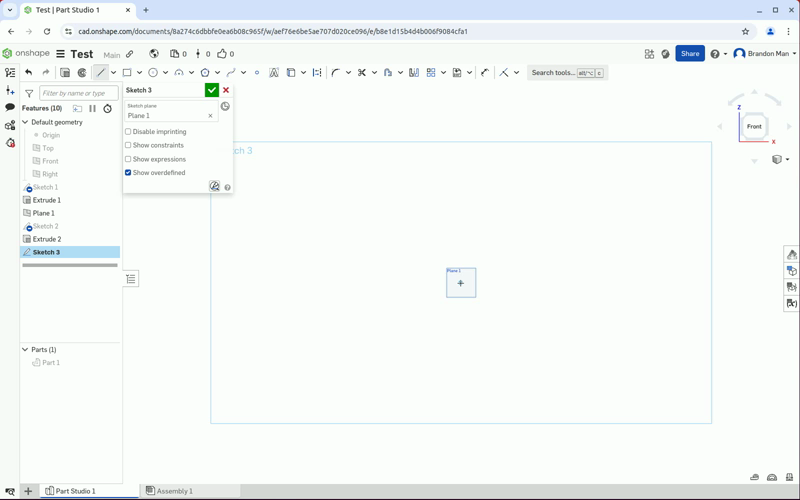
mouse_move(498, 189)
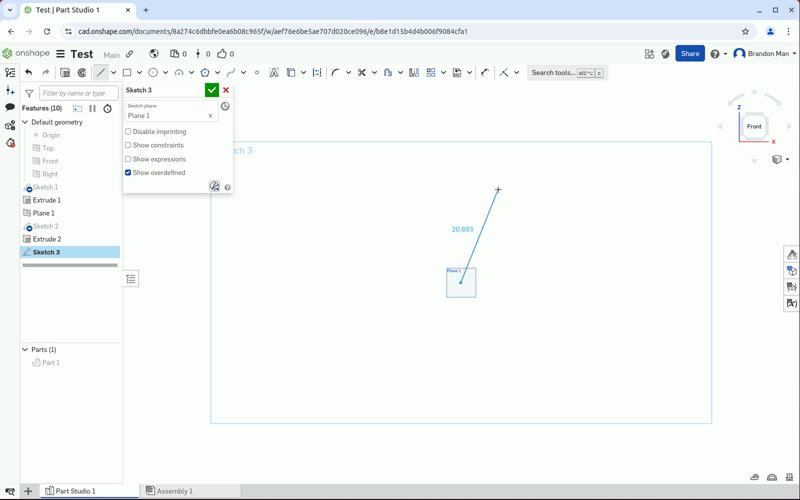
click(498, 189)
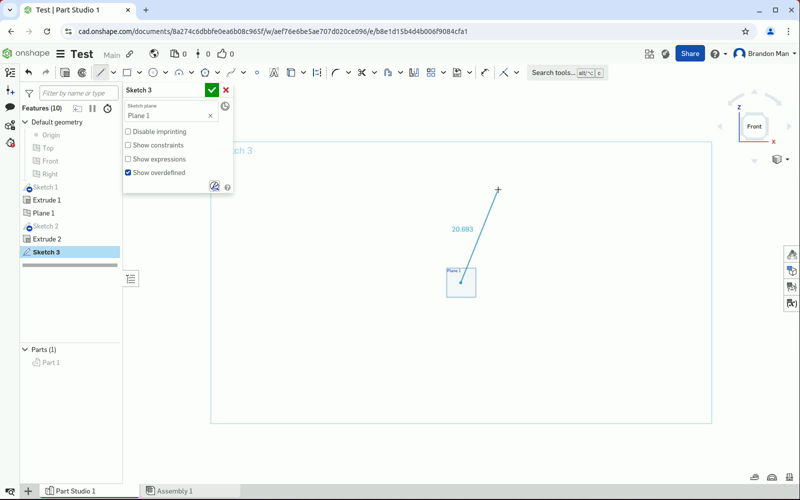
key_up(shift)
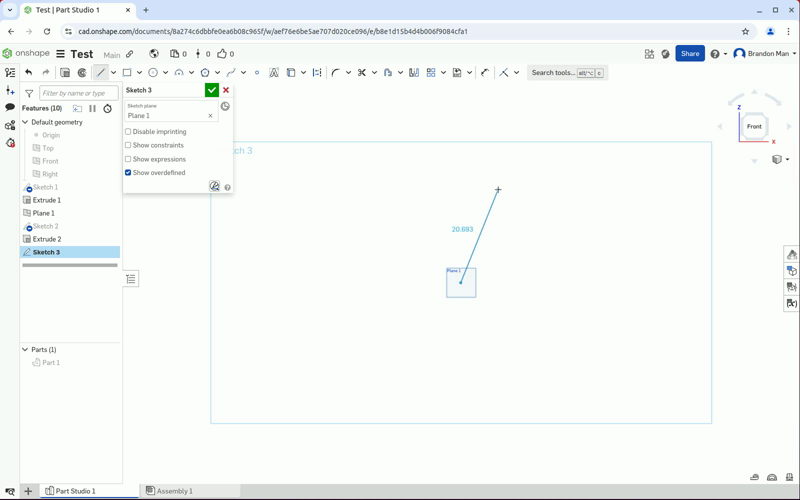
key_down(shift)
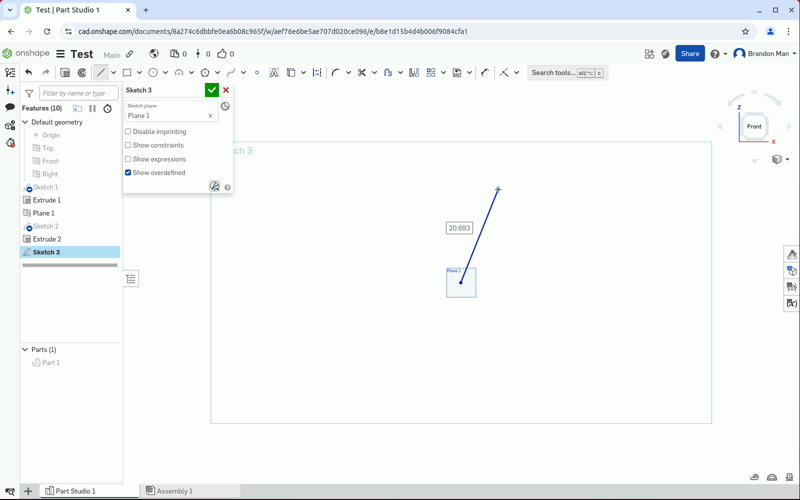
mouse_move(528, 189)
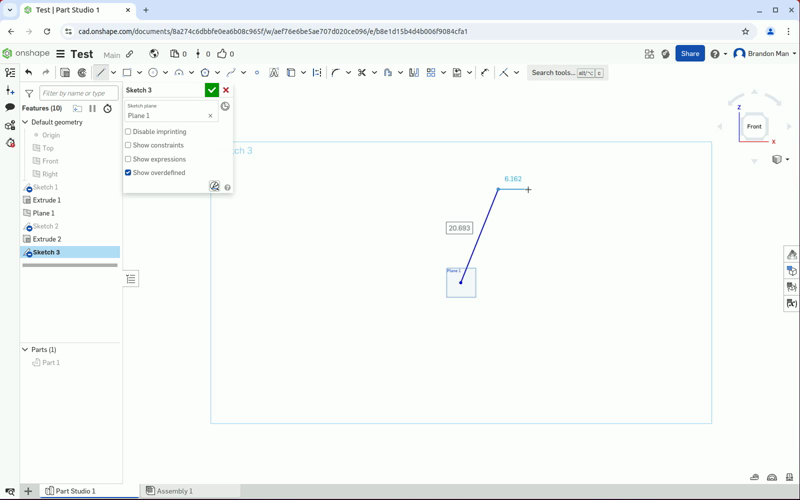
mouse_move(460, 189)
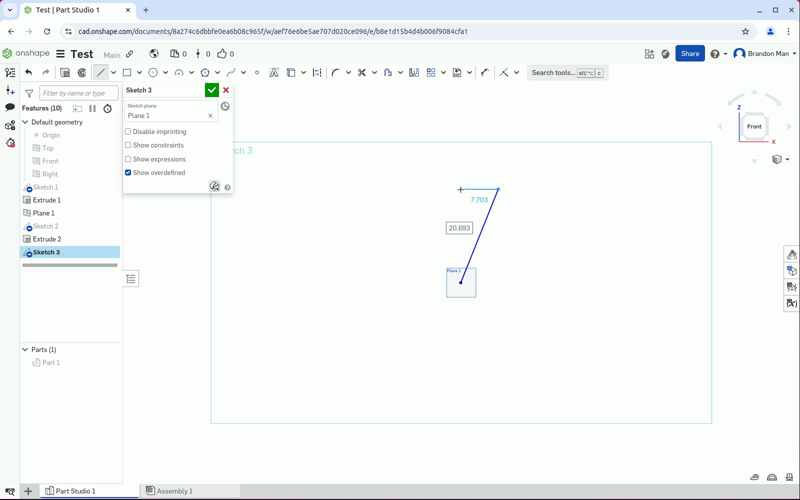
click(460, 189)
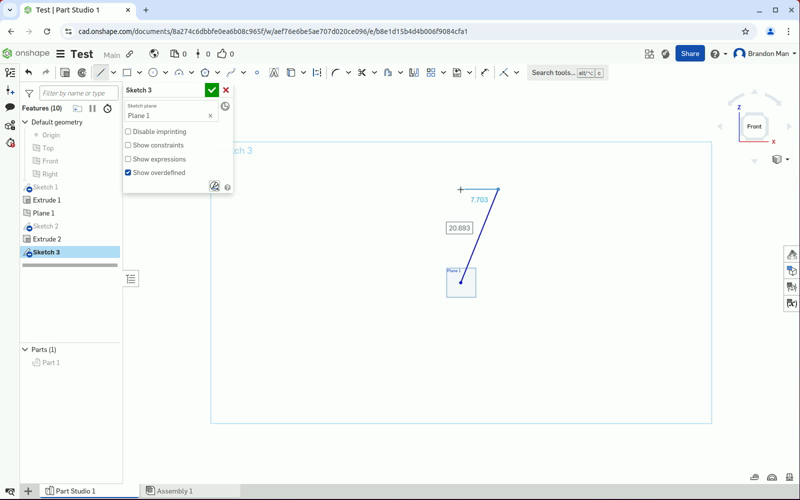
key_up(shift)
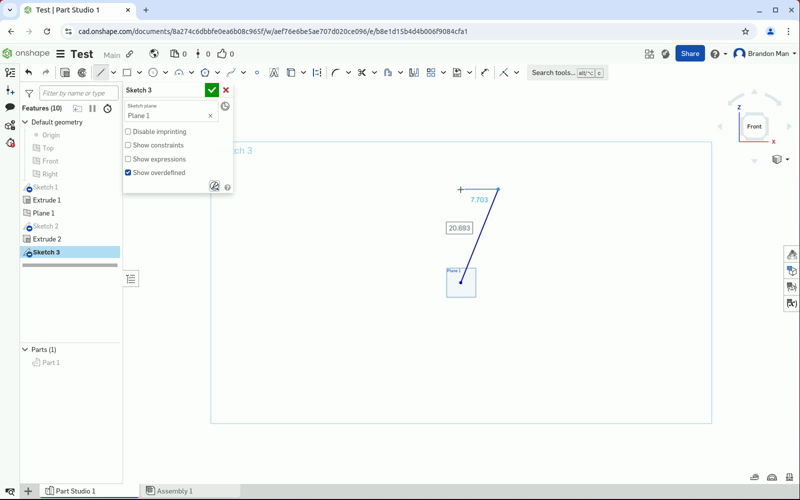
key_down(shift)
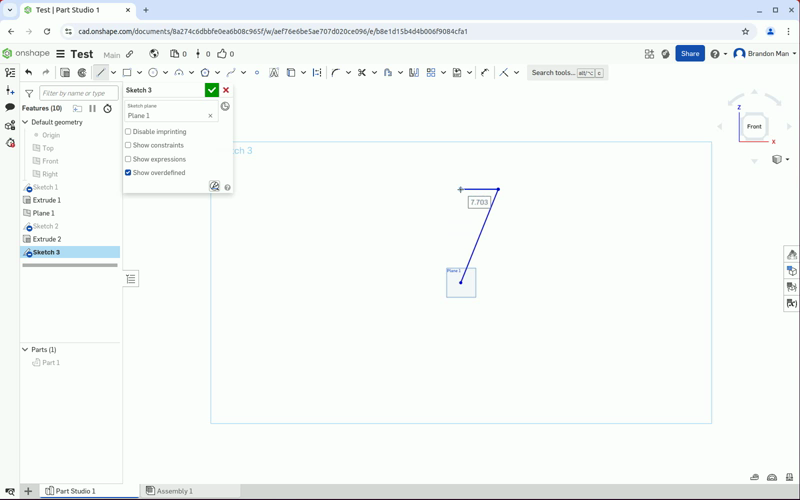
mouse_move(460, 282)
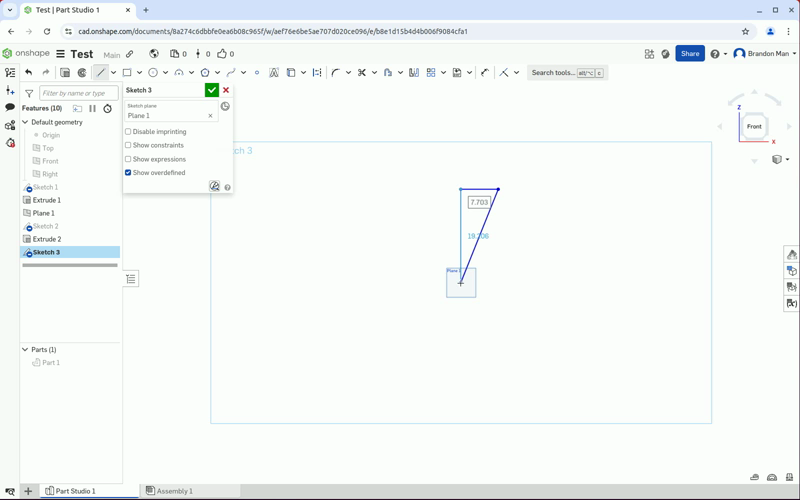
key_up(shift)
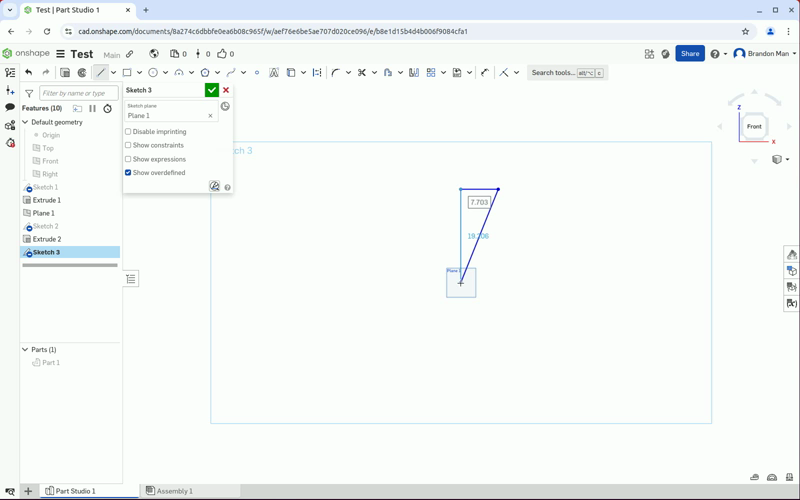
click(460, 282)
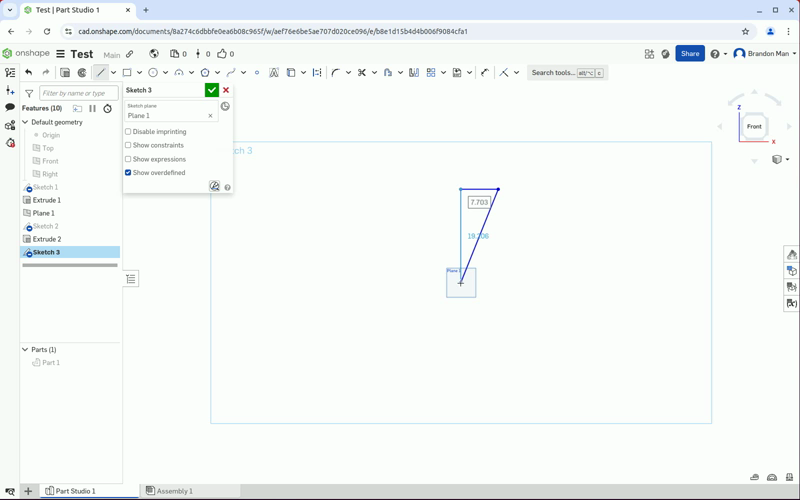
key(esc)
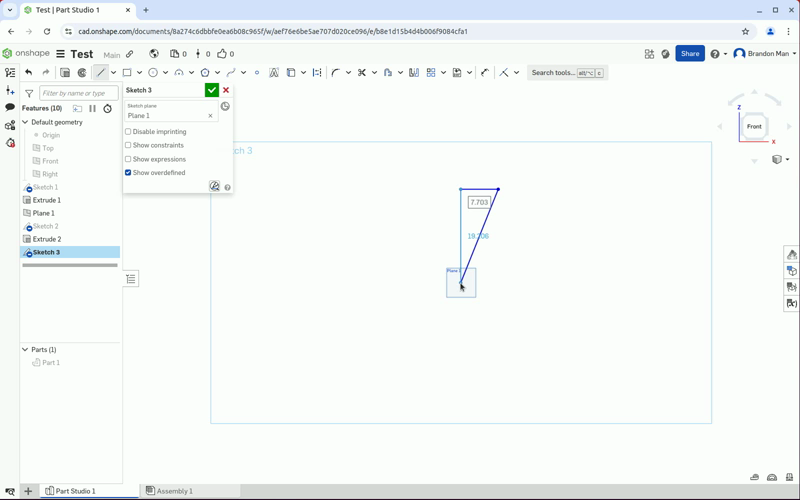
mouse_move(467, 259)
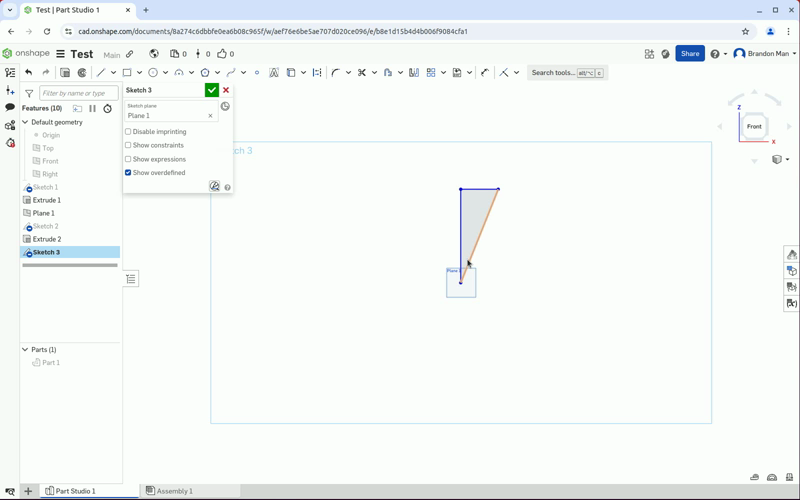
scroll(6)
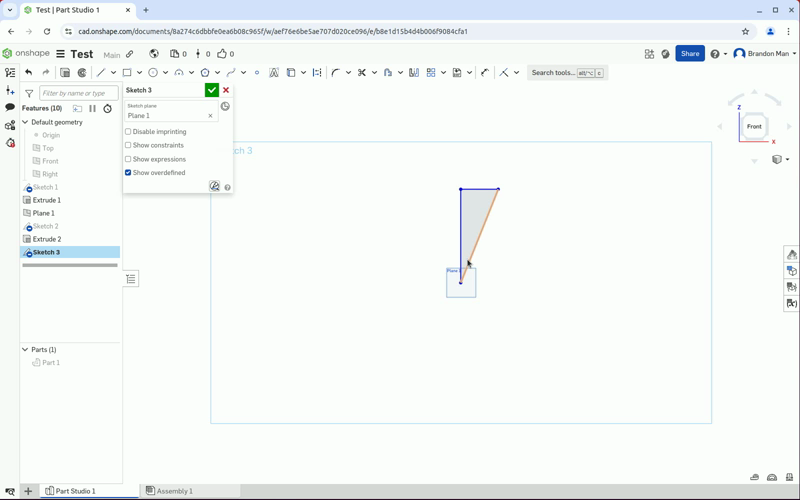
scroll(6)
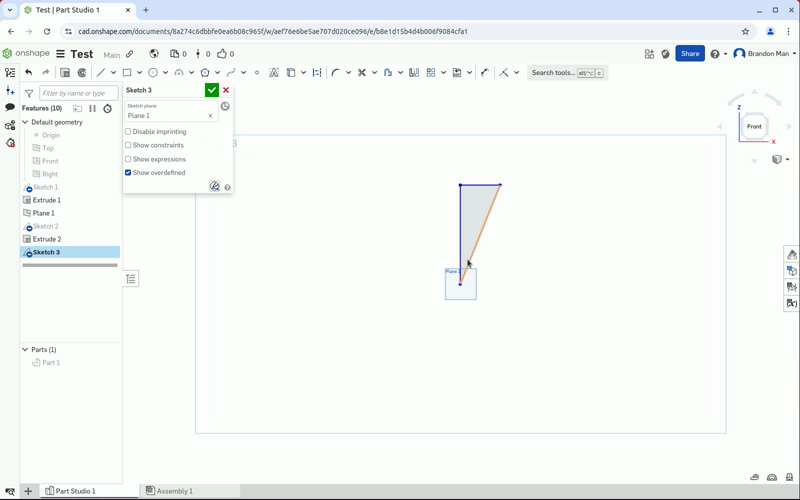
scroll(6)
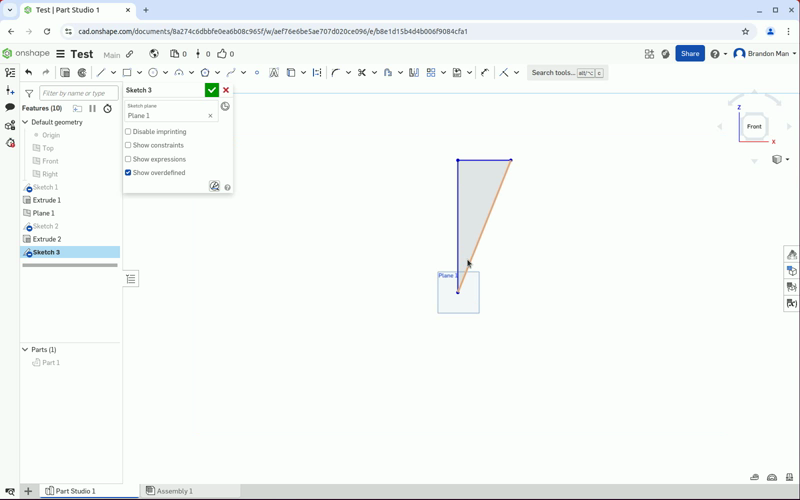
scroll(6)
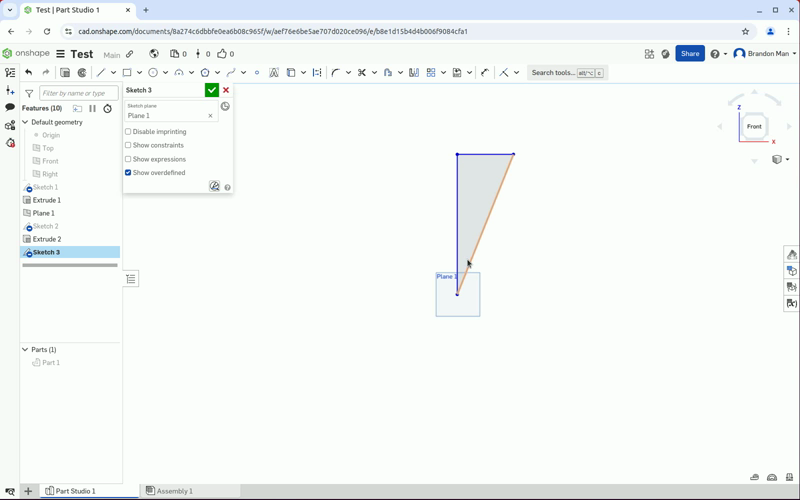
scroll(6)
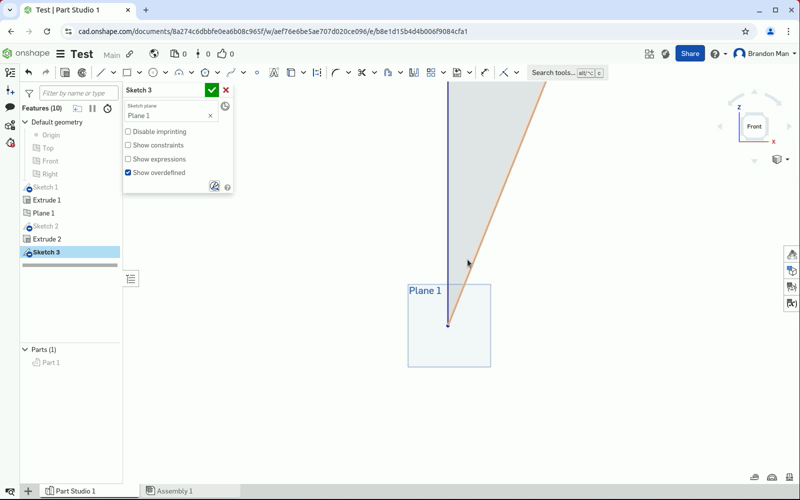
scroll(6)
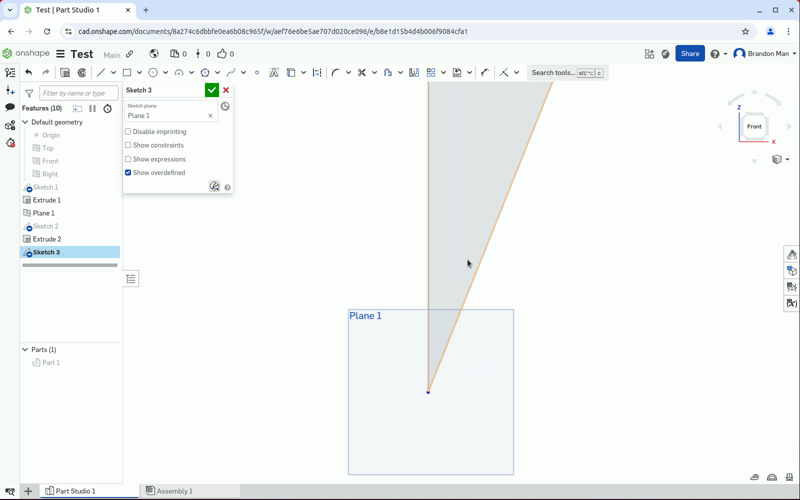
scroll(6)
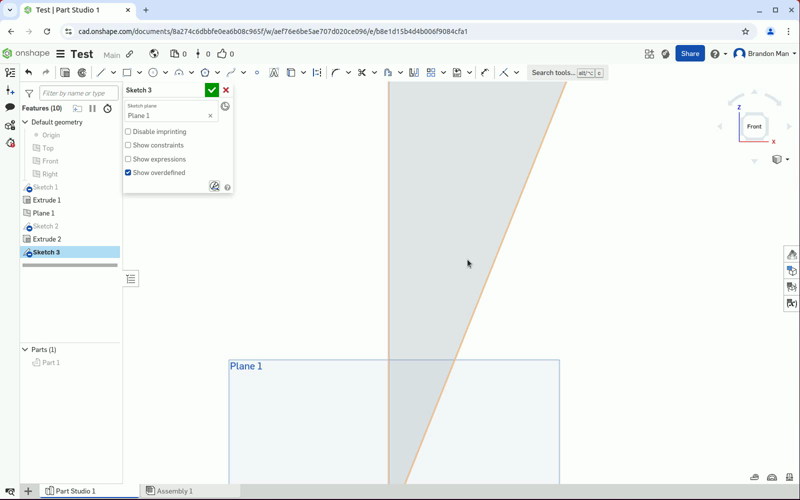
click(467, 259)
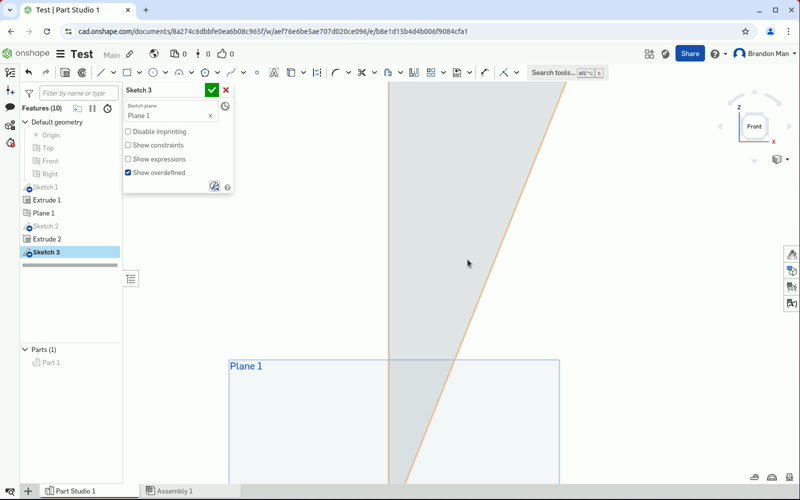
scroll(-6)
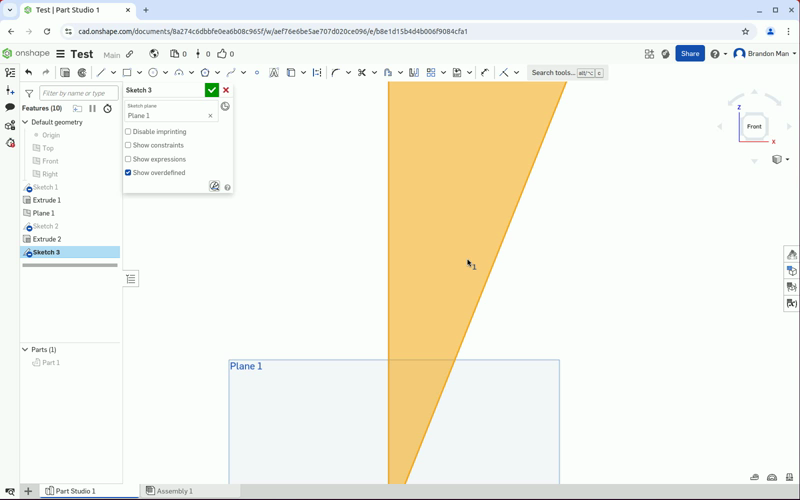
scroll(-6)
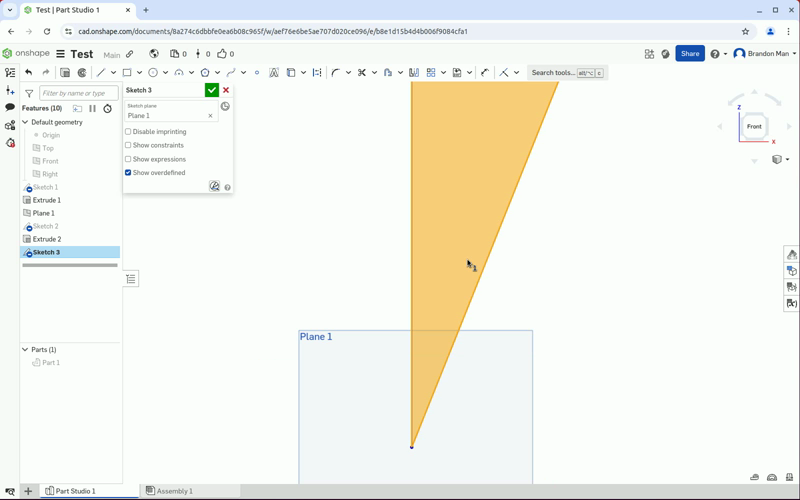
scroll(-6)
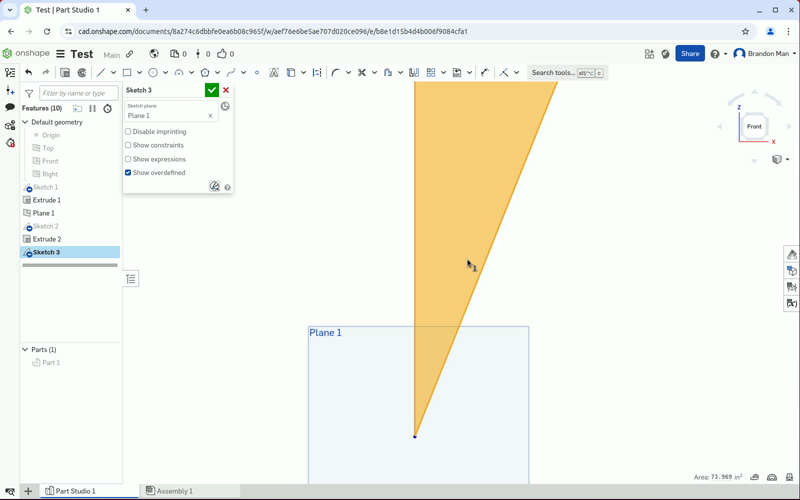
scroll(-6)
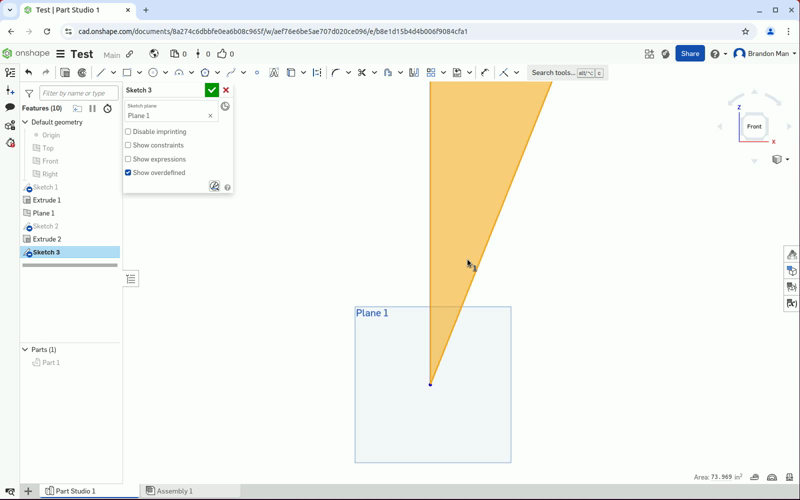
scroll(-6)
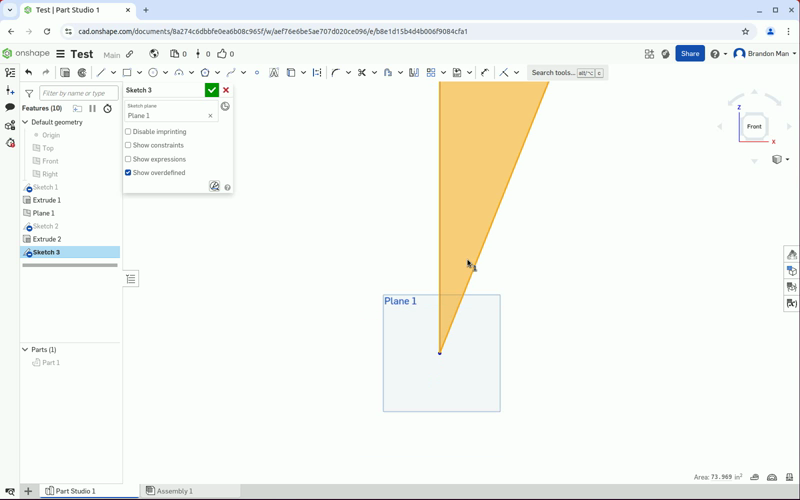
scroll(-6)
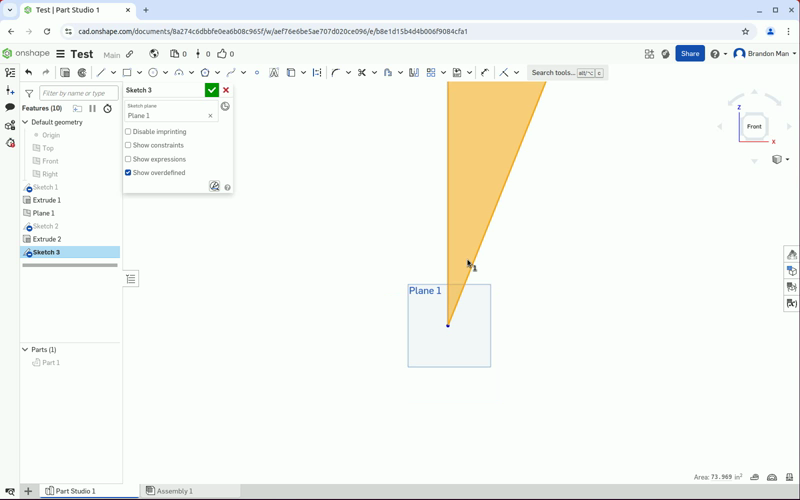
scroll(-6)
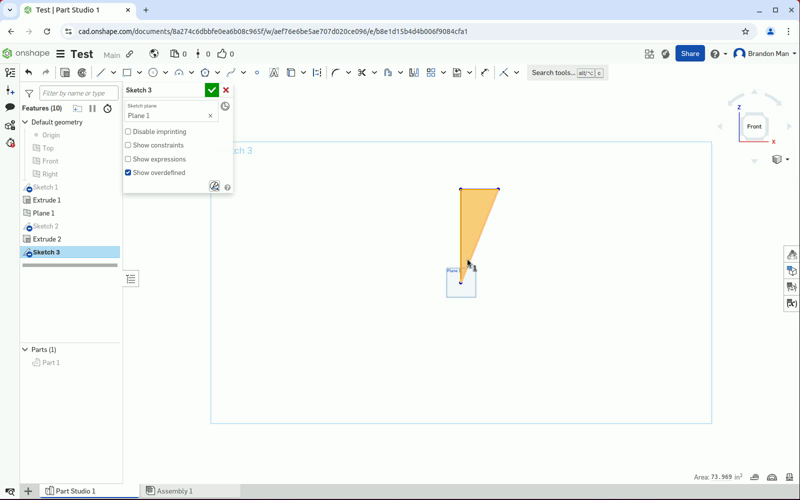
mouse_move(73, 352)
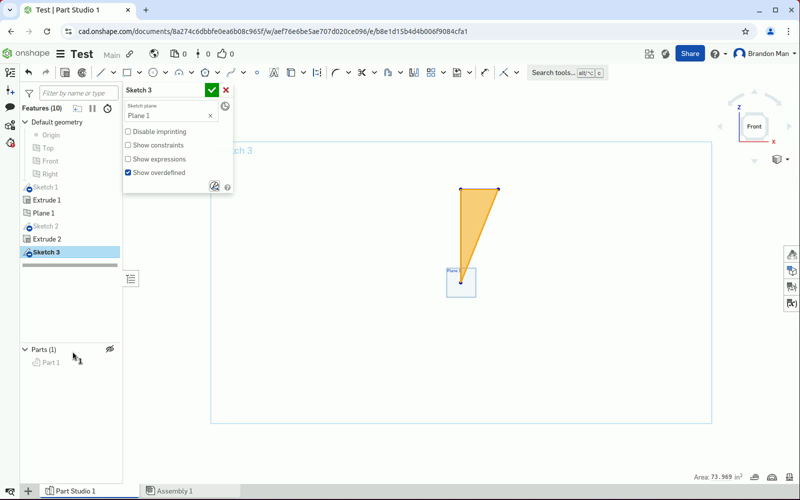
key(shift+y)
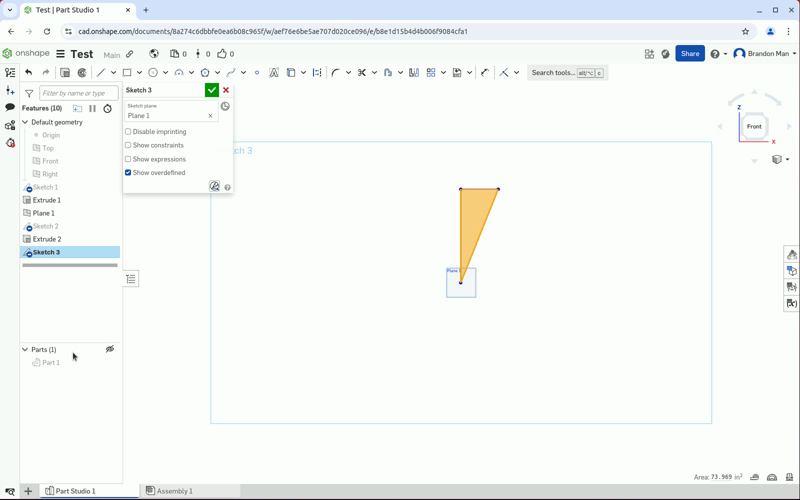
key(shift+e)
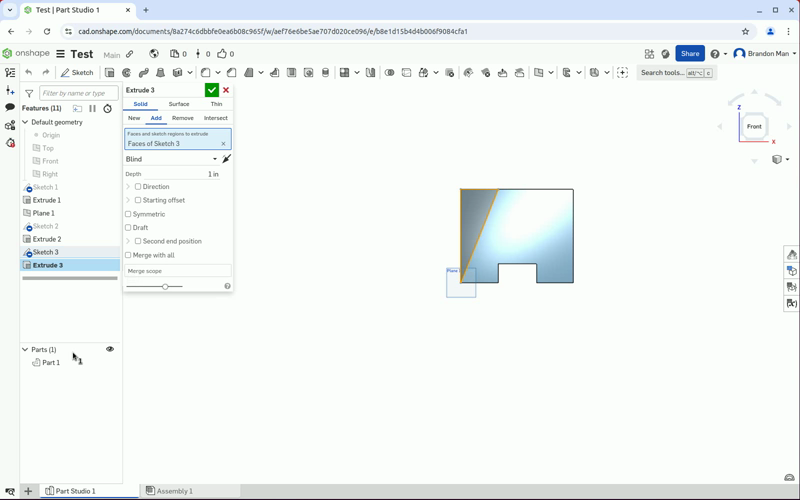
mouse_move(143, 106)
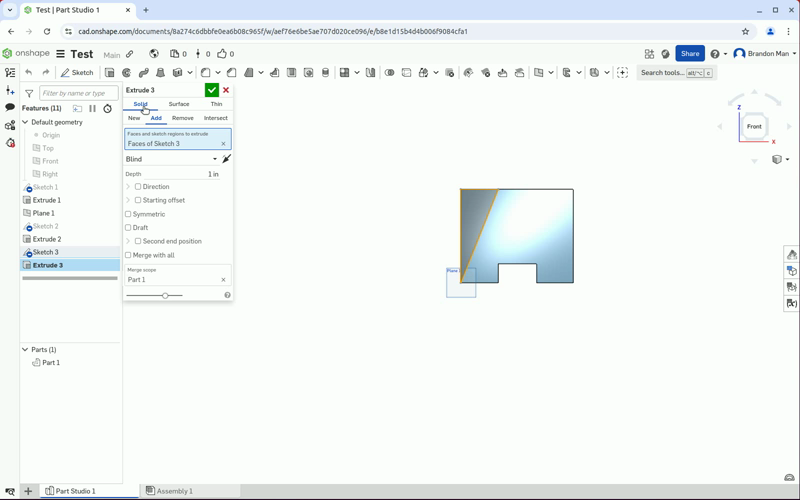
click(143, 106)
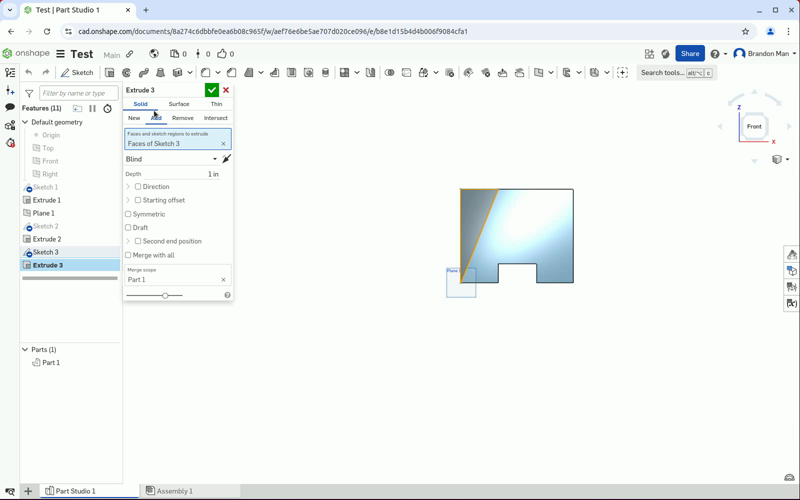
mouse_move(186, 120)
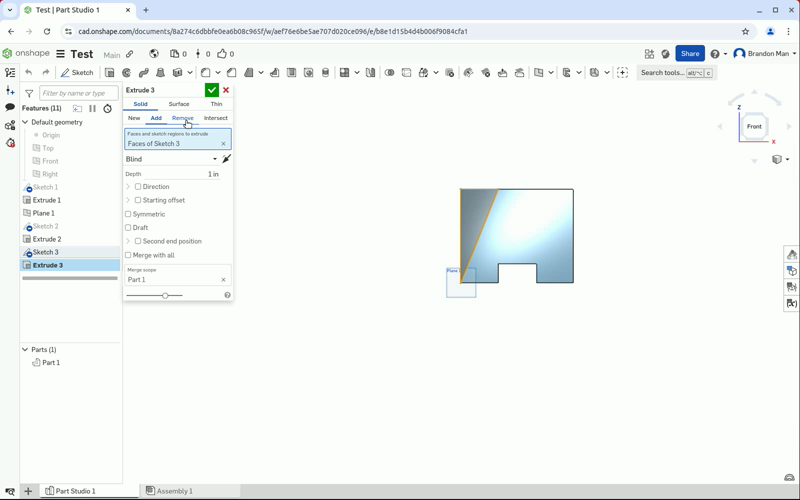
click(186, 120)
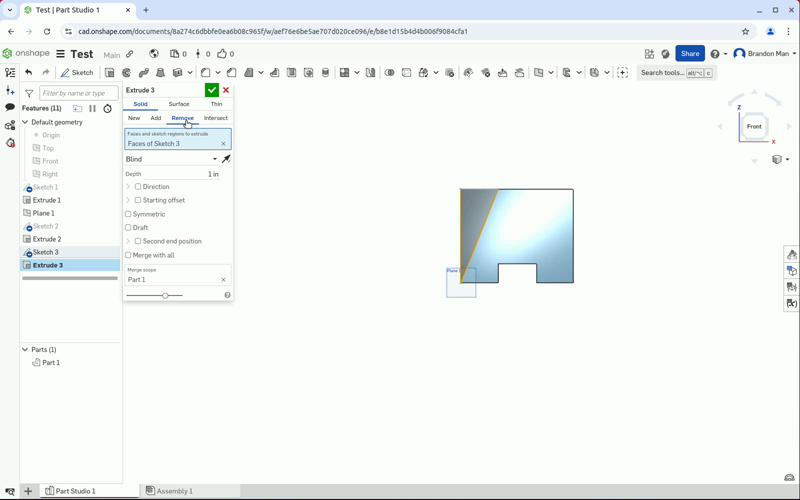
key(tab, 4)
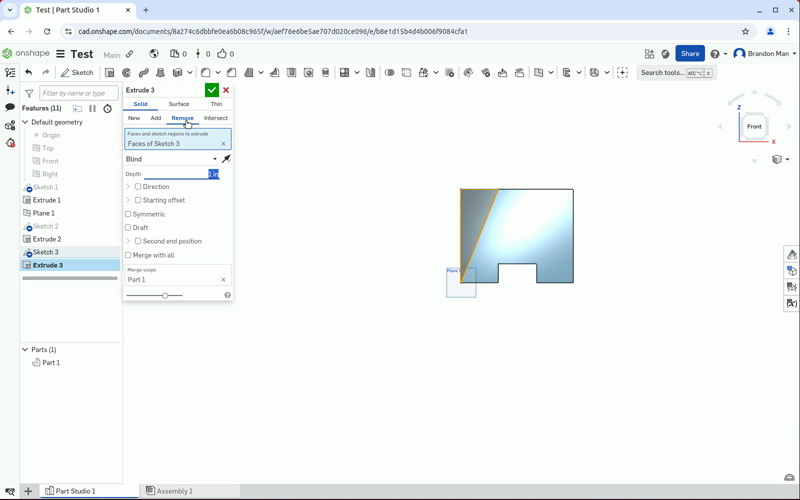
text(15.405)
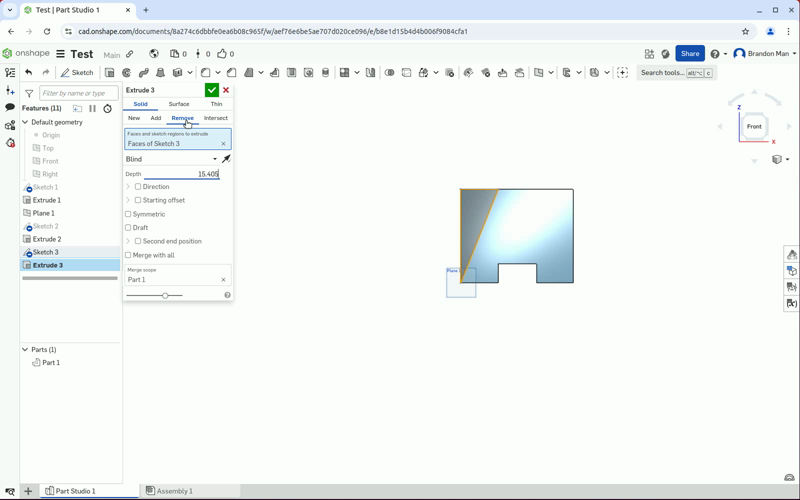
key(tab, 6)
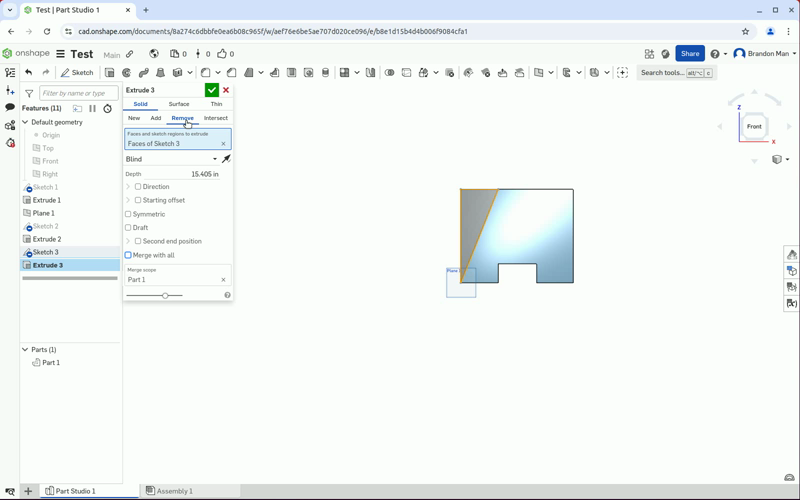
key(space)
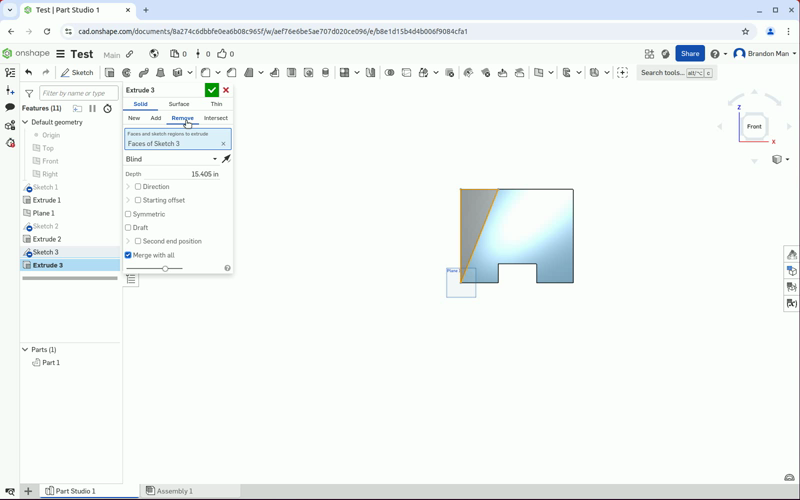
key(enter)
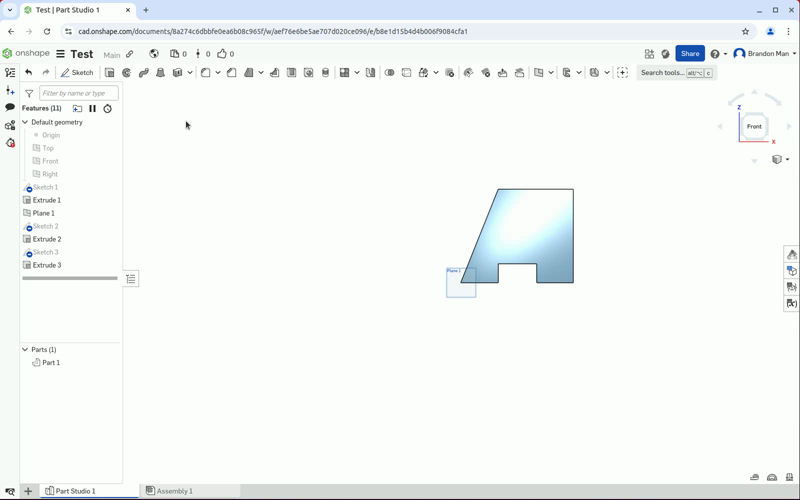
key(shift+h)
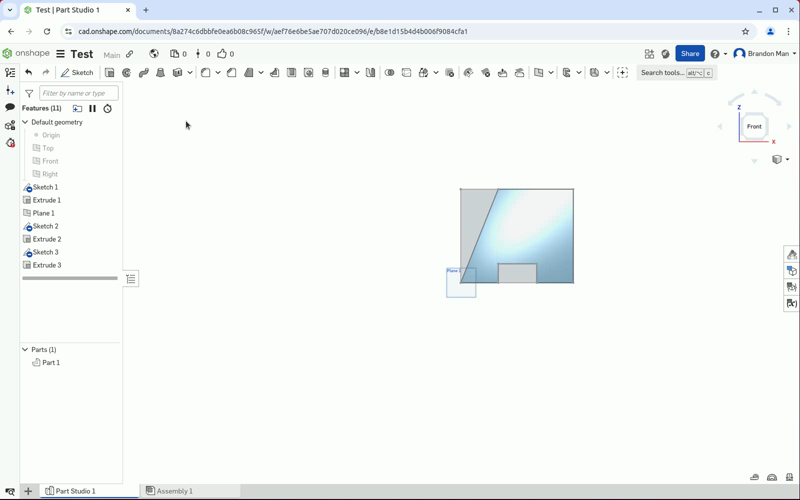
key(shift+h)
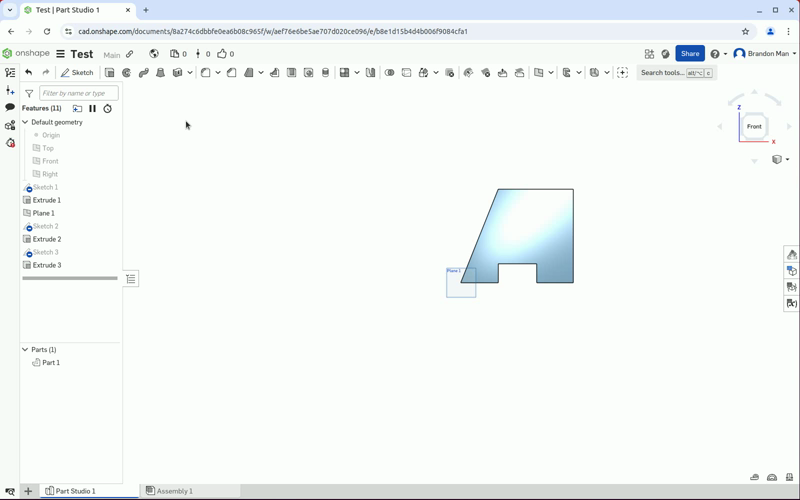
mouse_move(73, 189)
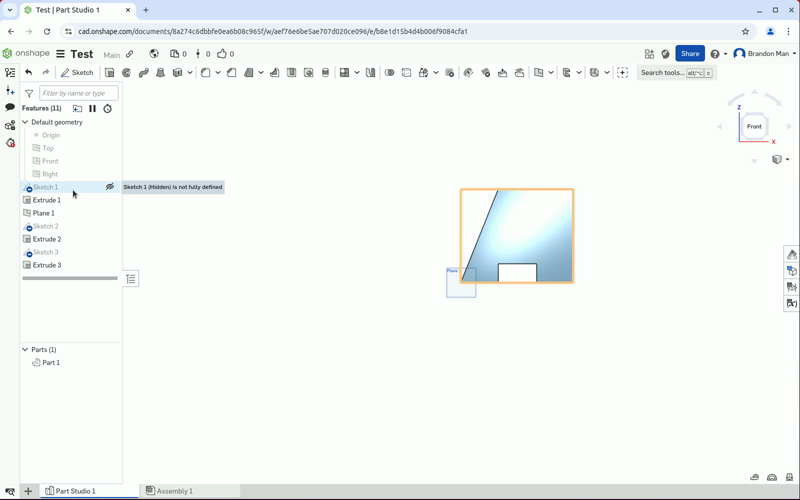
click(73, 189)
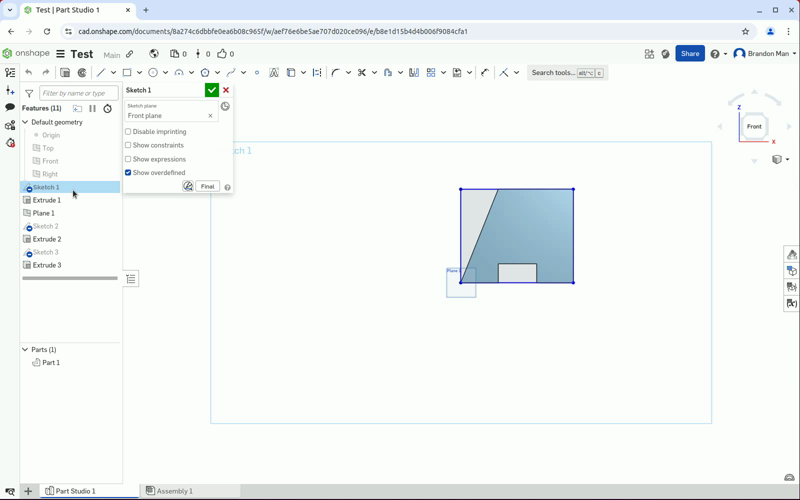
mouse_move(229, 92)
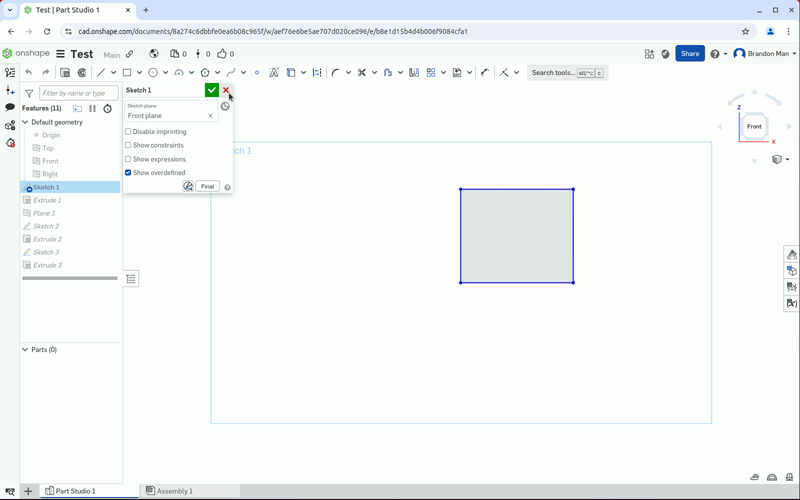
click(229, 92)
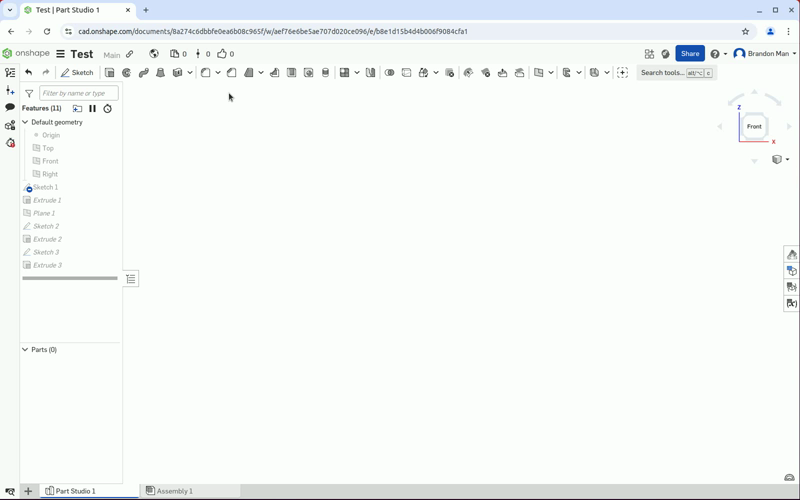
key(shift+s)
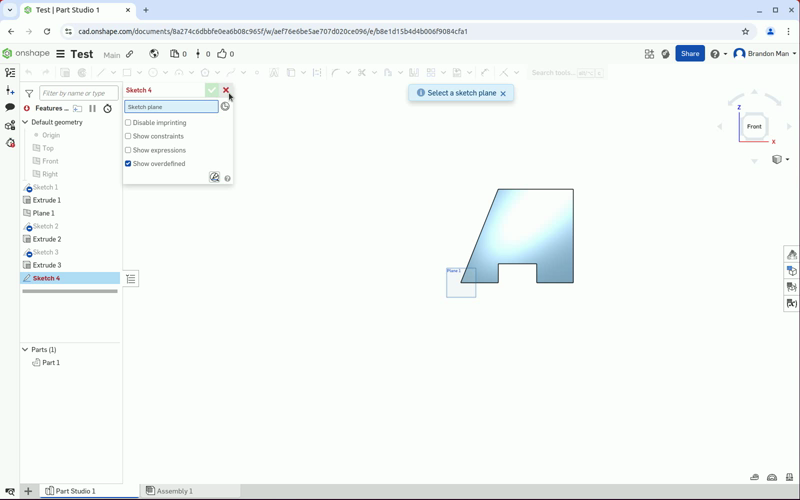
mouse_move(73, 215)
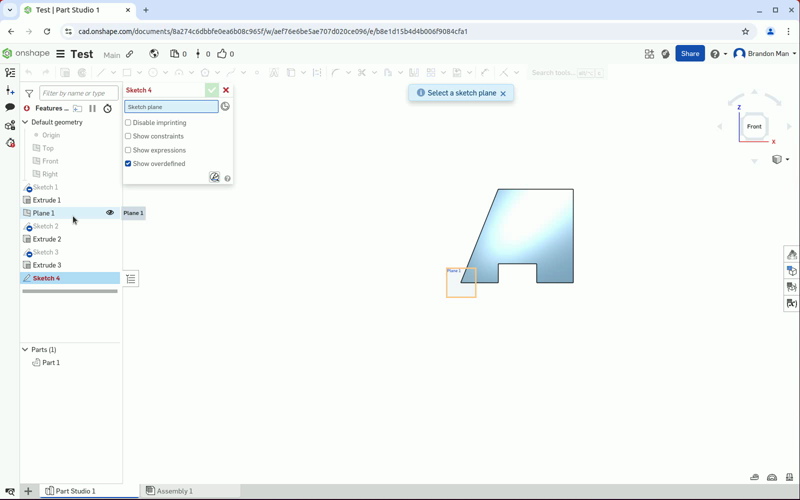
click(73, 215)
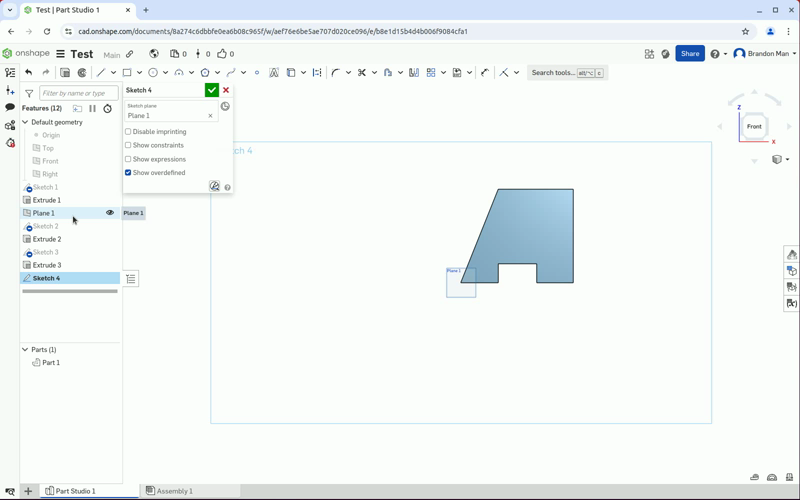
mouse_move(73, 352)
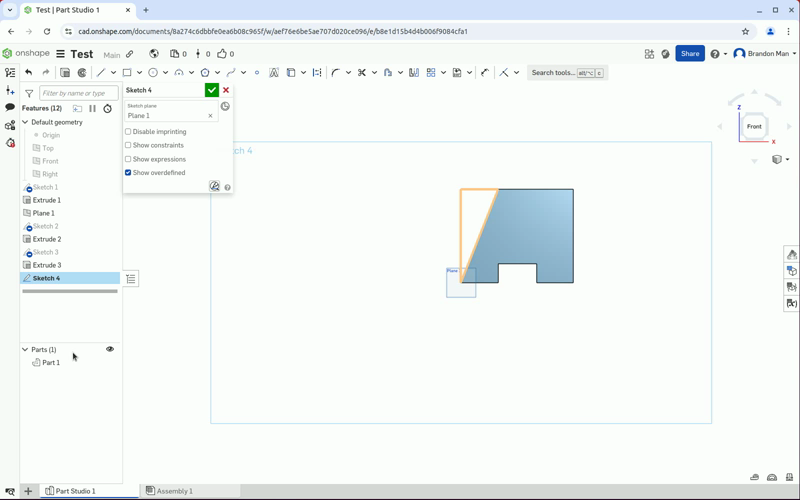
key(y)
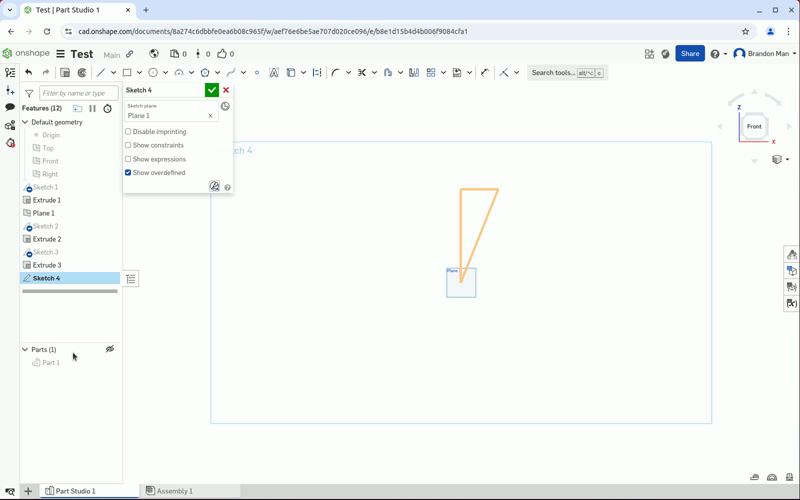
key(l)
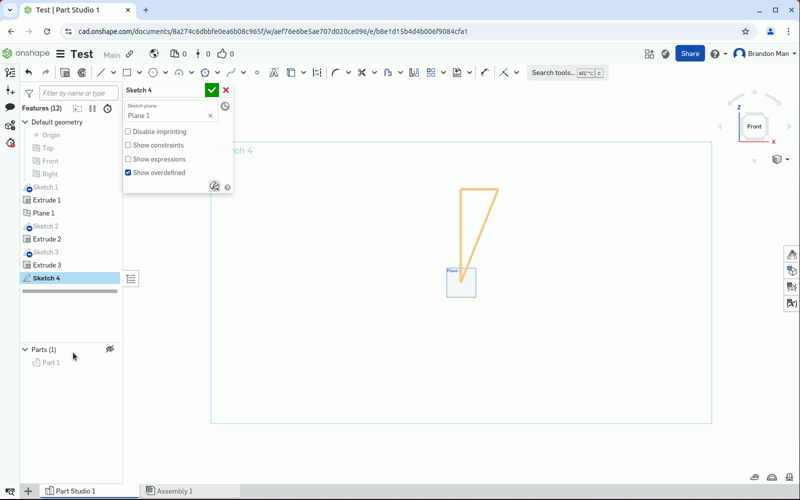
key_down(shift)
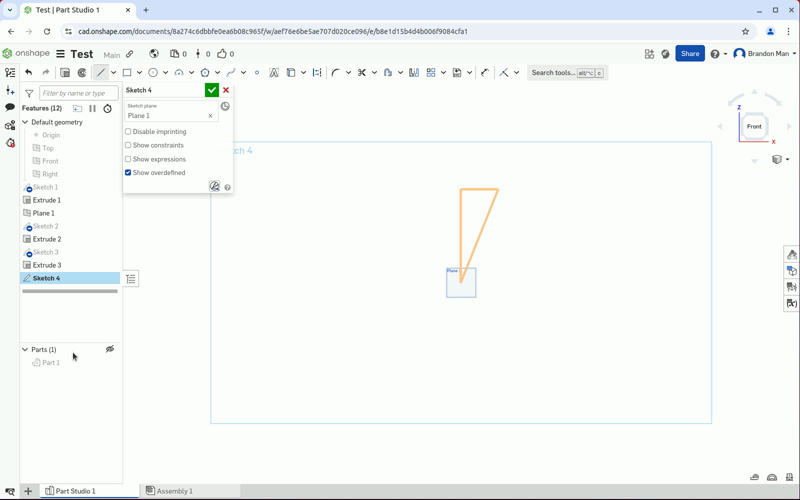
mouse_move(535, 189)
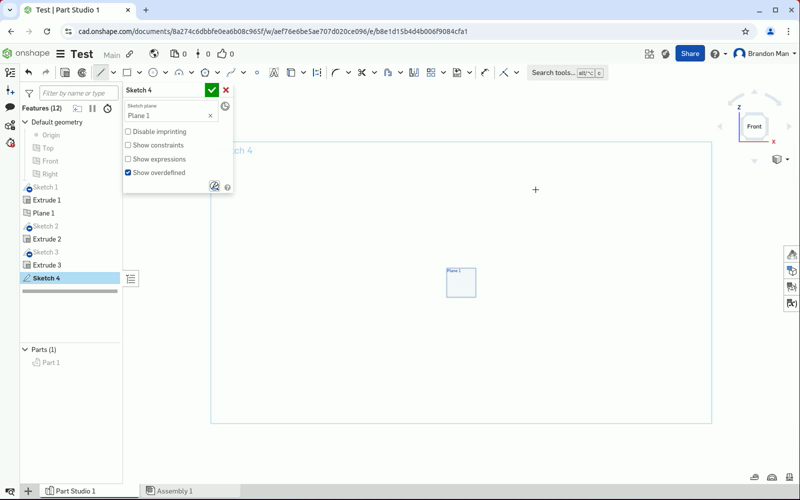
click(535, 189)
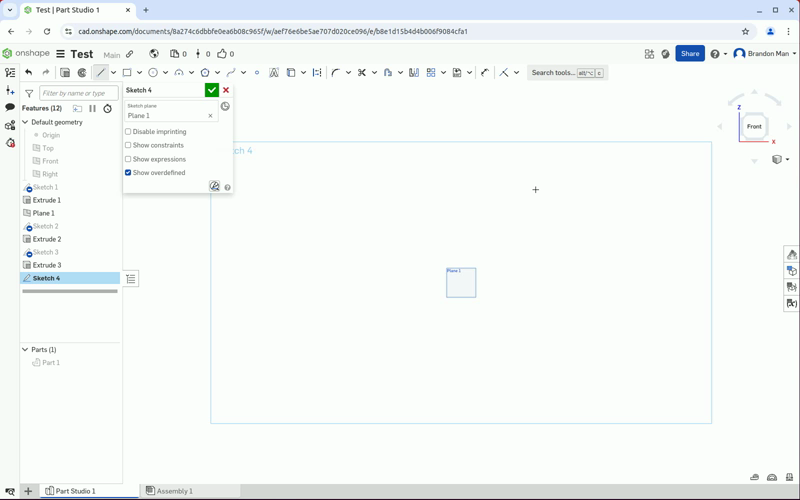
key_up(shift)
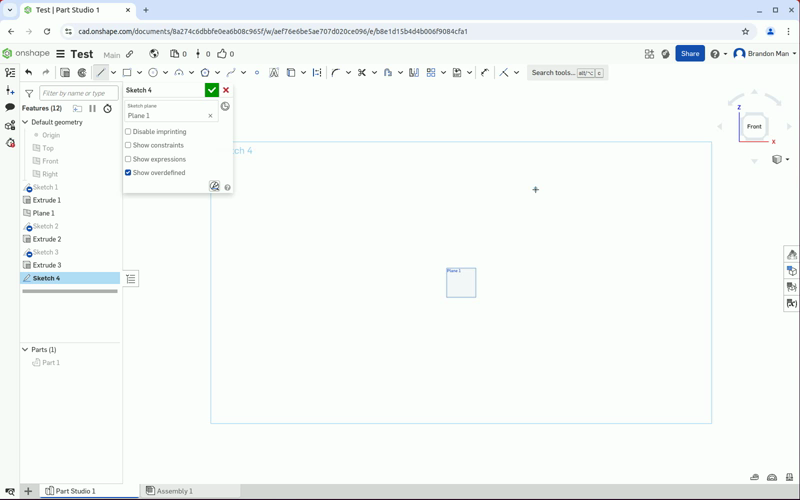
key_down(shift)
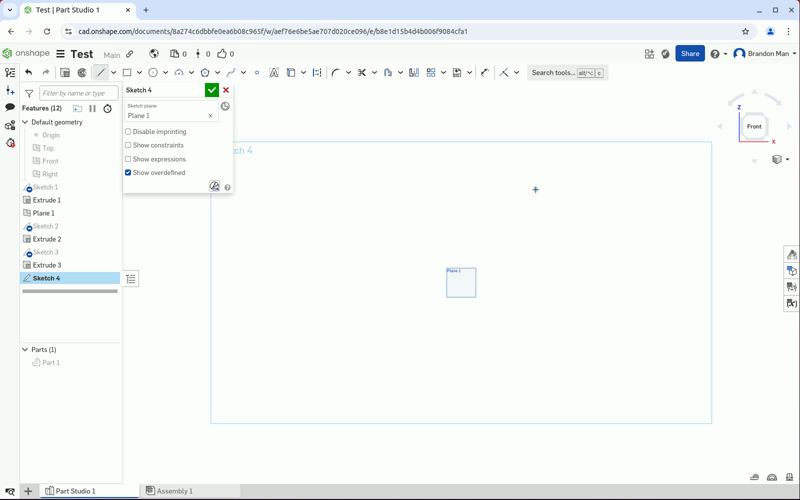
mouse_move(573, 283)
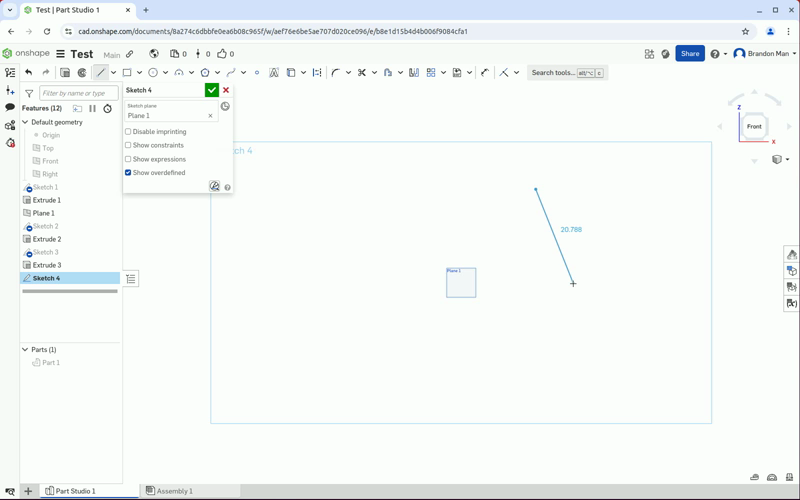
click(573, 283)
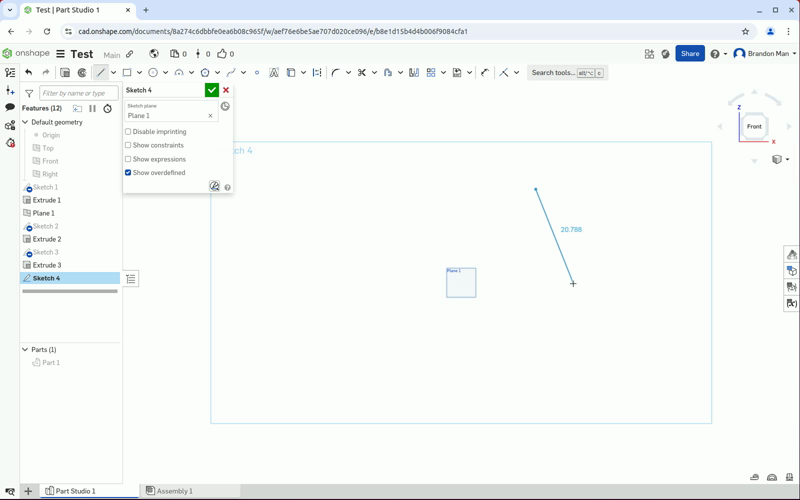
key_up(shift)
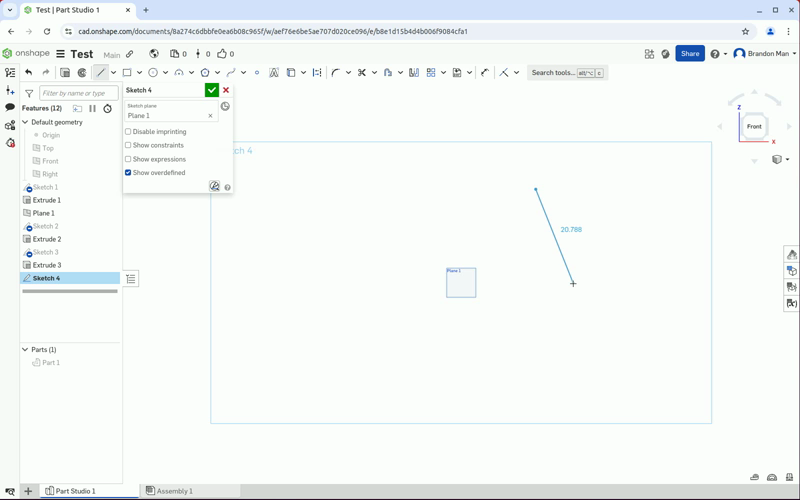
key_down(shift)
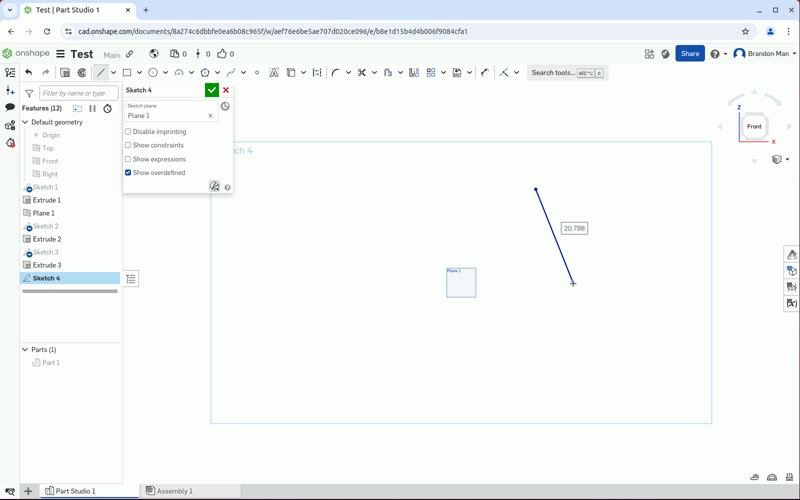
mouse_move(573, 189)
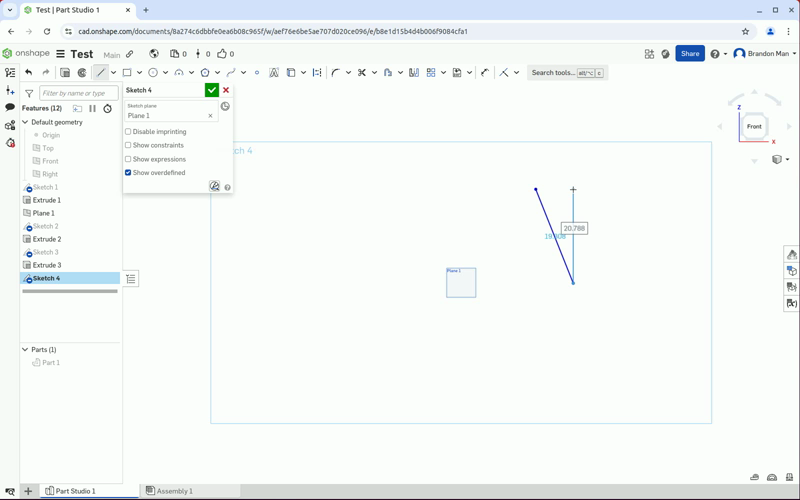
click(573, 189)
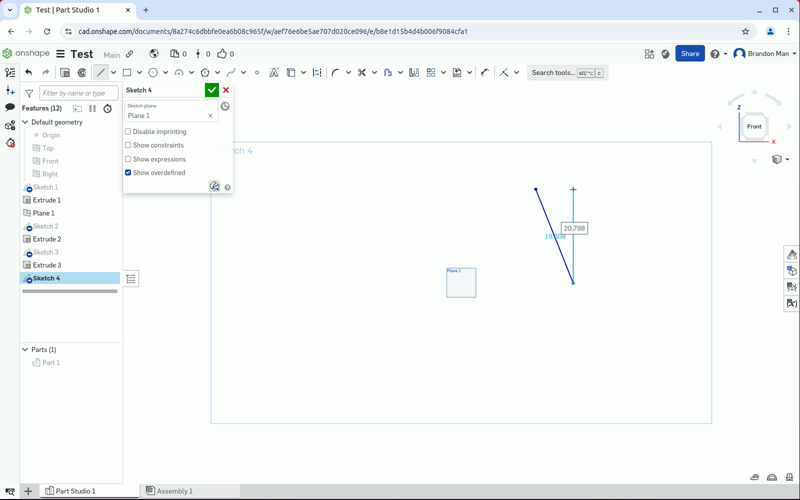
key_up(shift)
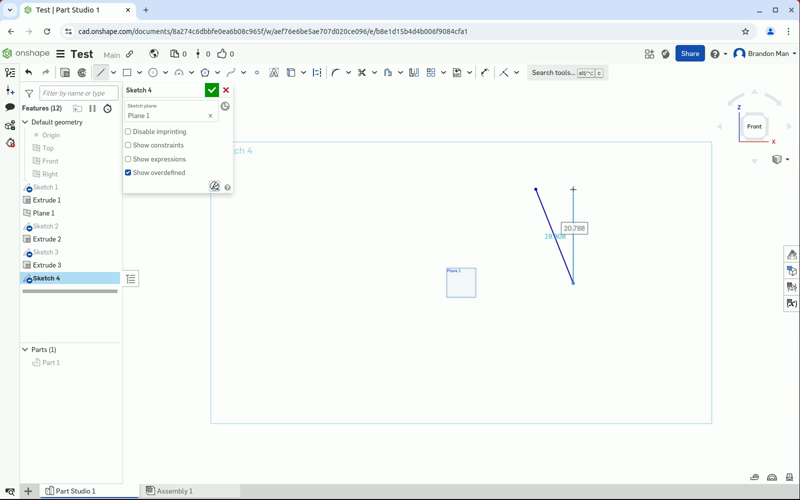
mouse_move(589, 189)
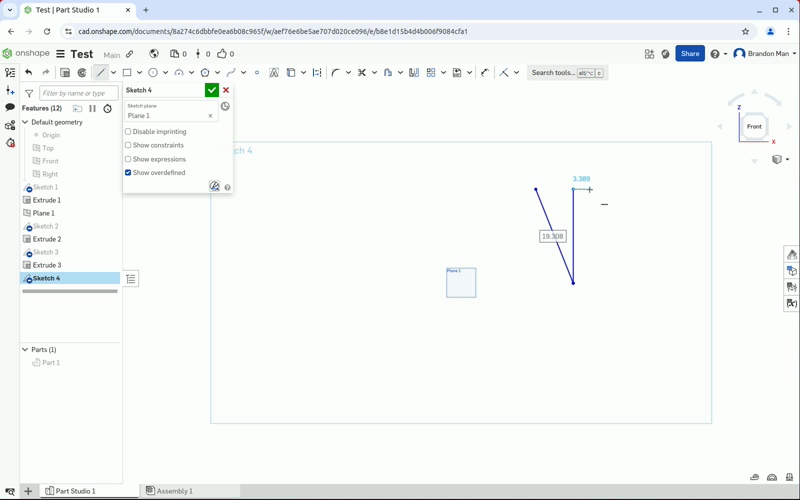
key_down(shift)
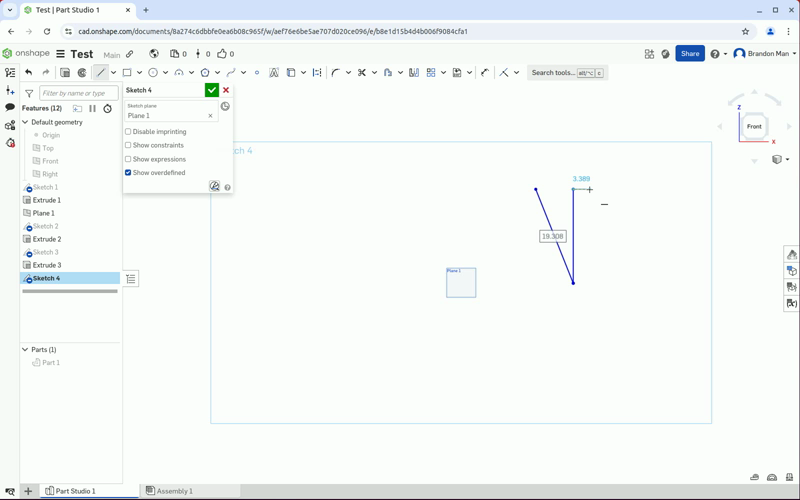
mouse_move(535, 189)
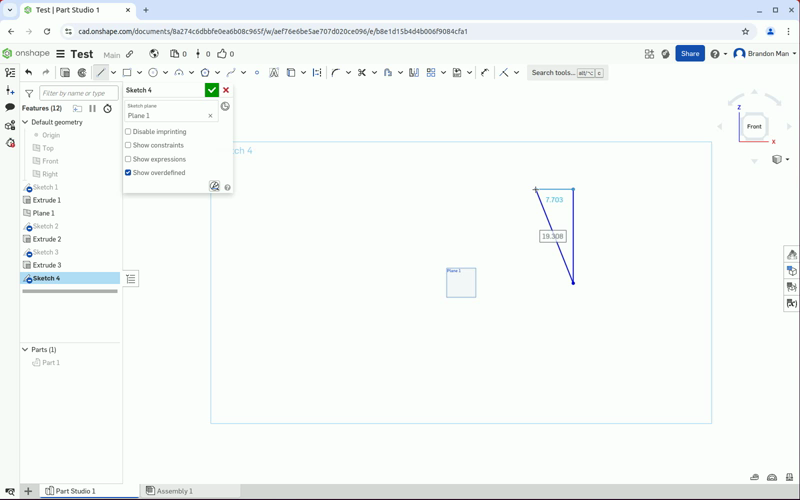
key_up(shift)
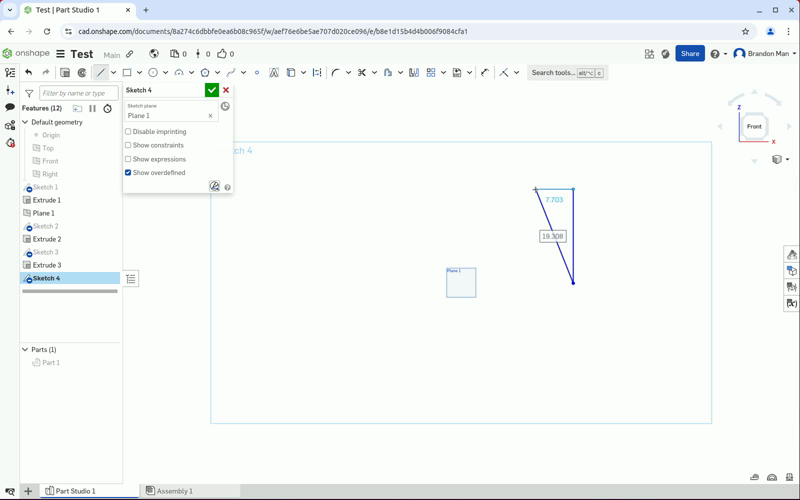
click(535, 189)
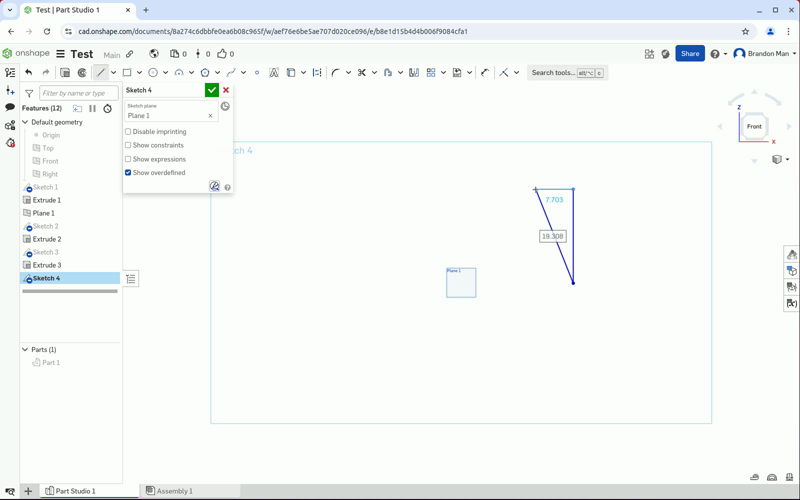
key(esc)
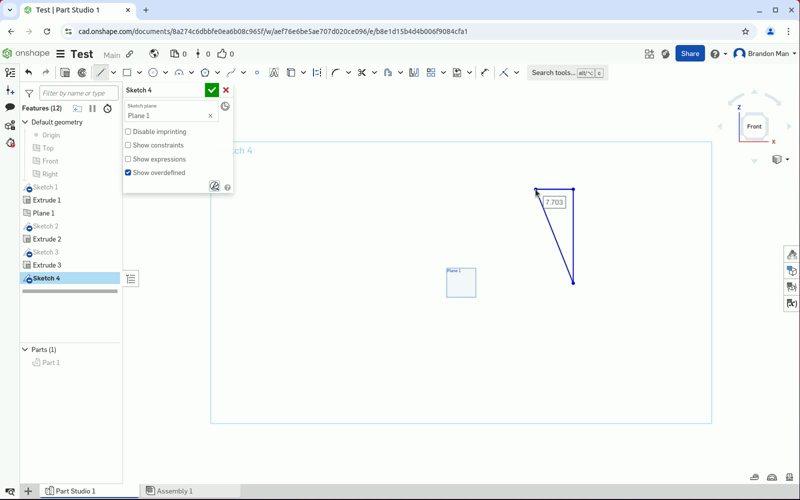
mouse_move(555, 214)
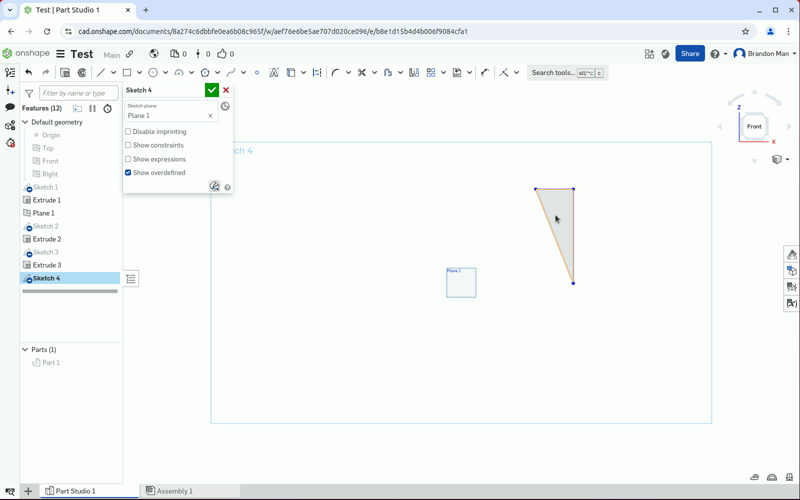
scroll(6)
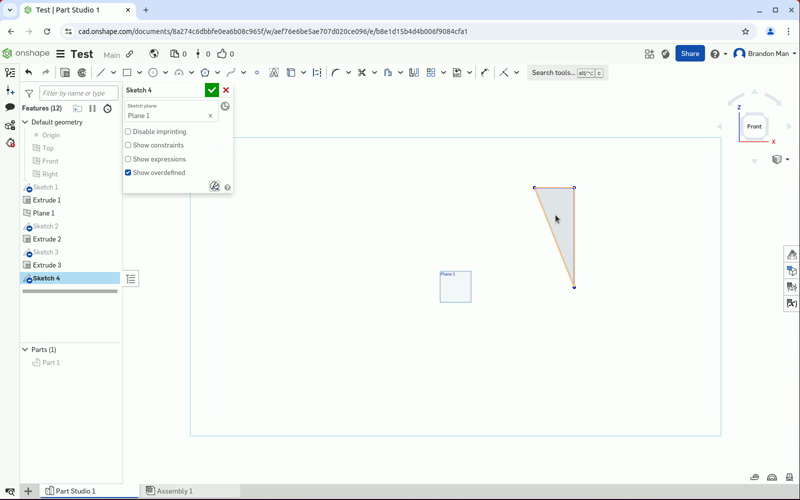
scroll(6)
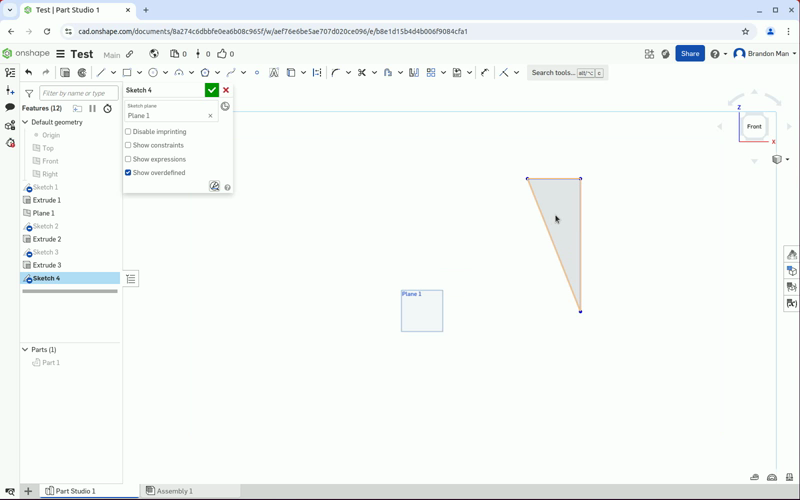
scroll(6)
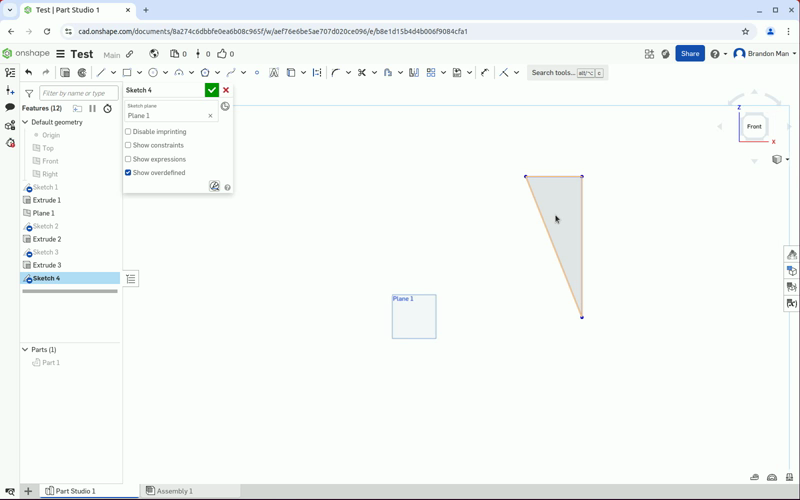
scroll(6)
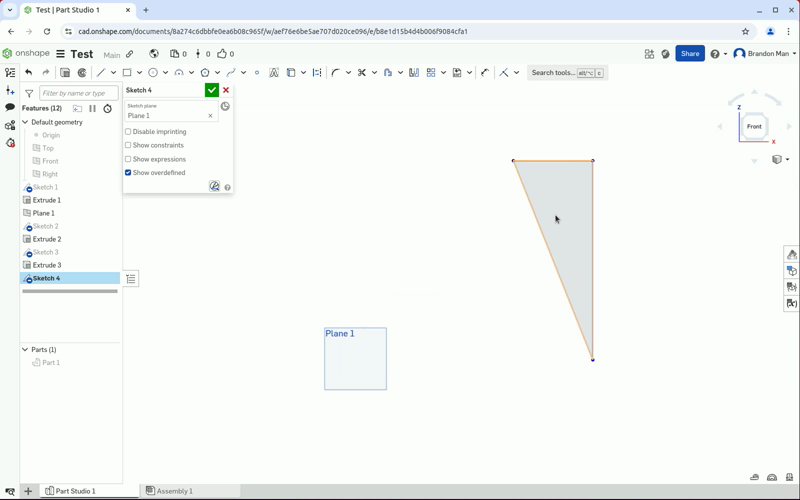
scroll(6)
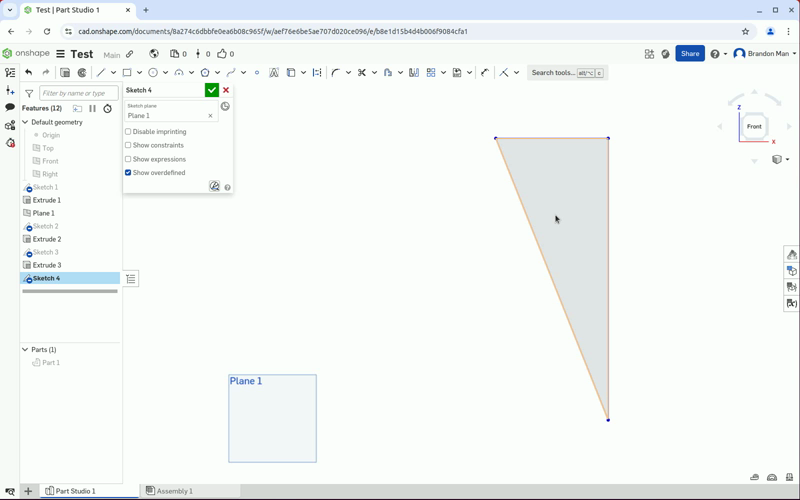
scroll(6)
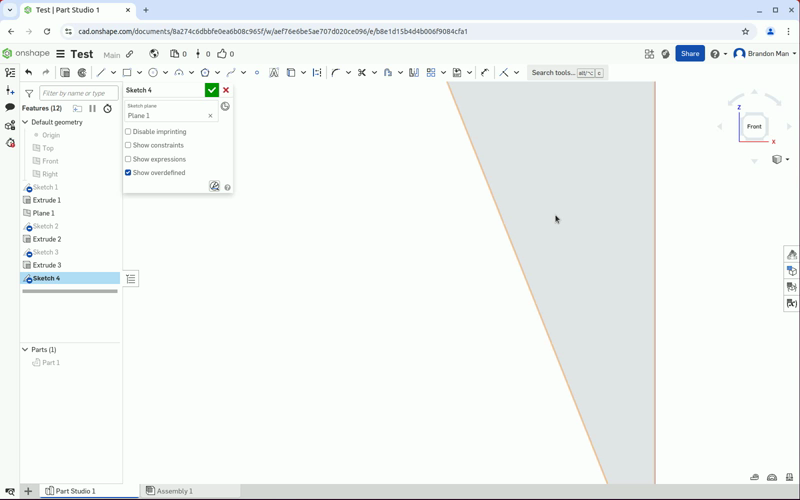
scroll(6)
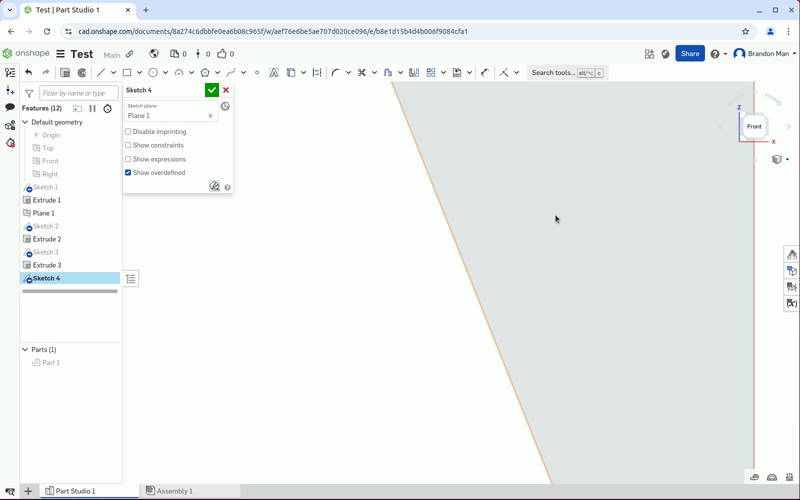
click(555, 214)
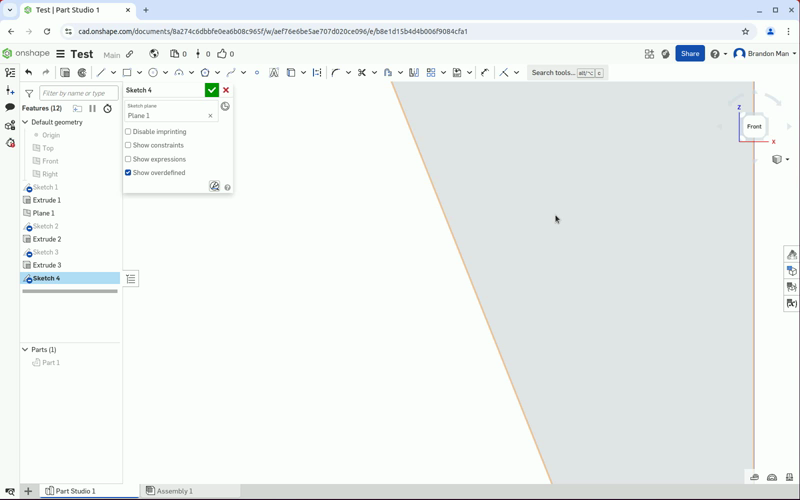
scroll(-6)
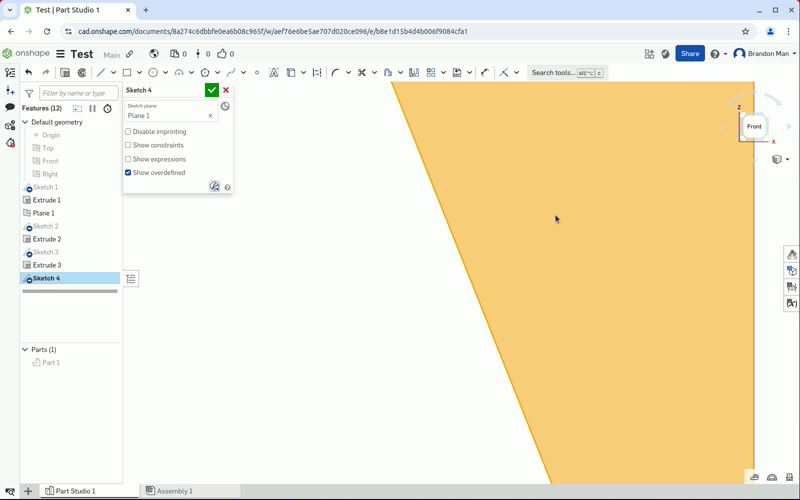
scroll(-6)
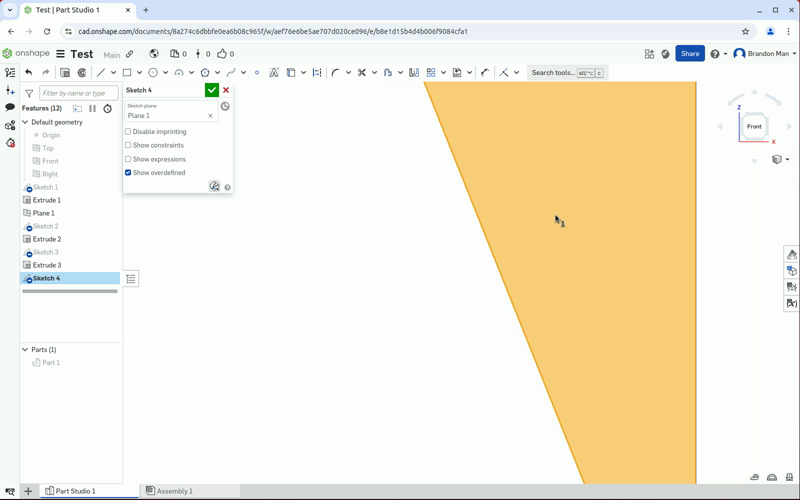
scroll(-6)
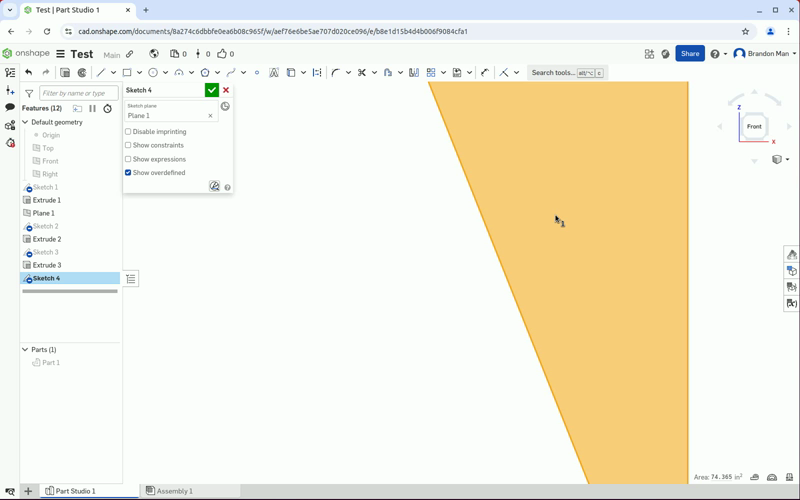
scroll(-6)
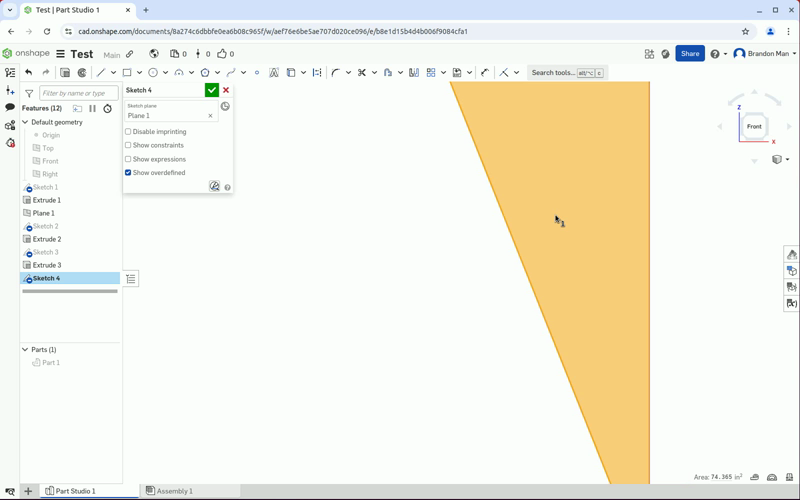
scroll(-6)
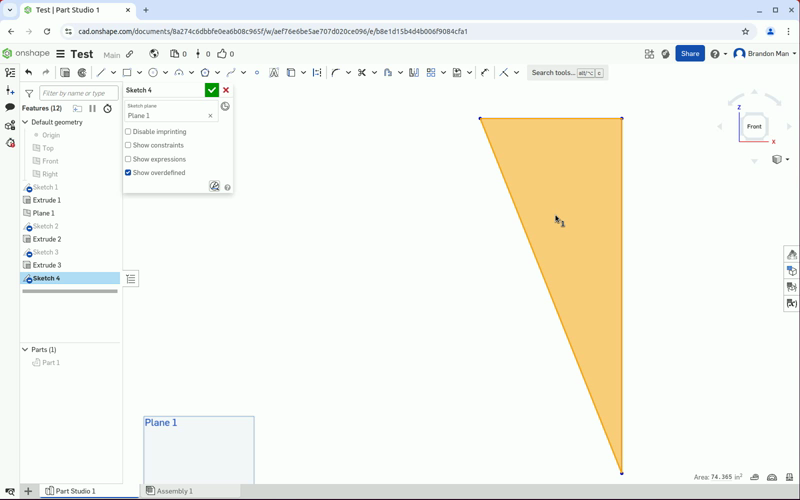
scroll(-6)
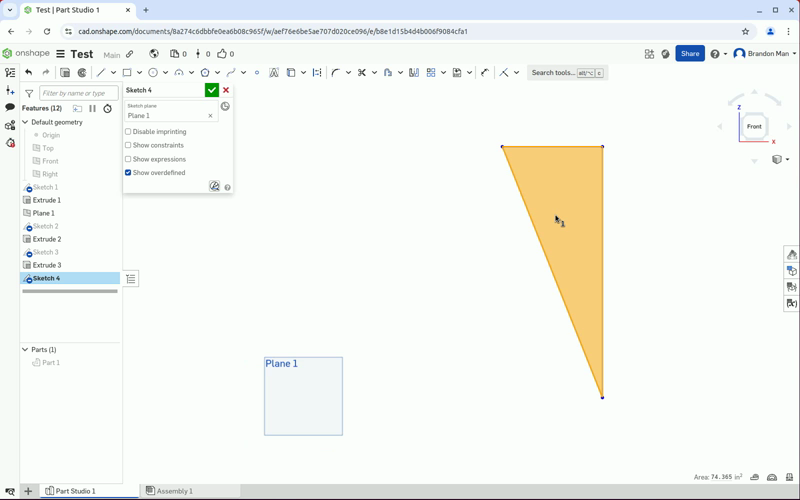
scroll(-6)
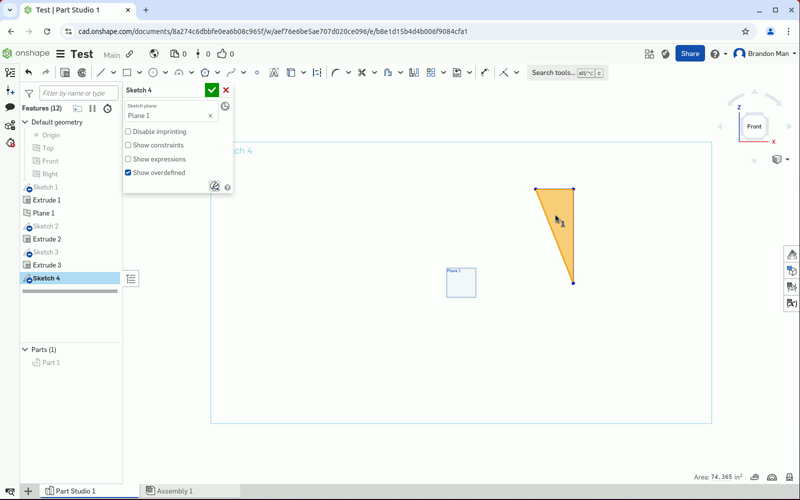
mouse_move(73, 352)
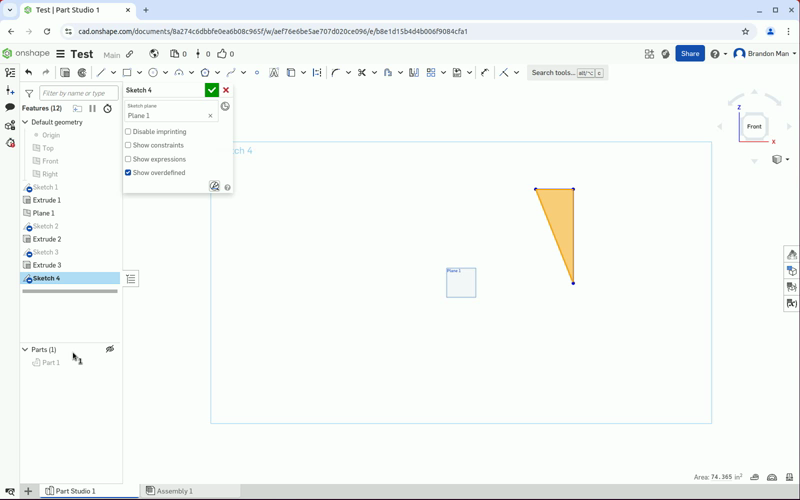
key(shift+y)
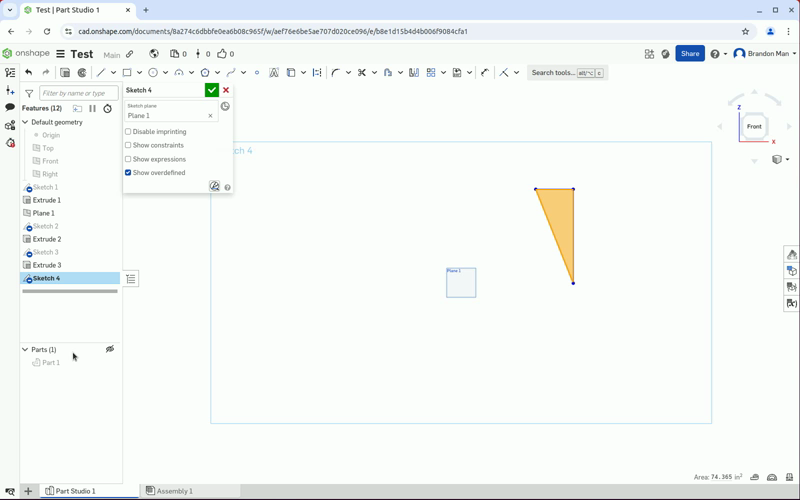
key(shift+e)
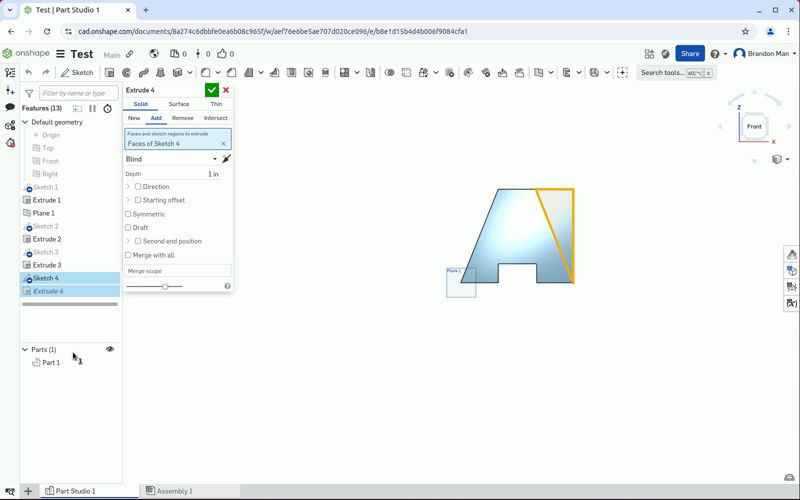
mouse_move(143, 106)
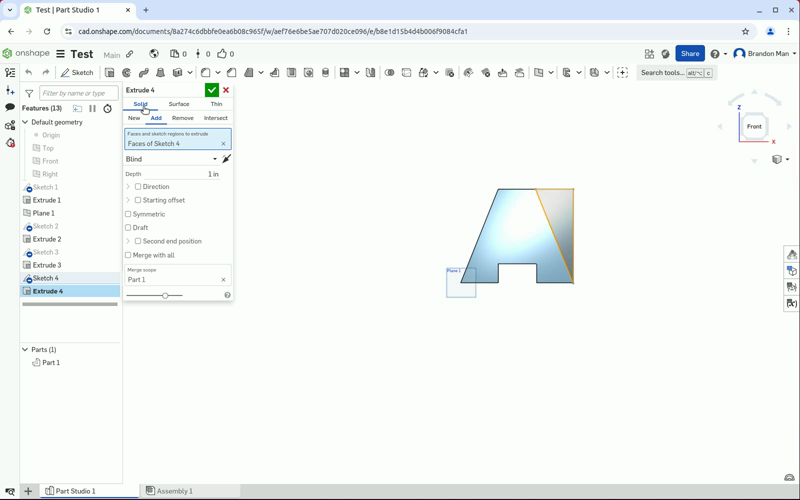
click(143, 106)
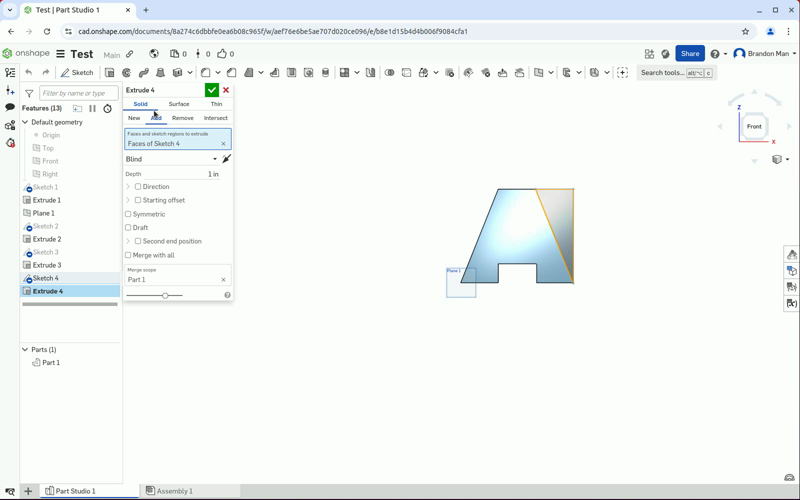
mouse_move(186, 120)
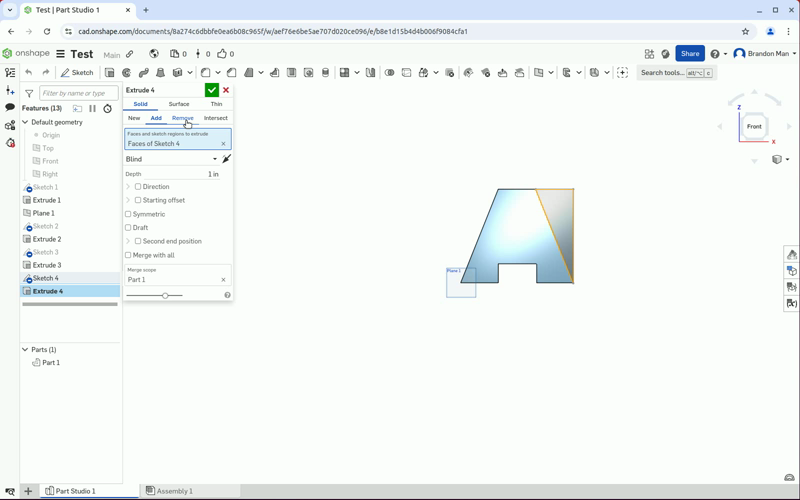
click(186, 120)
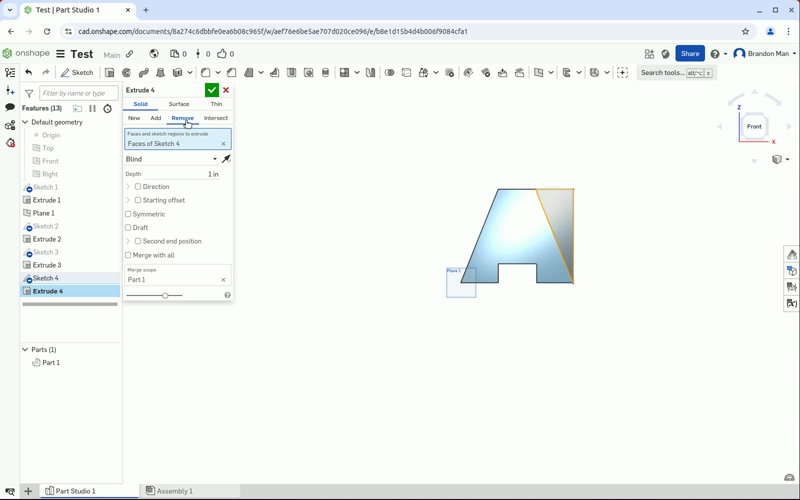
key(tab, 4)
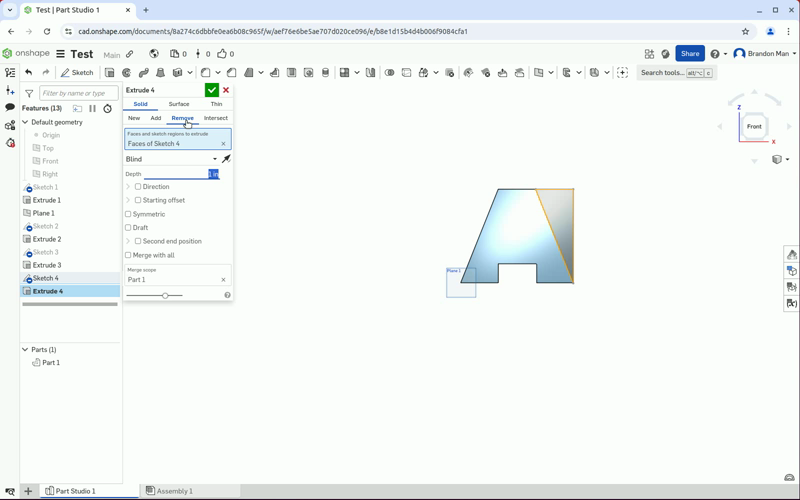
text(15.405)
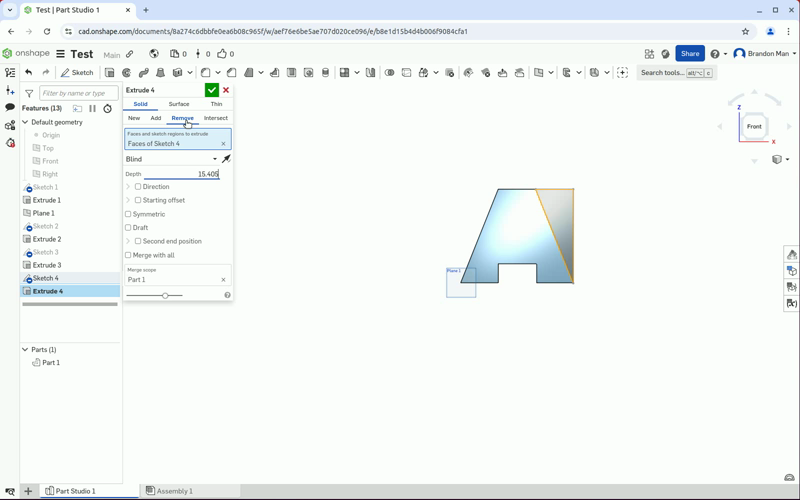
key(tab, 6)
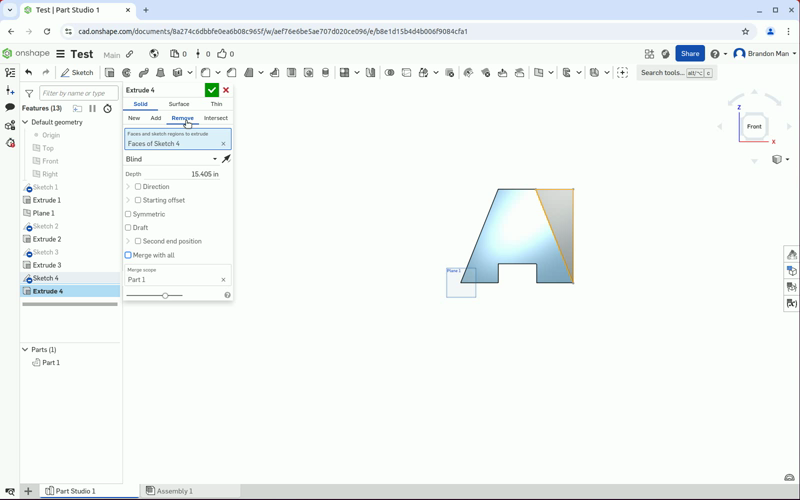
key(space)
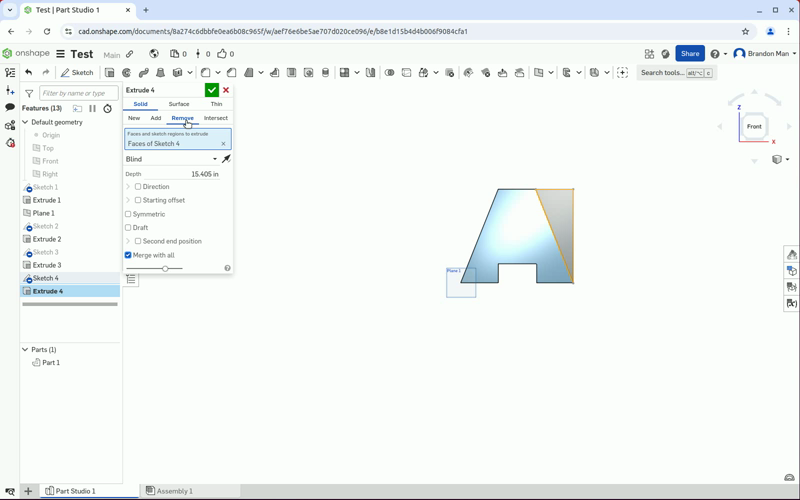
key(enter)
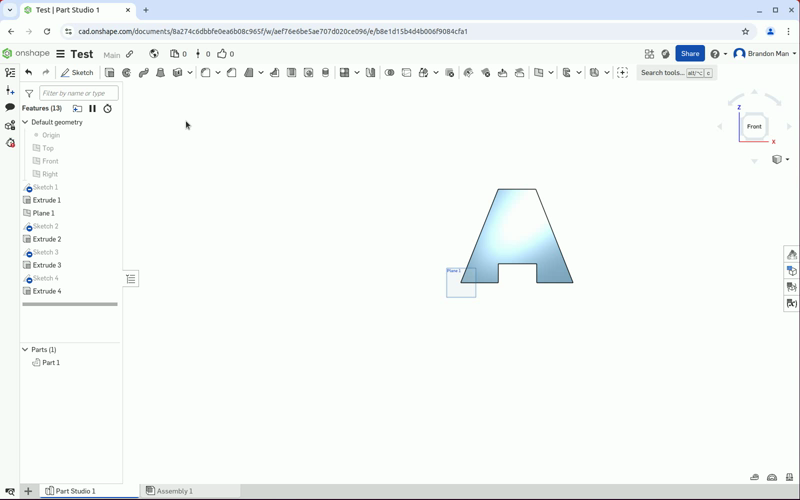
key(shift+h)
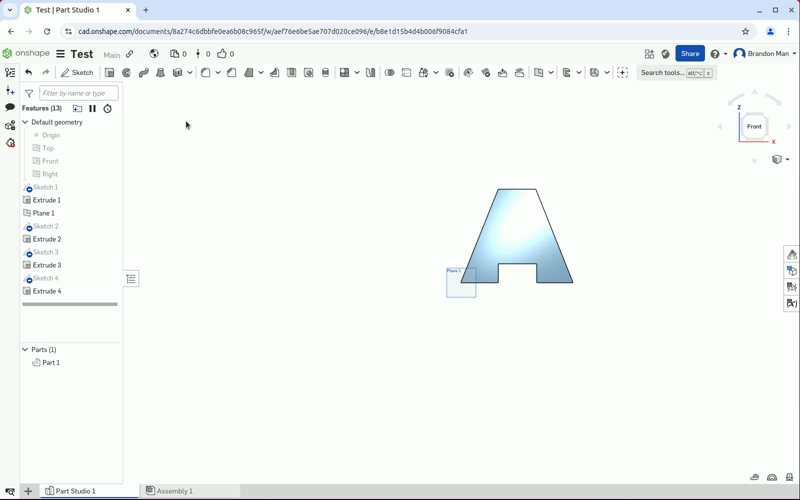
key(shift+h)
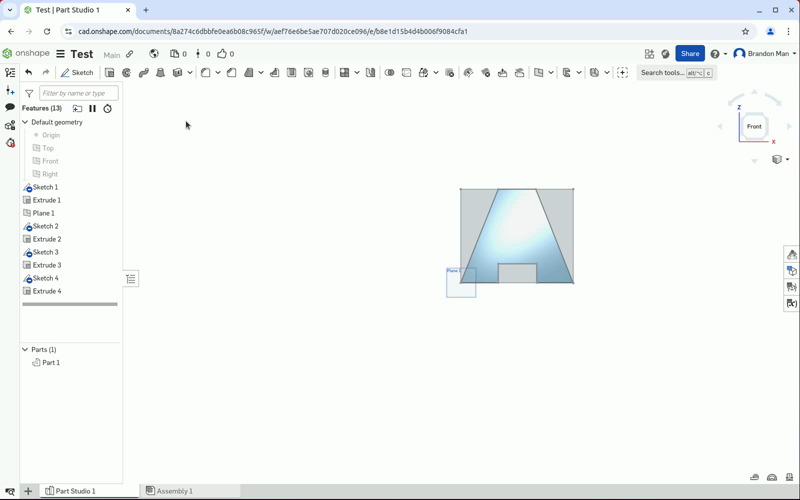
key(shift+7)
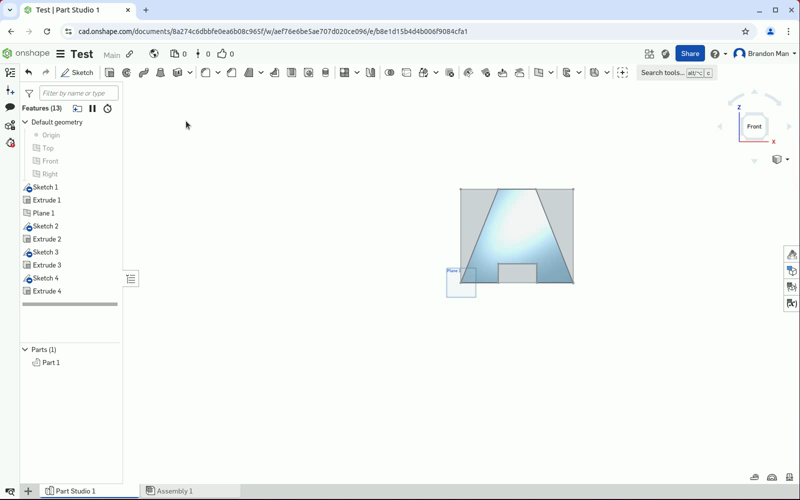
key(left, 2)
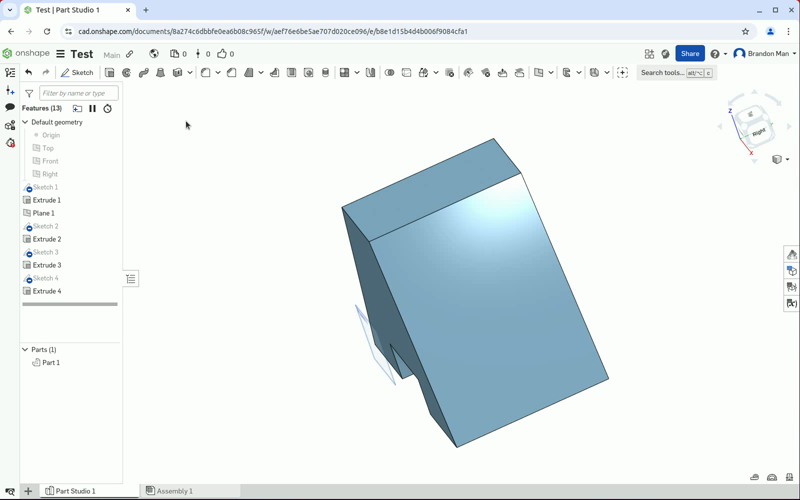
key(down, 2)
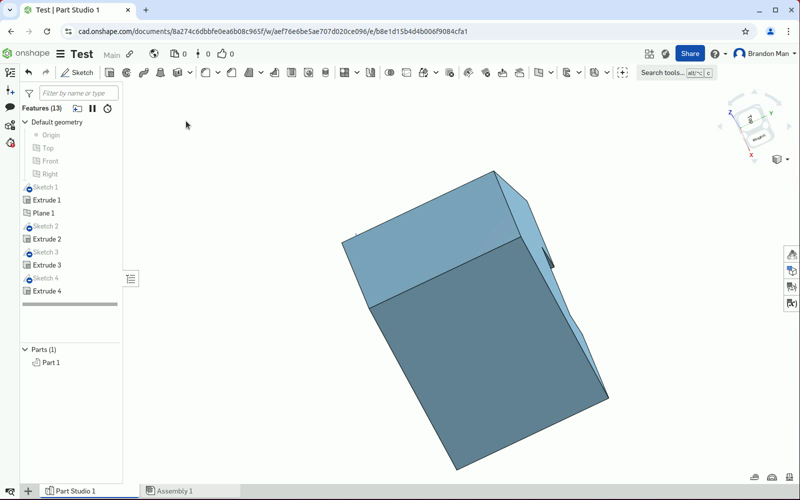
key(up, 2)
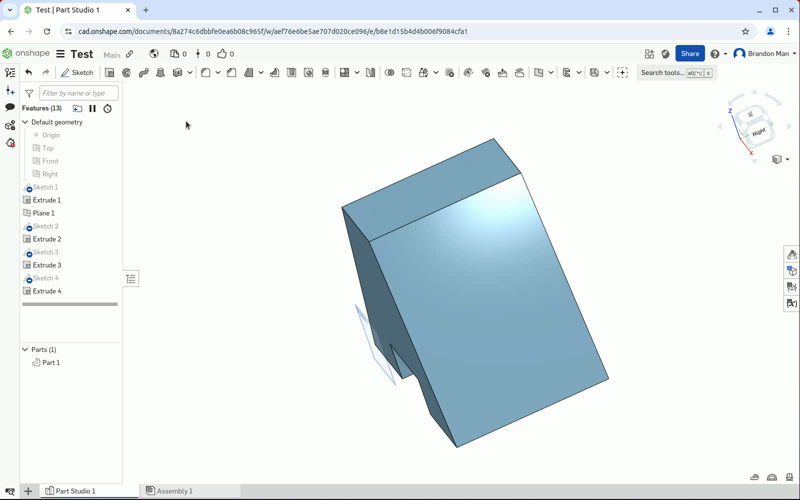
key(right, 2)
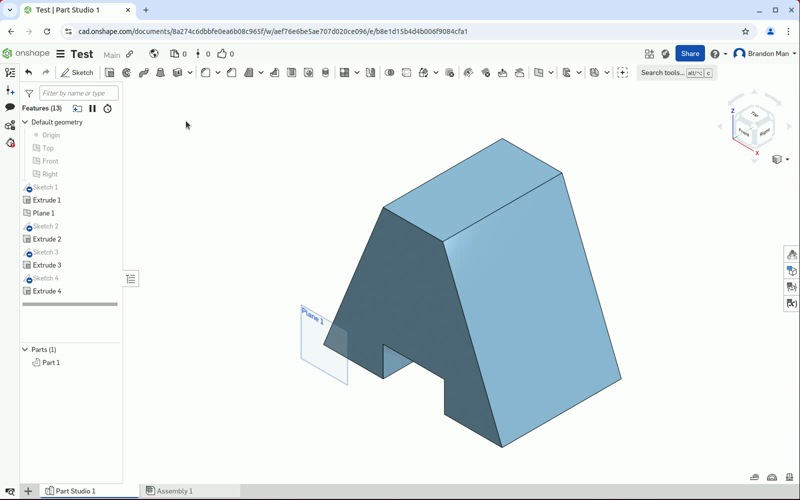
mouse_move(73, 189)
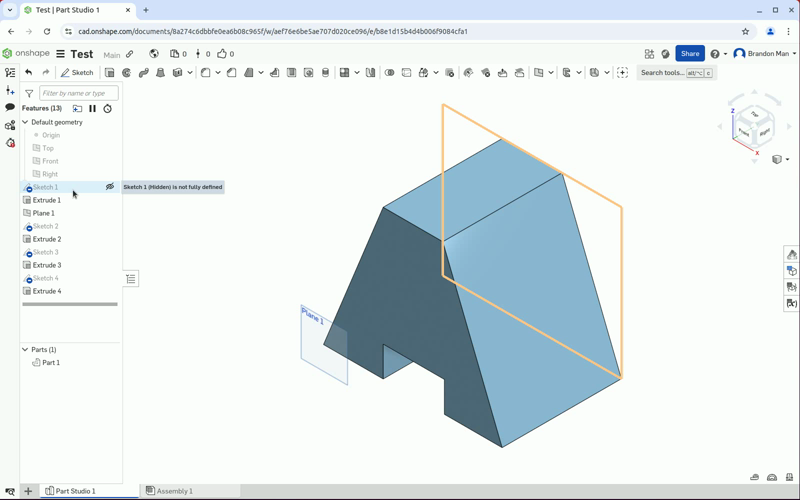
click(73, 189)